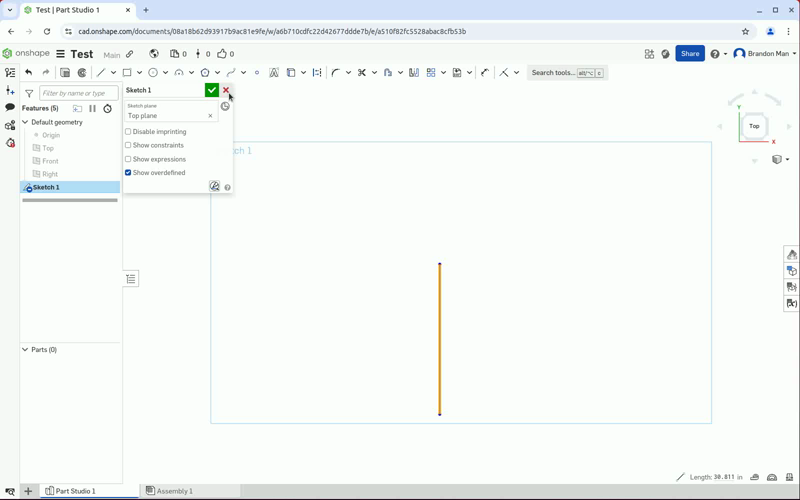
key(shift+h)
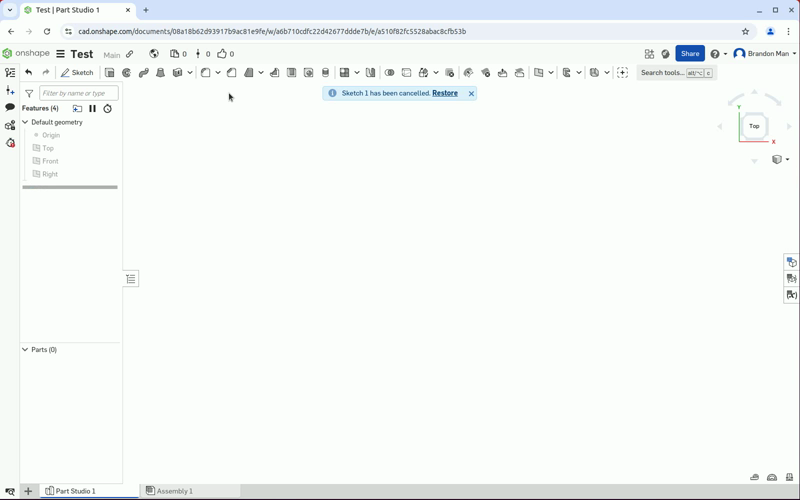
mouse_move(73, 352)
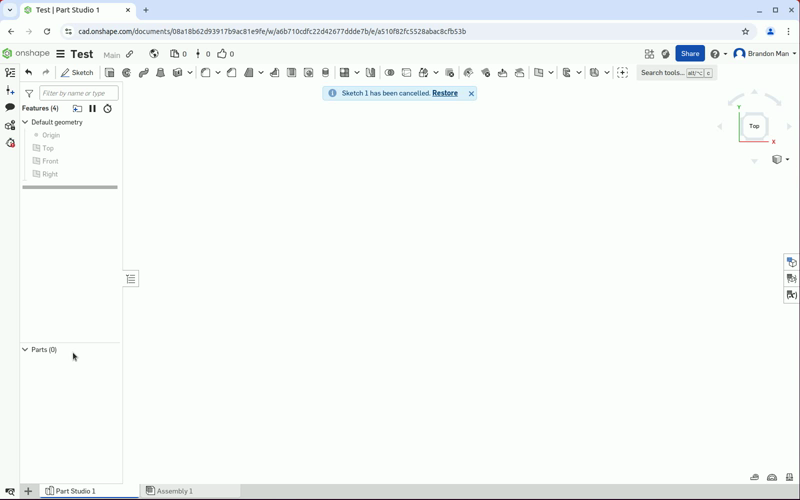
key(y)
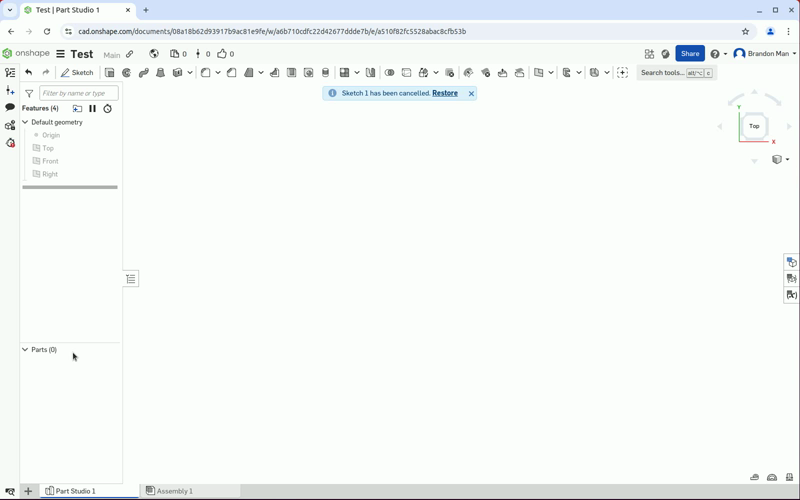
key(shift+p)
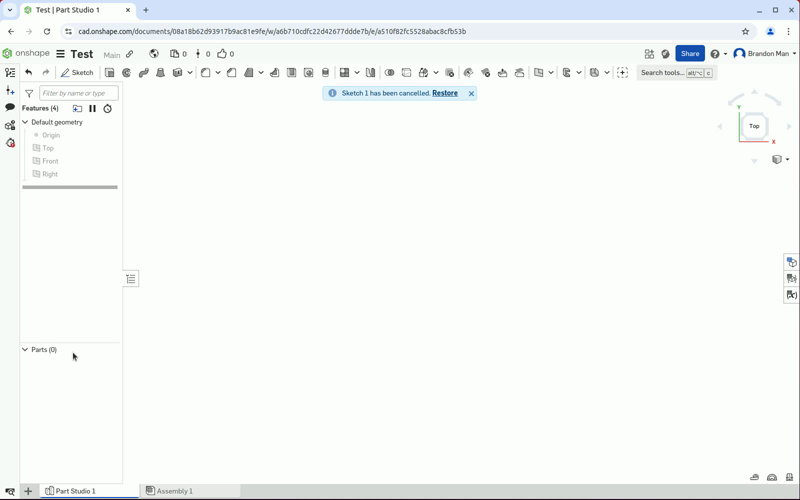
key(space)
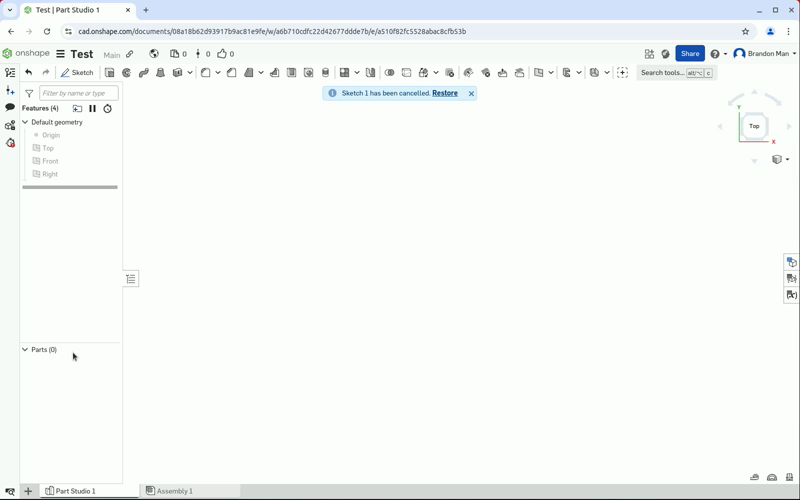
key_down(shift)
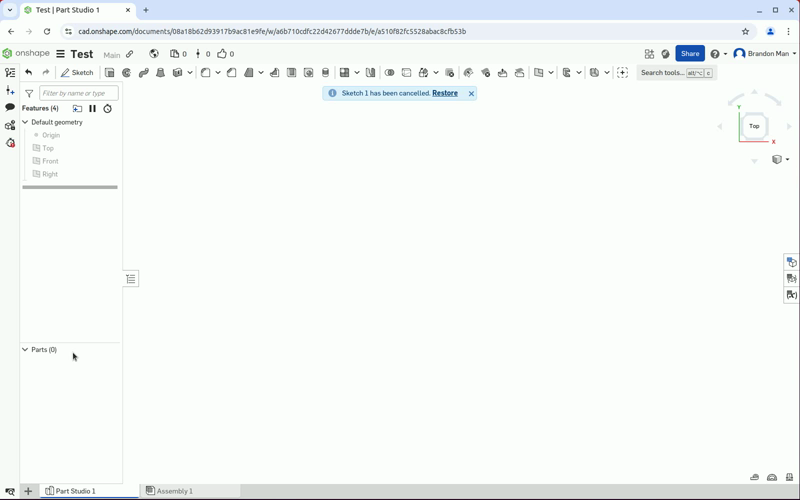
key(up)
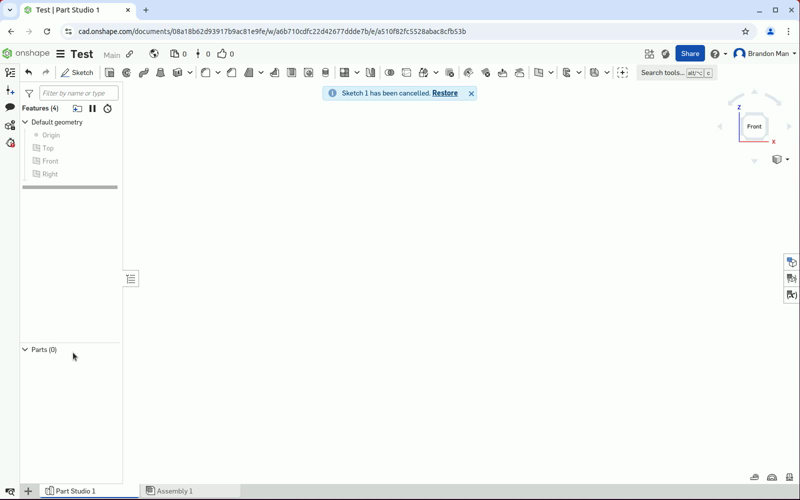
key_up(shift)
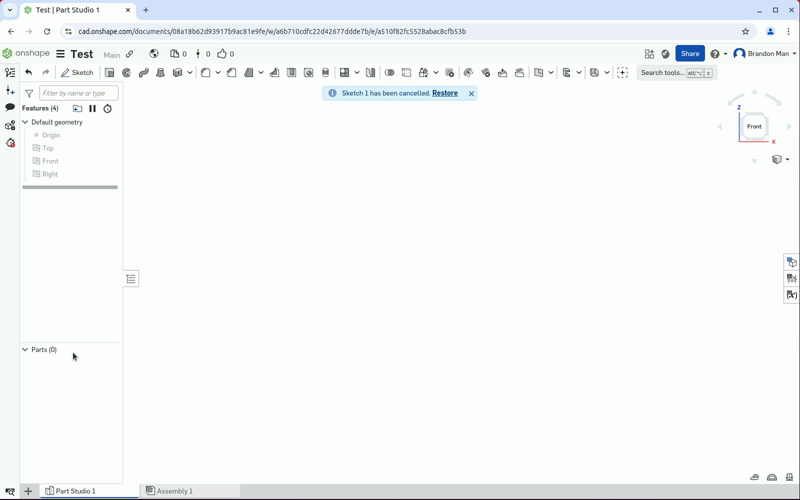
key(space)
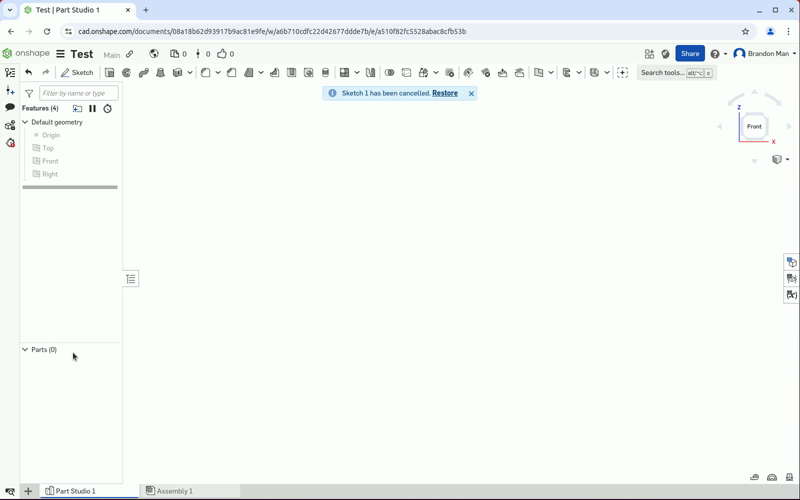
key_down(shift)
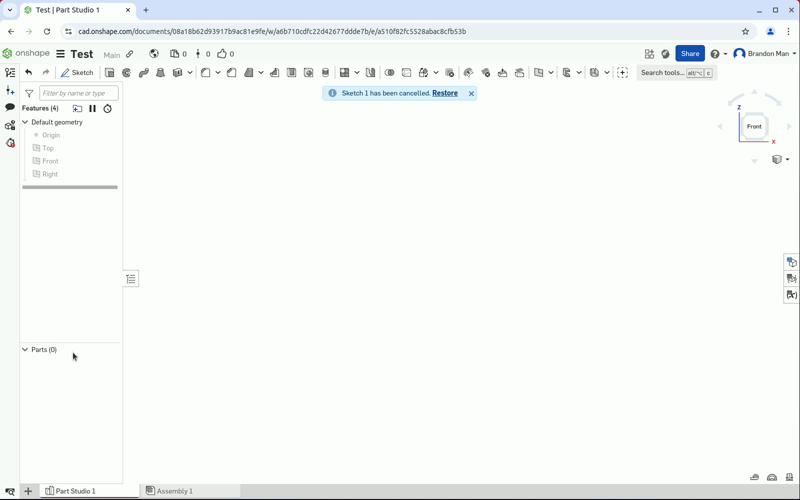
key(left)
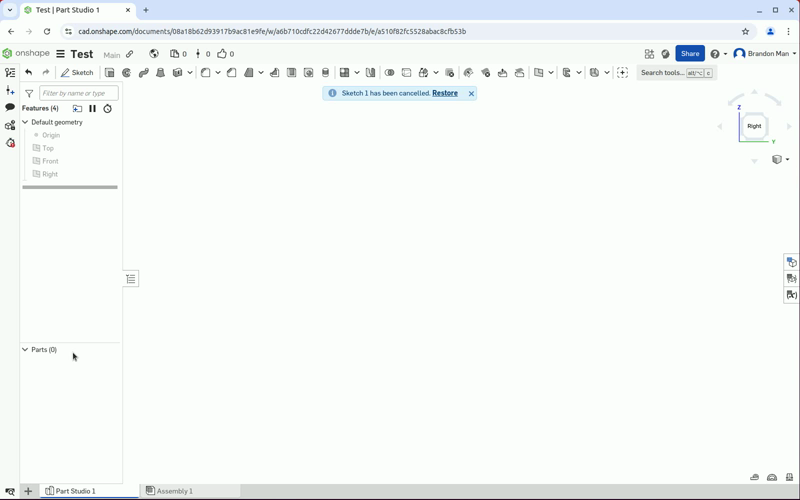
key_up(shift)
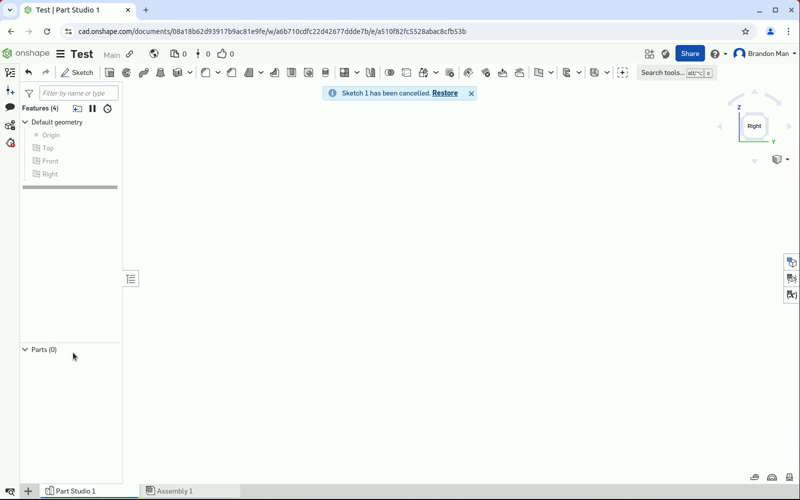
mouse_move(73, 352)
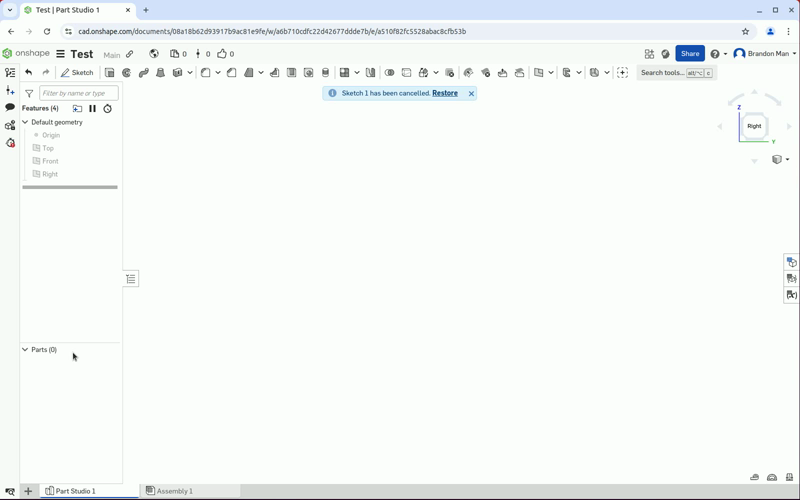
key(shift+y)
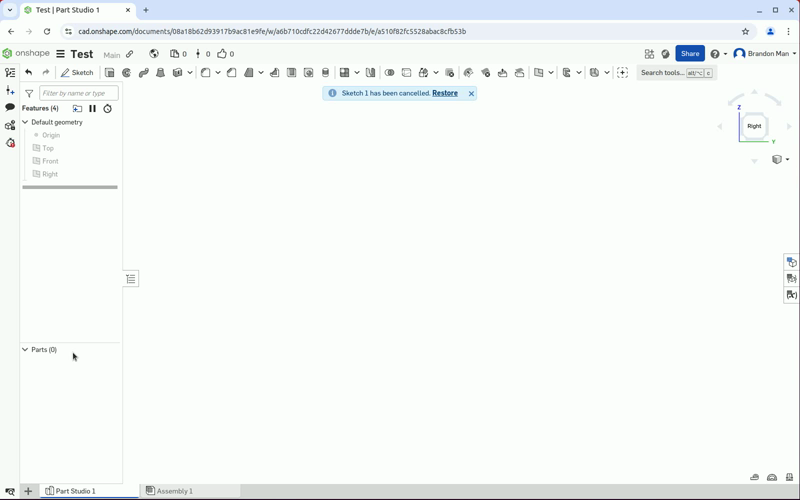
key(shift+s)
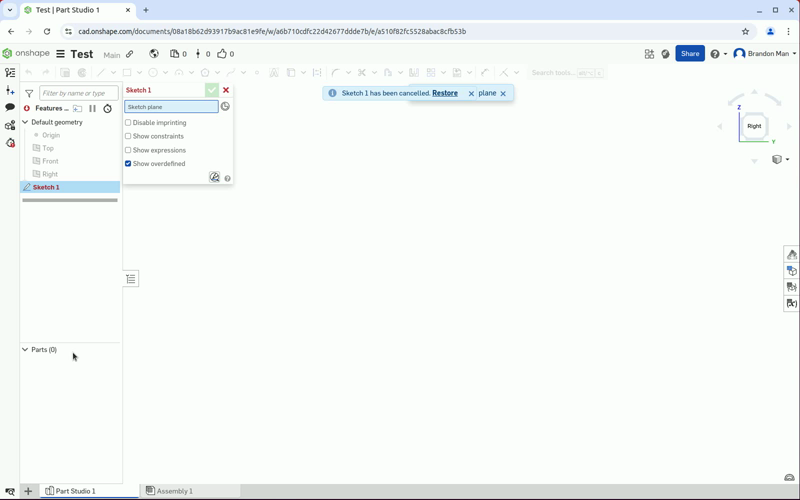
mouse_move(73, 176)
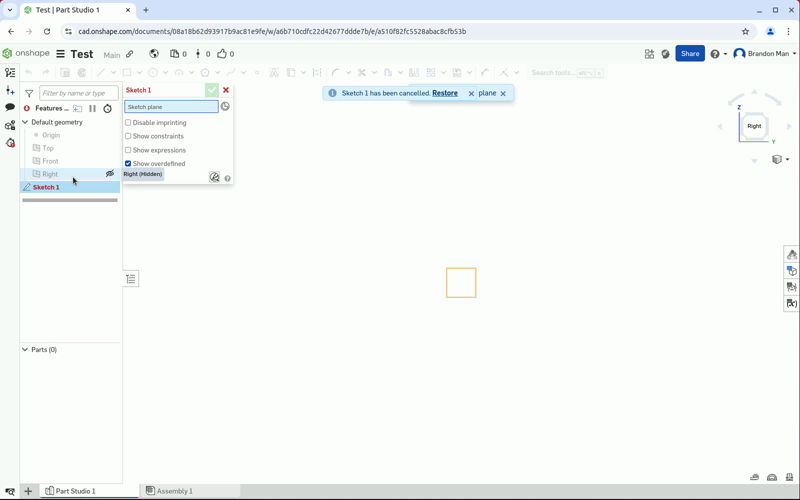
click(73, 176)
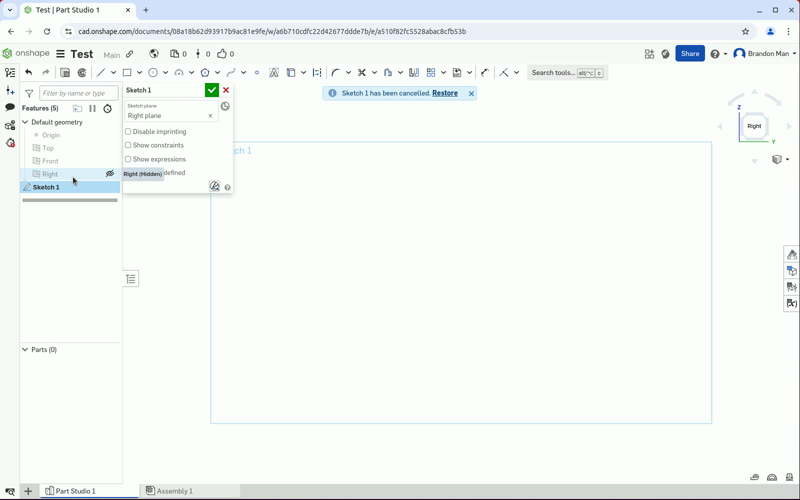
mouse_move(73, 352)
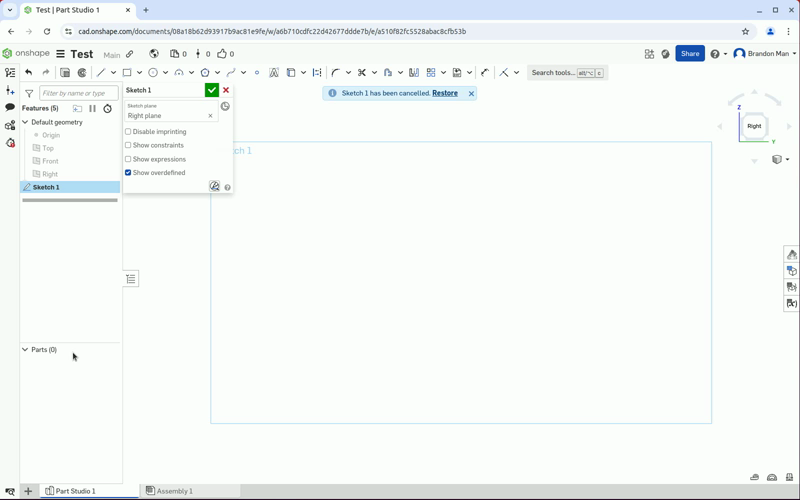
key(y)
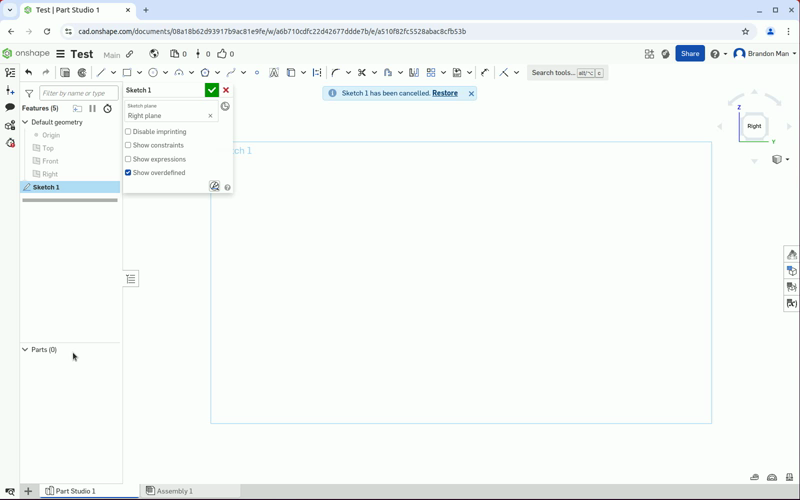
key(a)
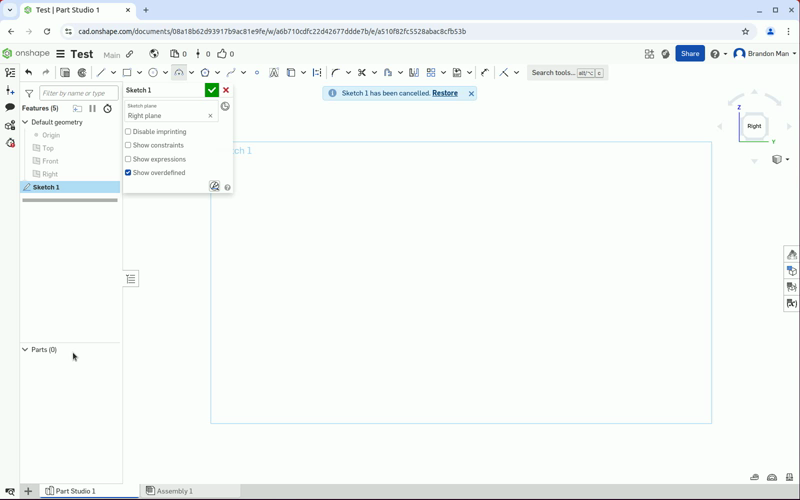
key_down(shift)
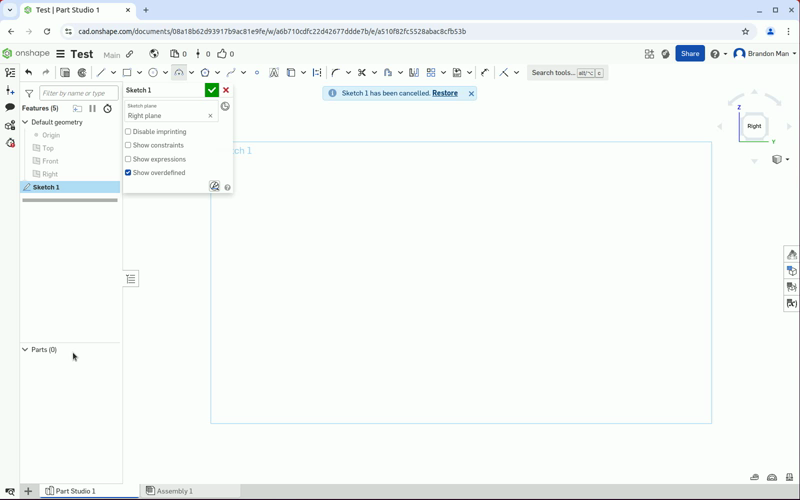
mouse_move(350, 308)
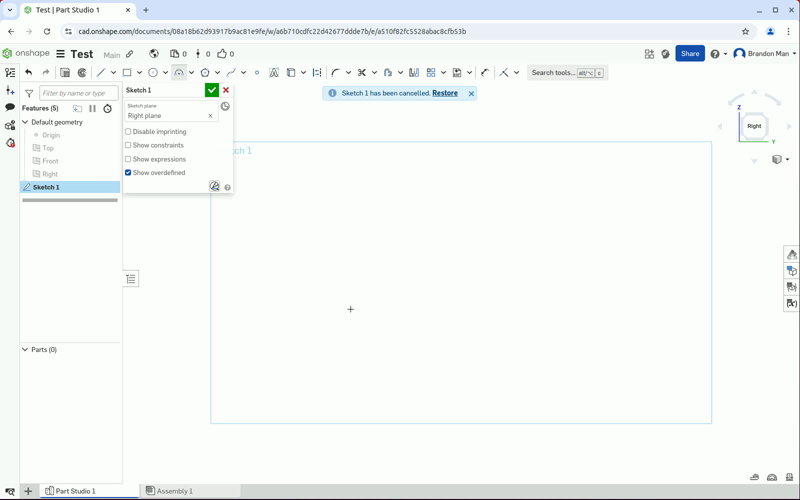
click(350, 308)
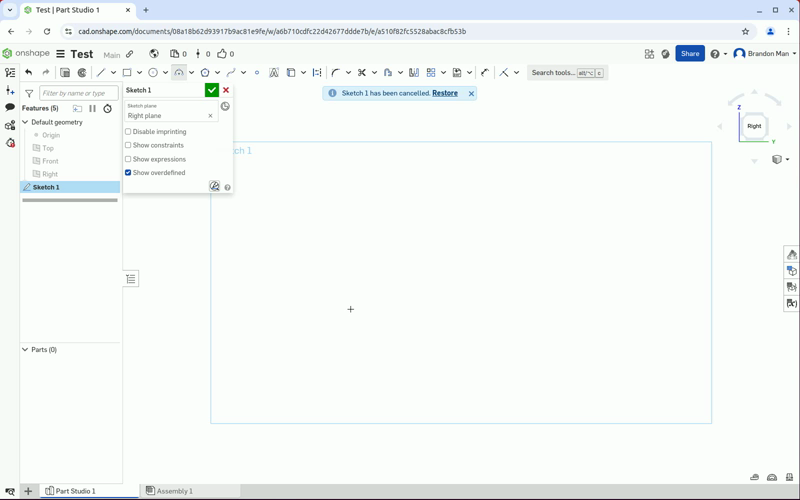
key_up(shift)
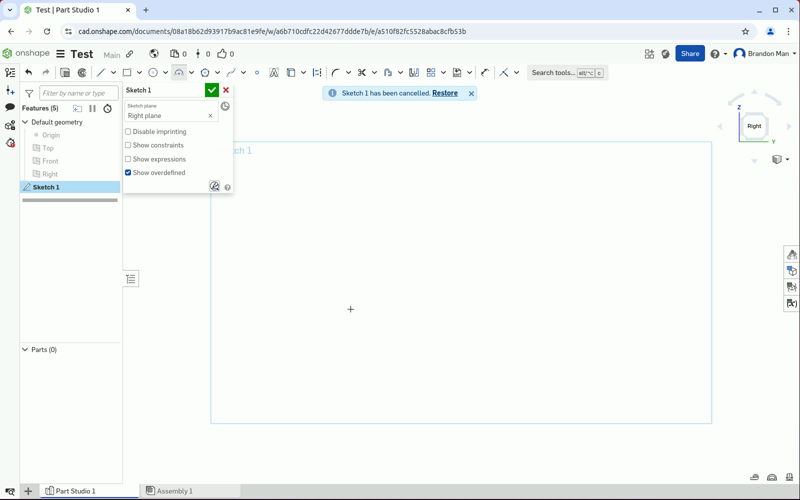
key_down(shift)
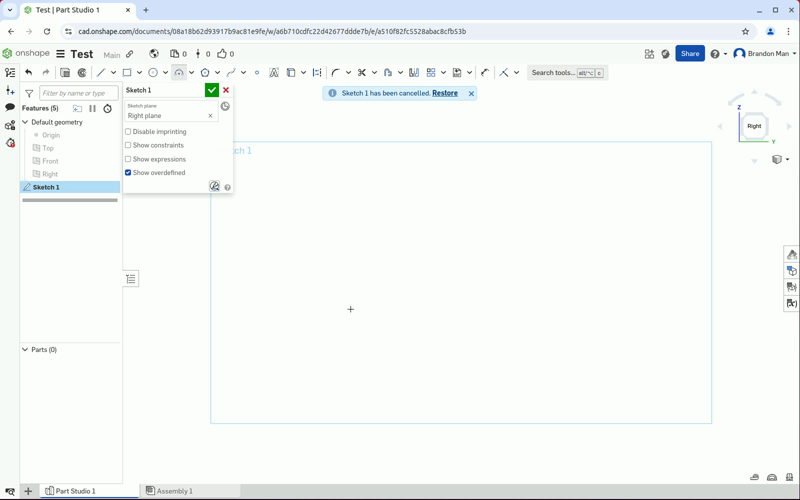
mouse_move(568, 308)
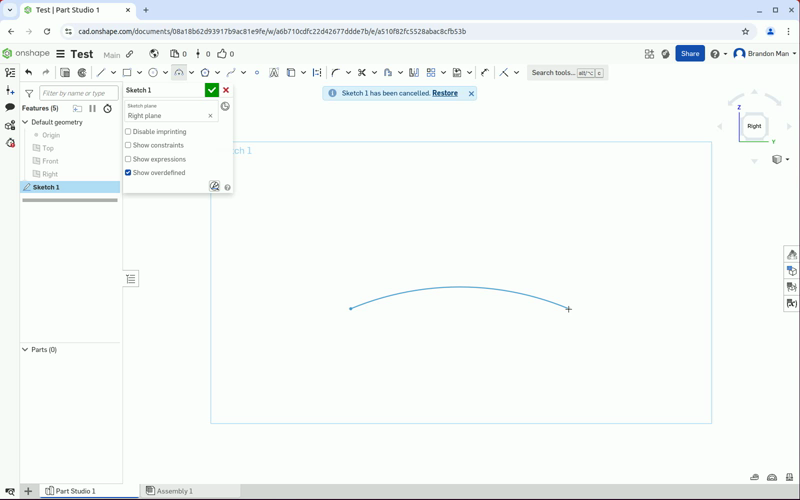
click(568, 308)
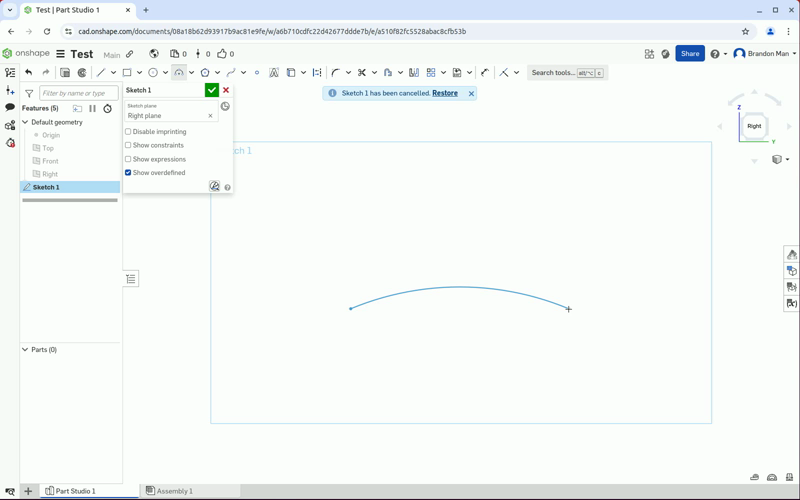
mouse_move(459, 396)
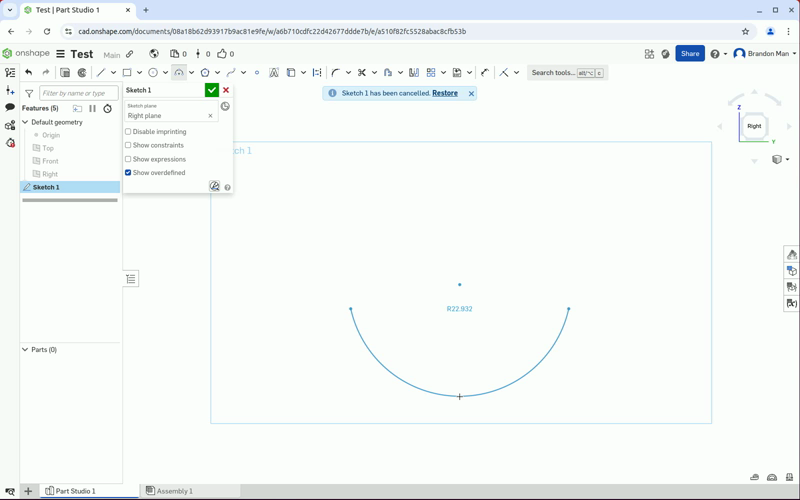
click(459, 396)
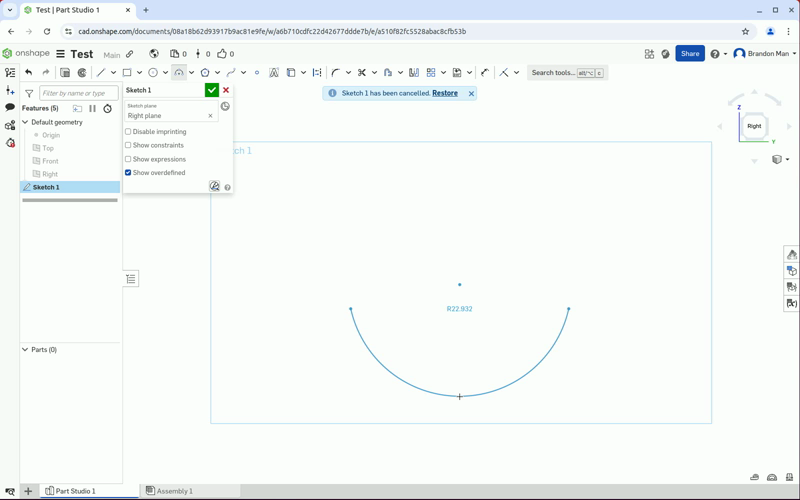
key_up(shift)
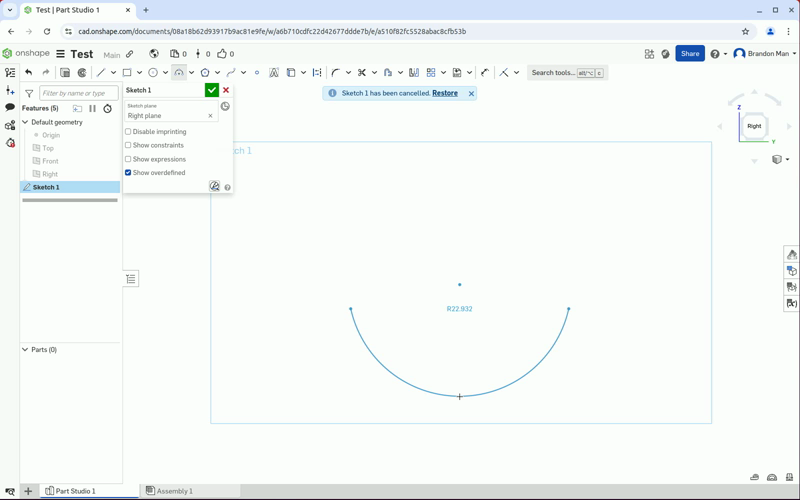
key(esc)
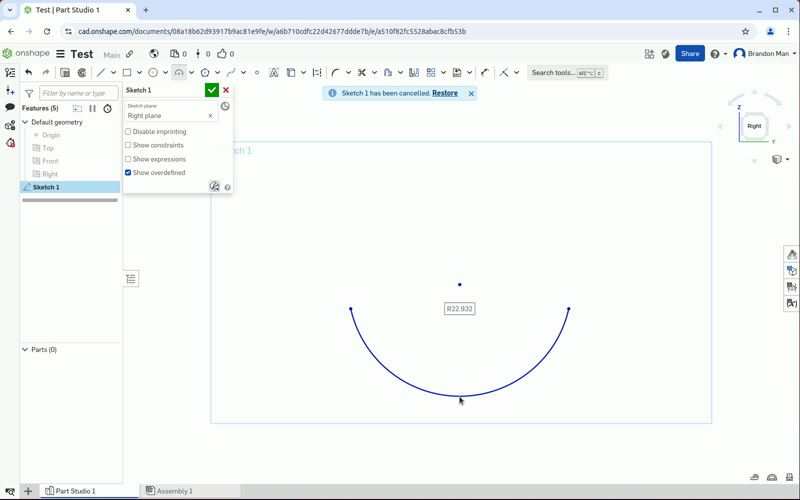
key(l)
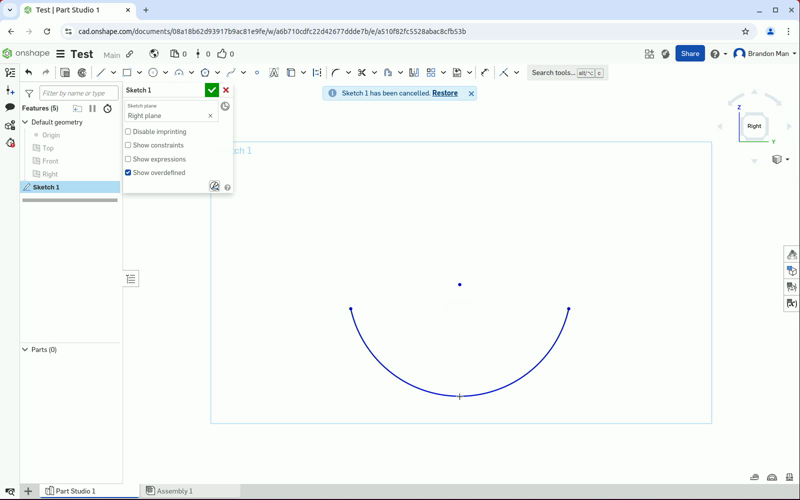
mouse_move(568, 308)
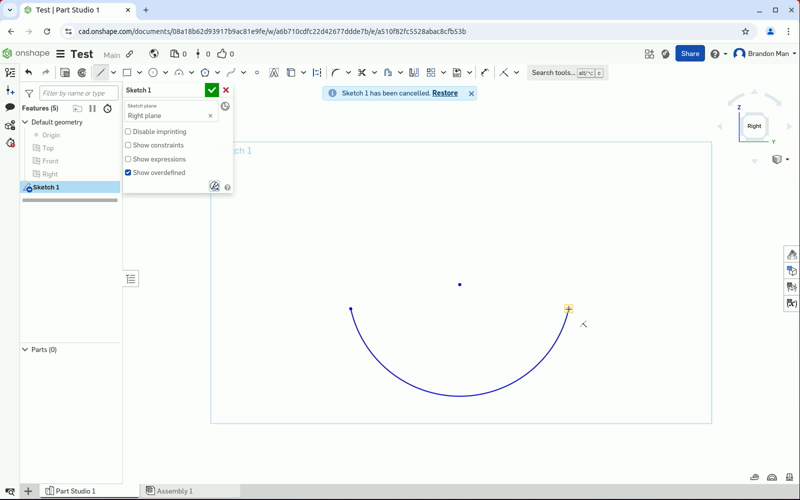
click(568, 308)
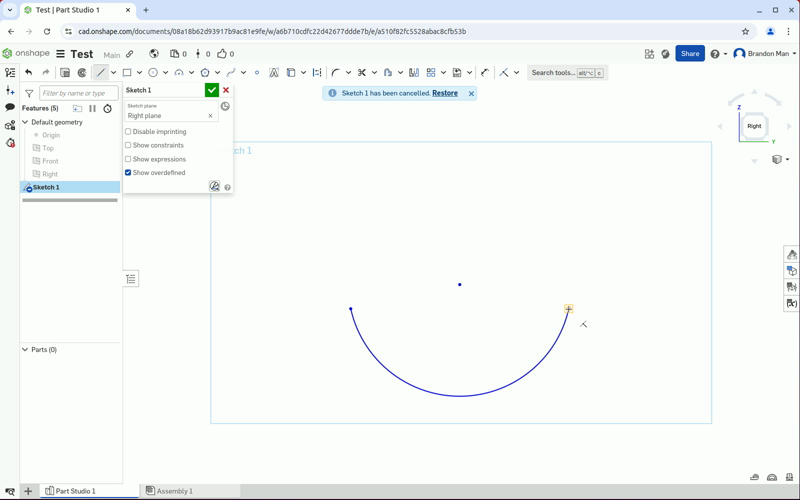
key_down(shift)
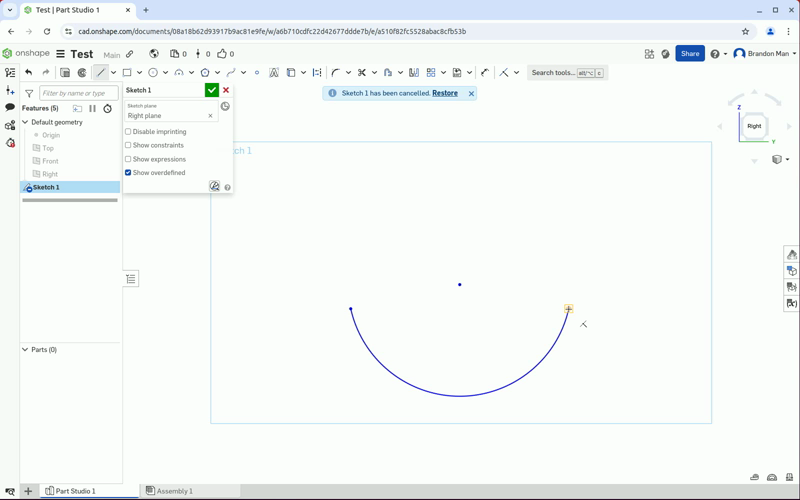
mouse_move(589, 308)
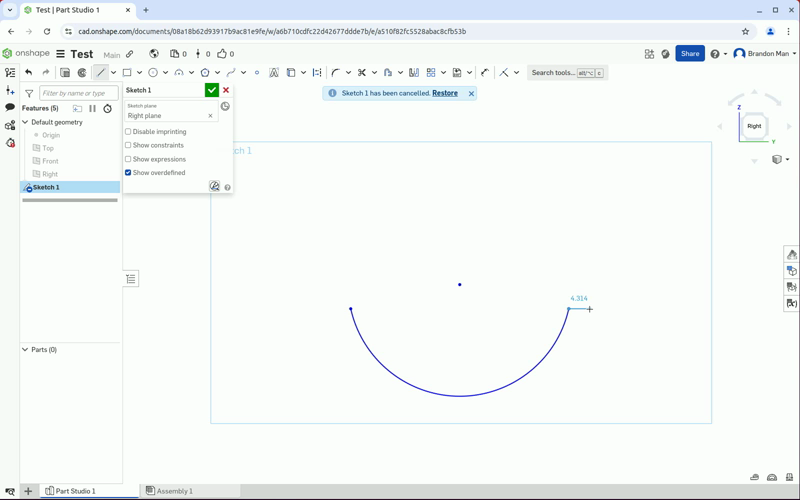
mouse_move(516, 308)
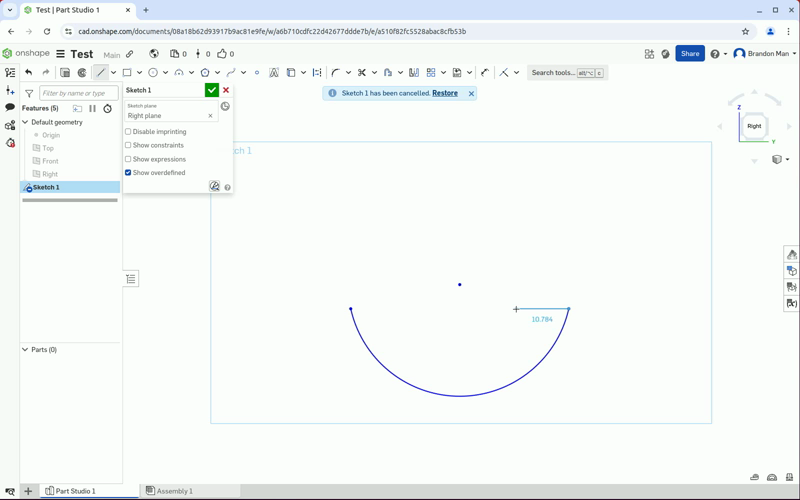
click(516, 308)
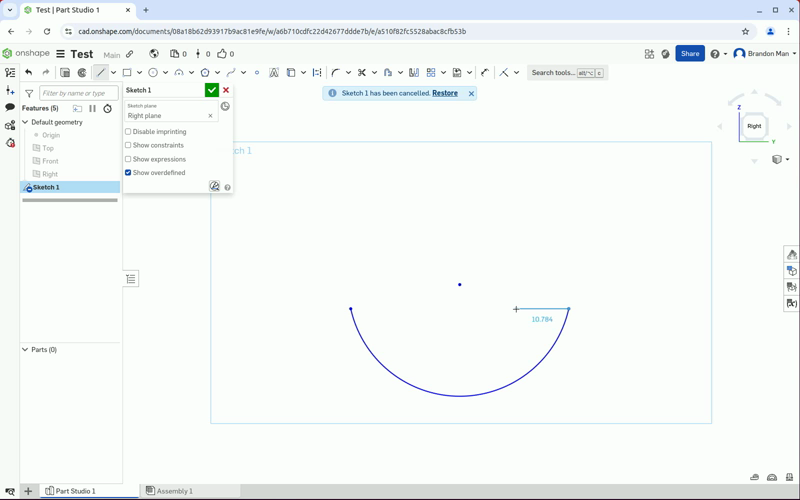
key_up(shift)
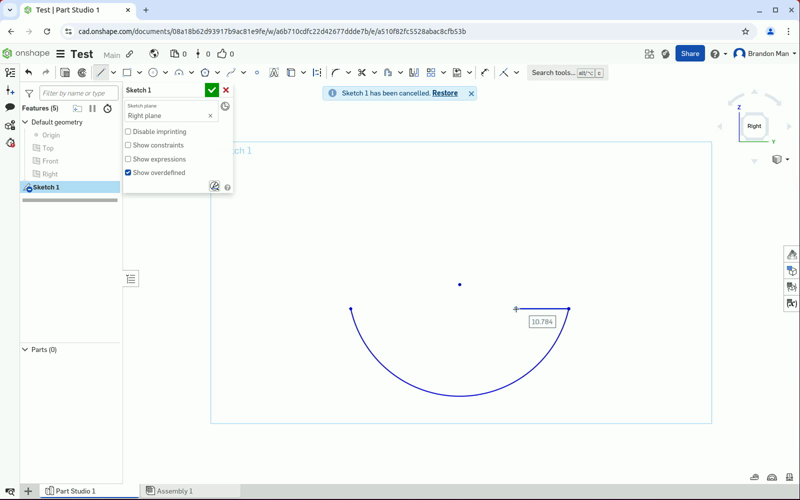
key_down(shift)
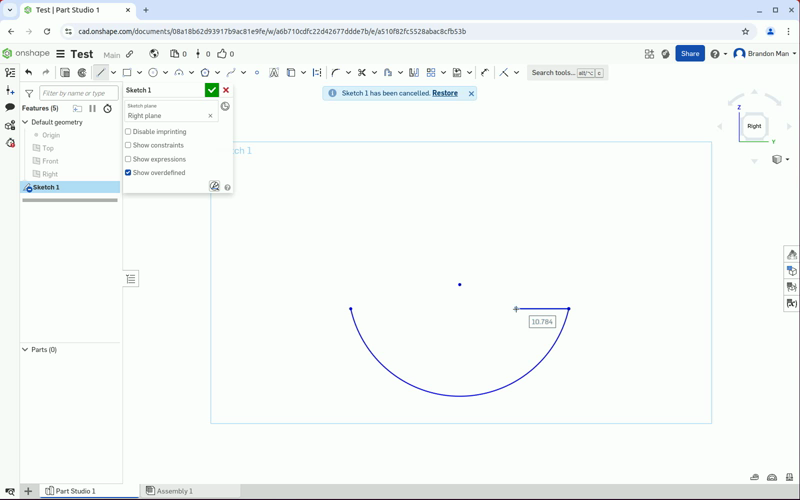
mouse_move(546, 308)
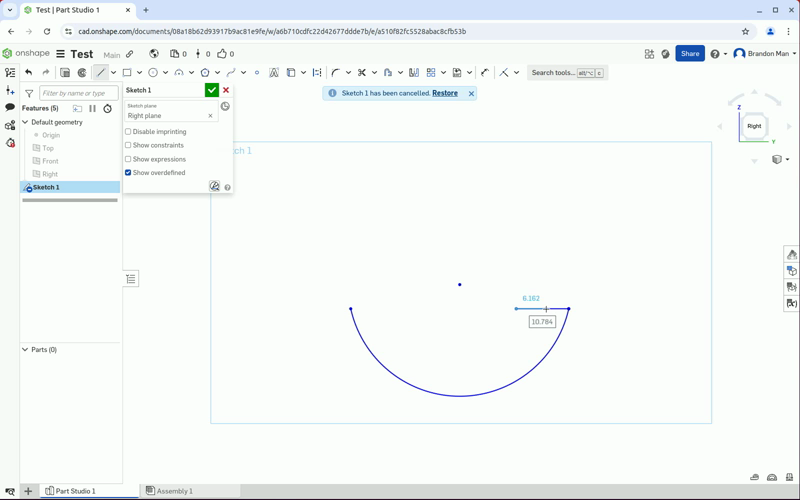
mouse_move(516, 324)
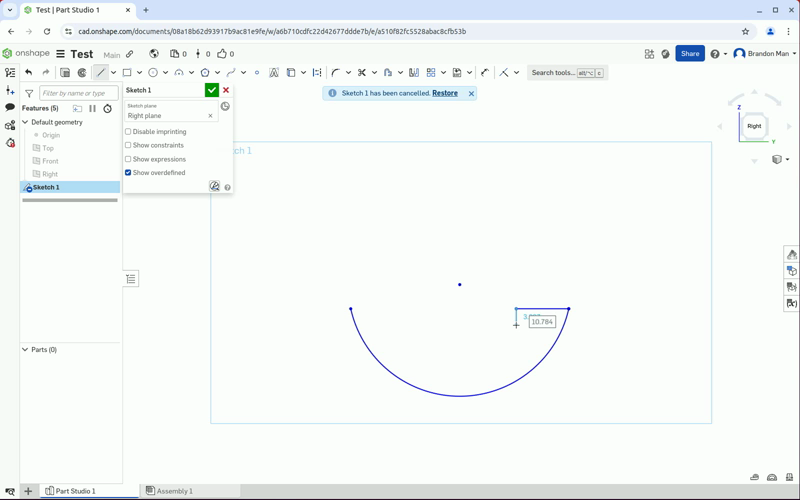
click(516, 324)
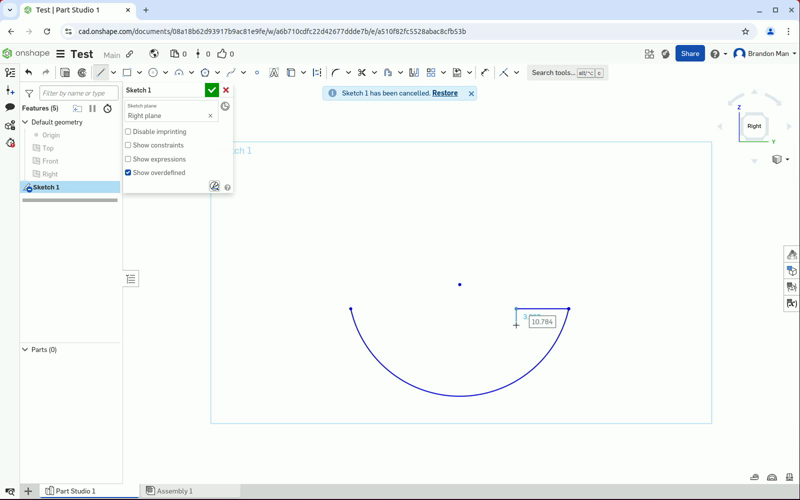
key_up(shift)
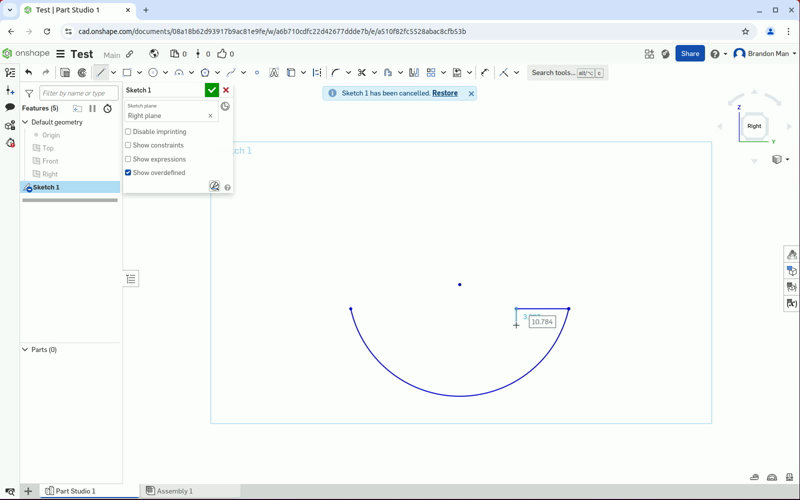
key_down(shift)
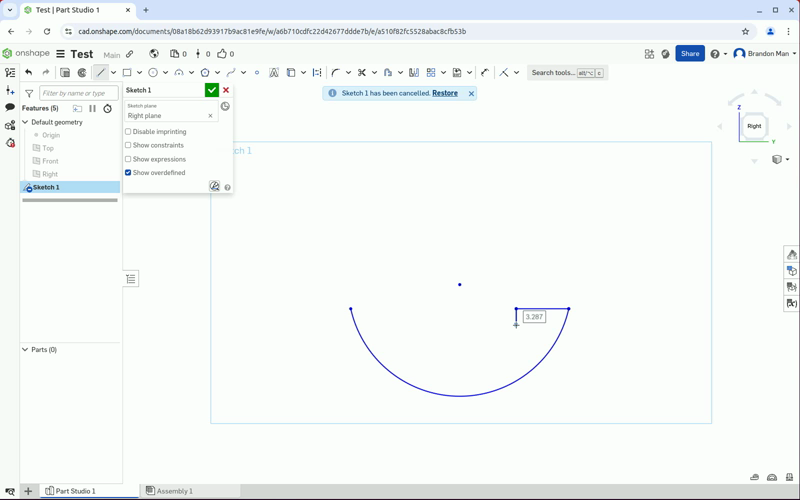
mouse_move(403, 324)
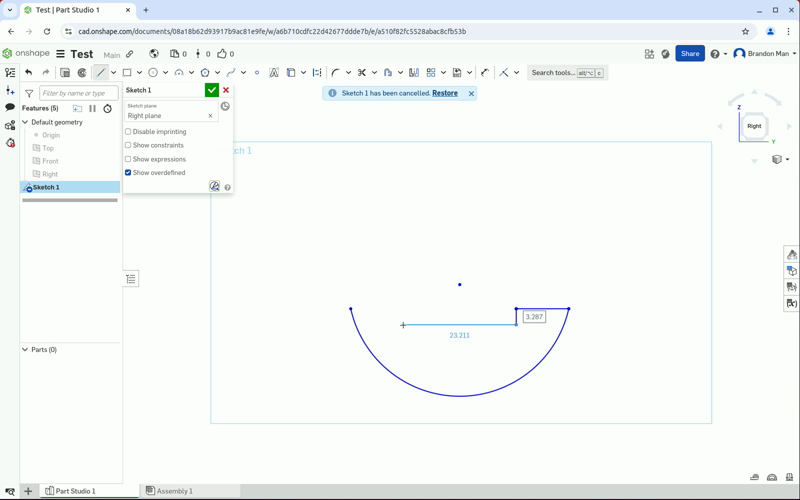
click(403, 324)
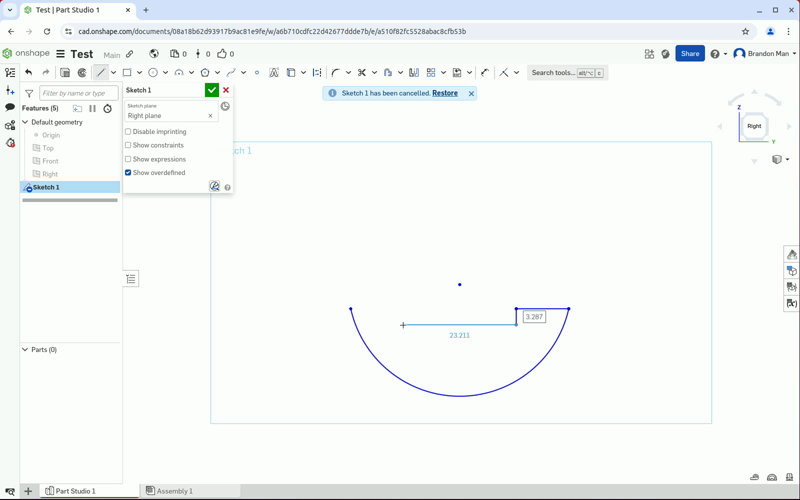
key_up(shift)
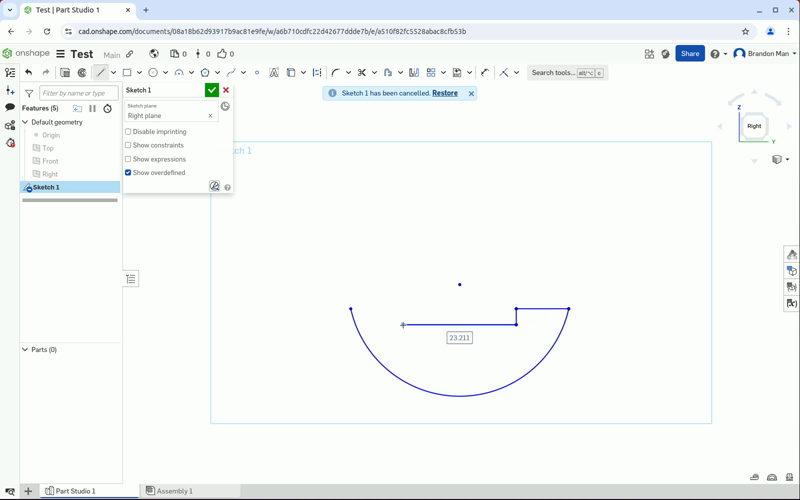
key_down(shift)
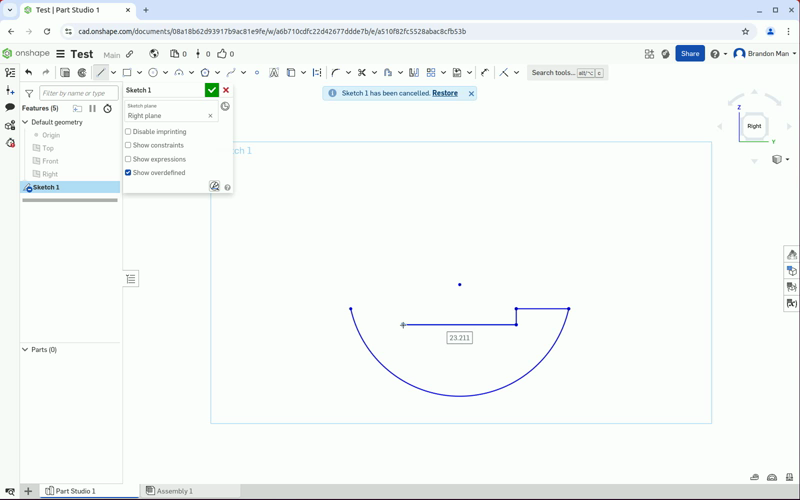
mouse_move(433, 324)
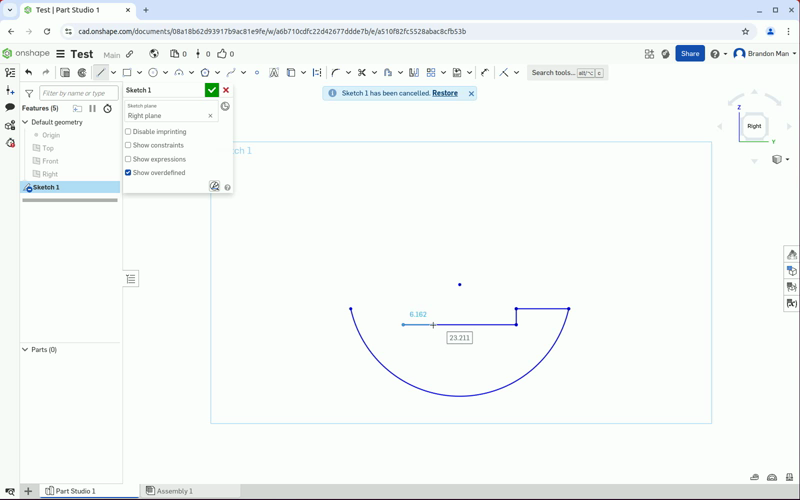
mouse_move(403, 308)
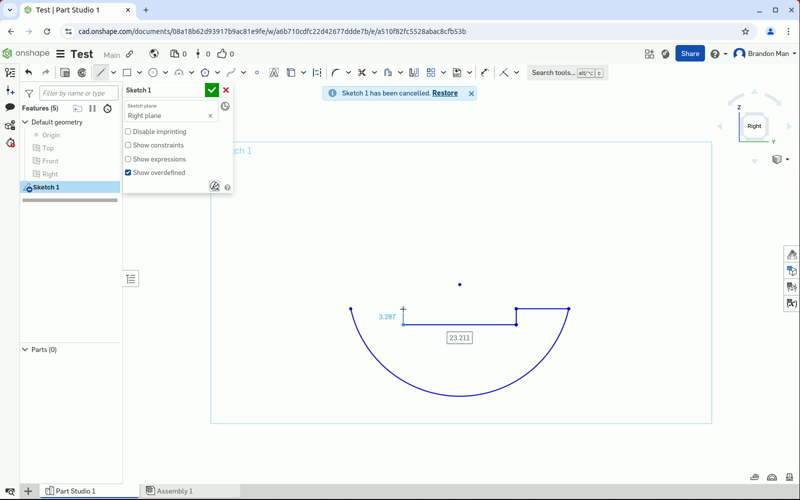
click(403, 308)
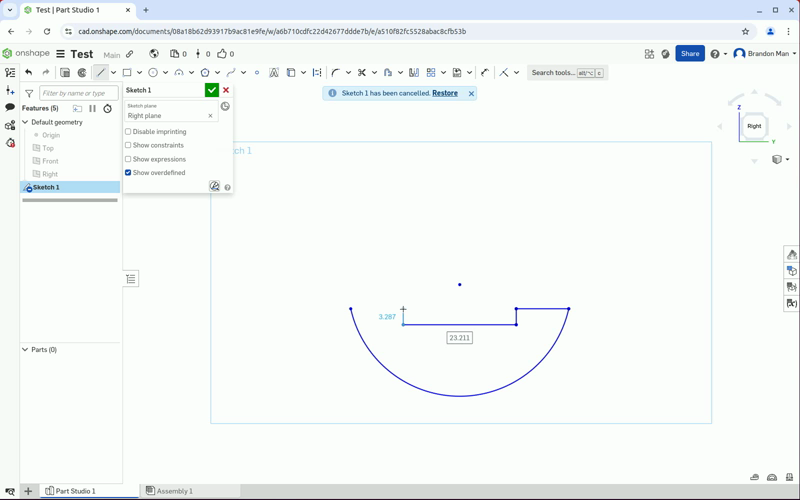
key_up(shift)
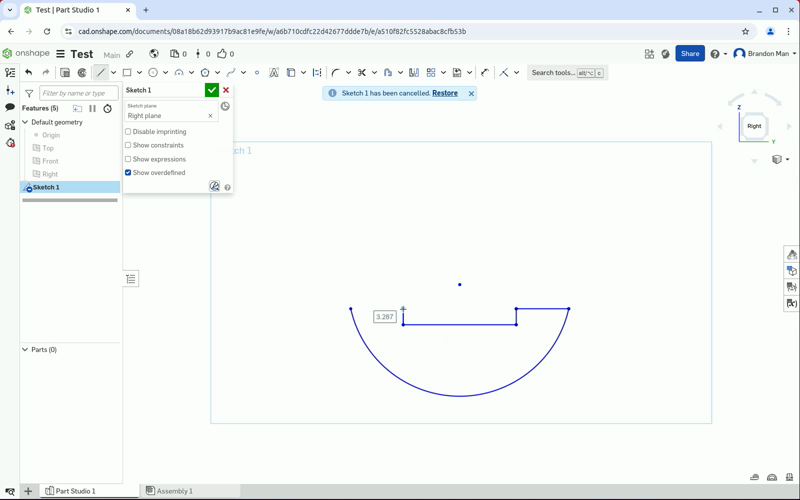
mouse_move(433, 308)
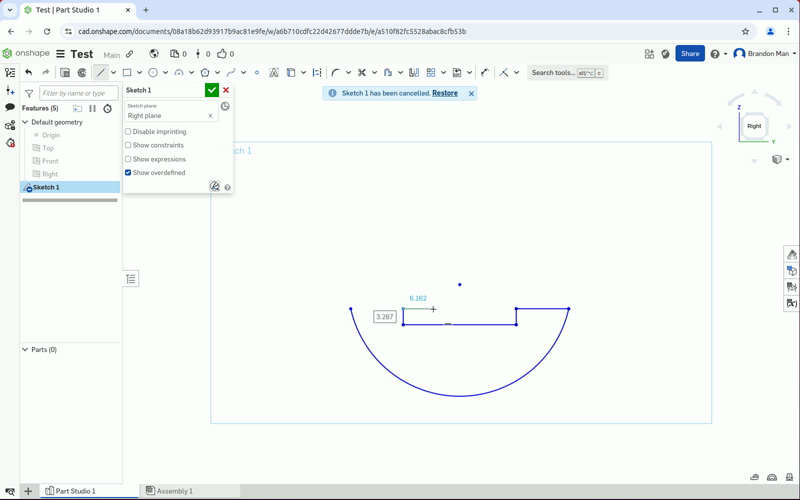
key_down(shift)
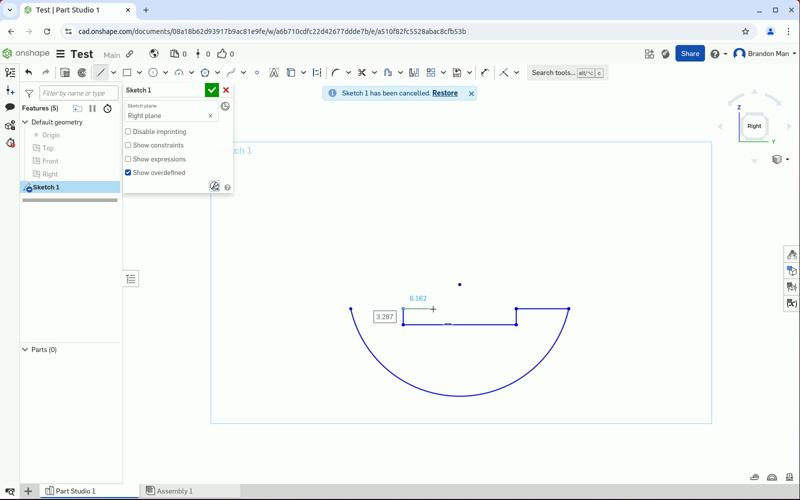
mouse_move(350, 308)
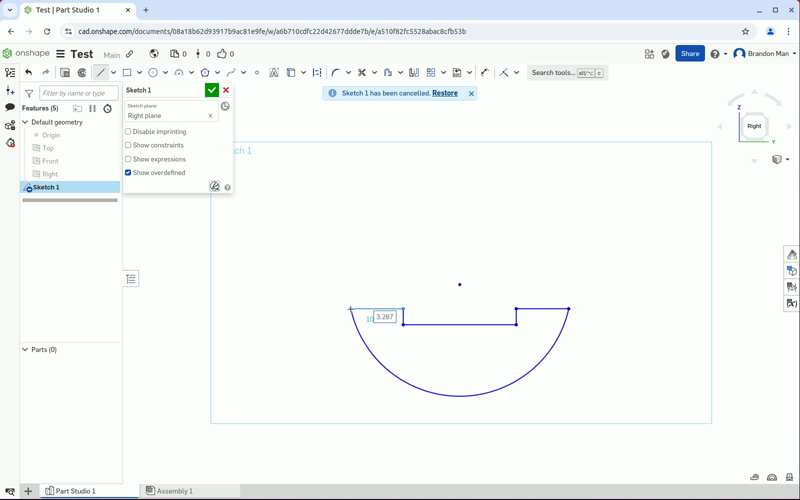
key_up(shift)
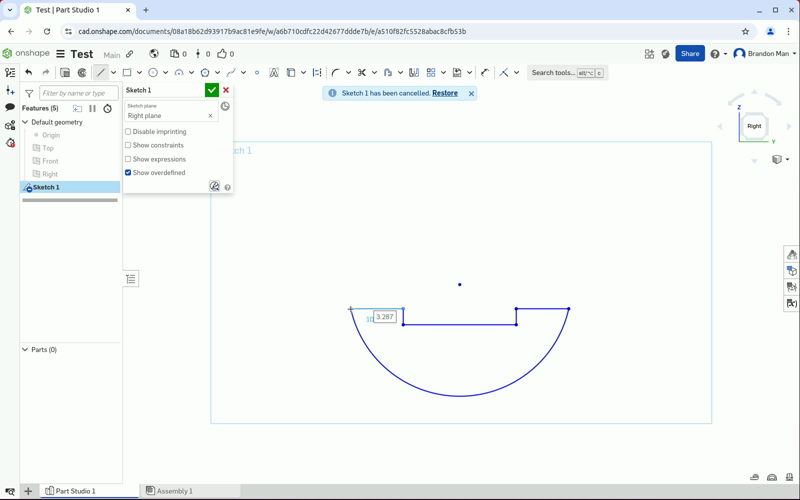
click(350, 308)
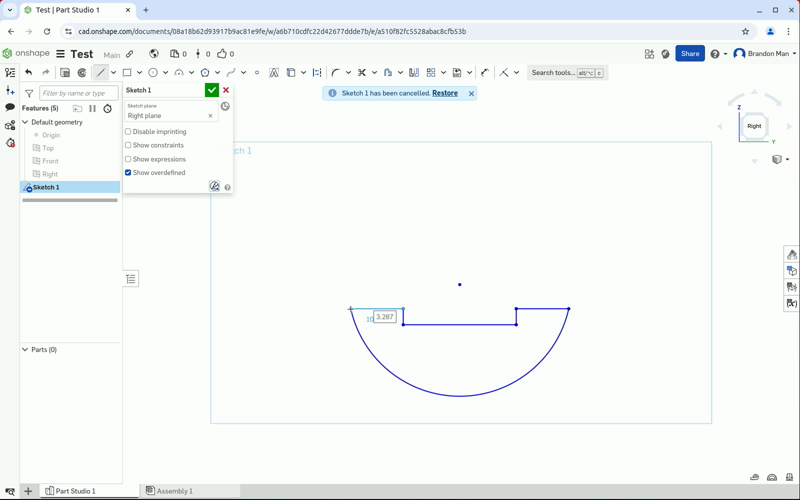
key(esc)
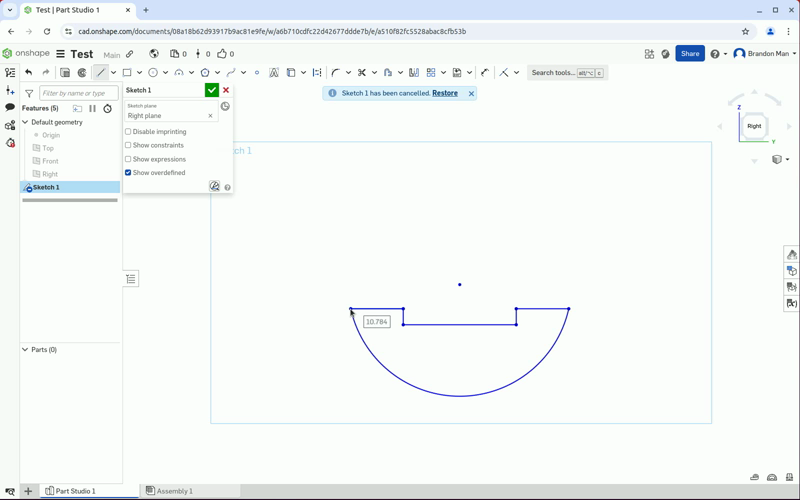
mouse_move(456, 348)
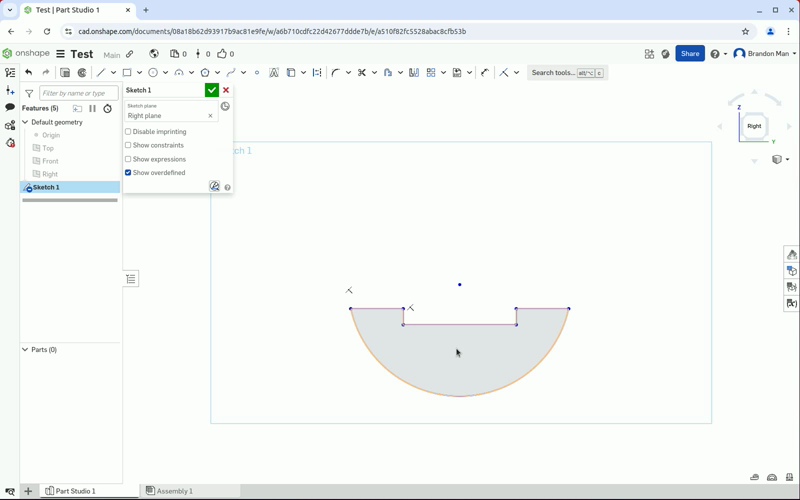
click(456, 348)
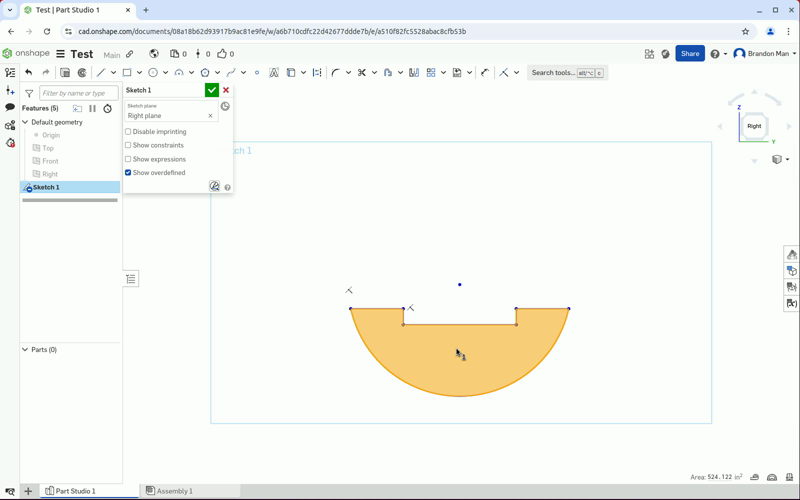
mouse_move(73, 352)
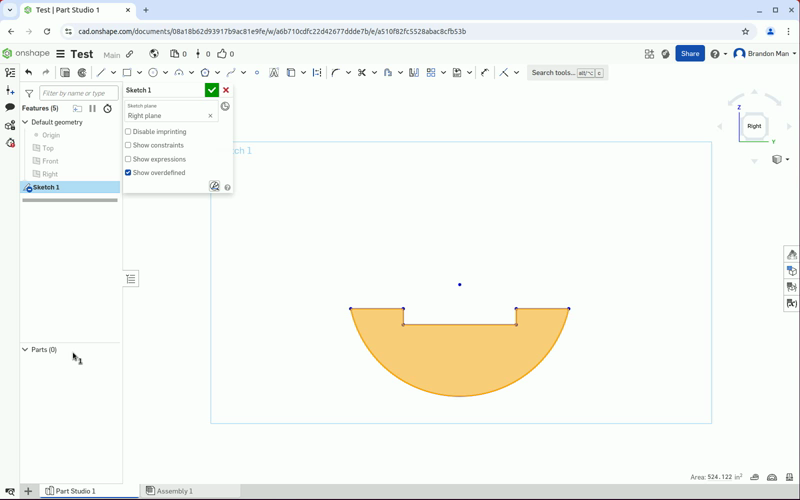
key(shift+y)
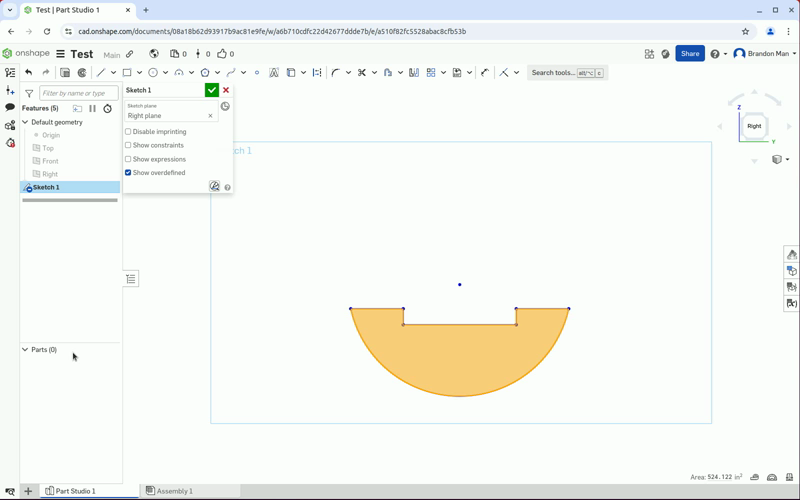
key(shift+e)
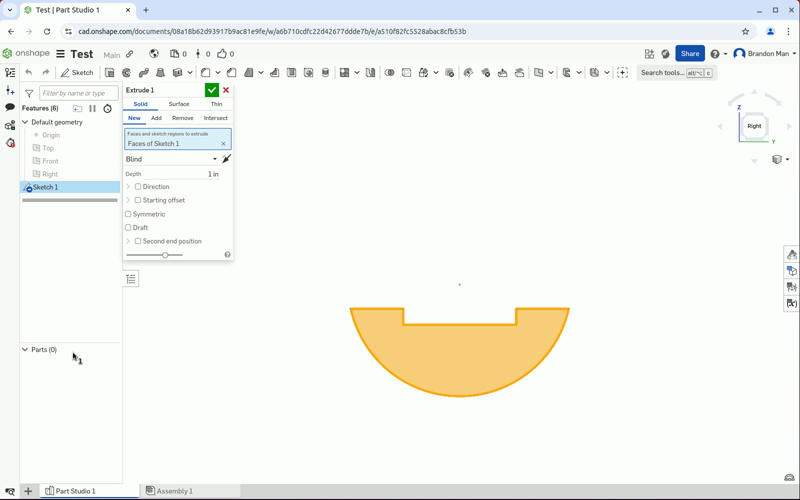
mouse_move(143, 106)
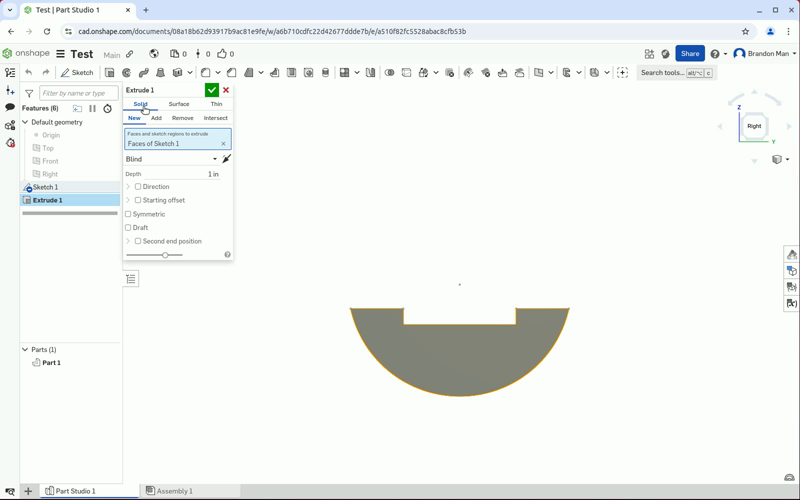
click(143, 106)
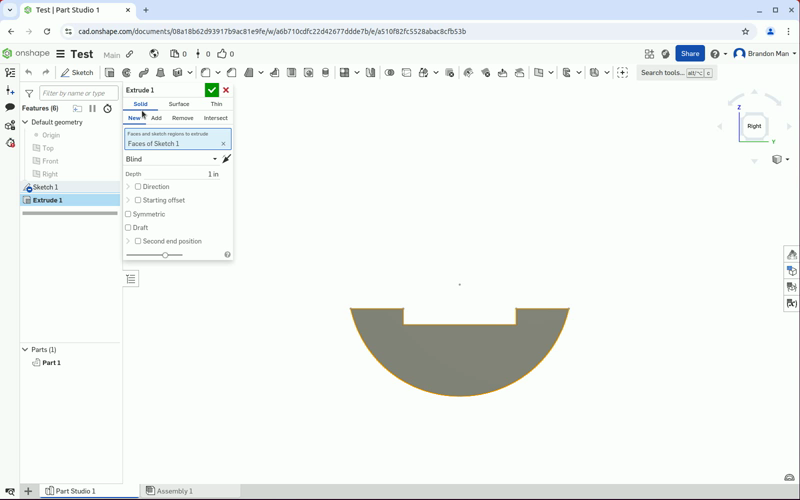
mouse_move(137, 120)
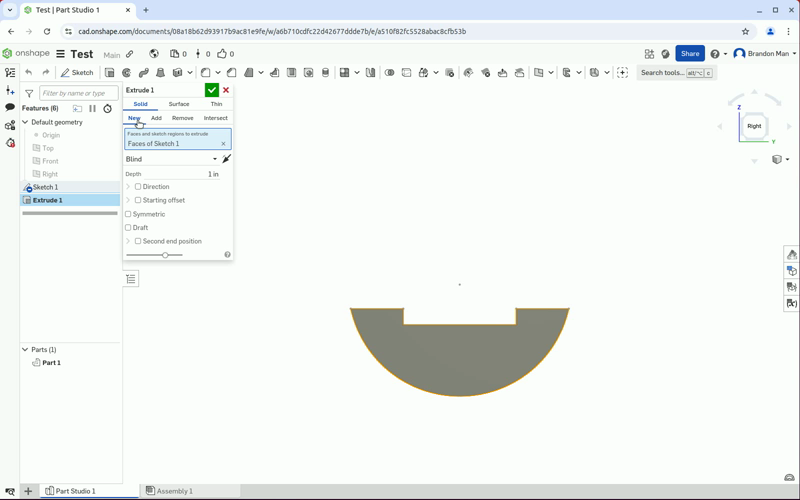
click(137, 120)
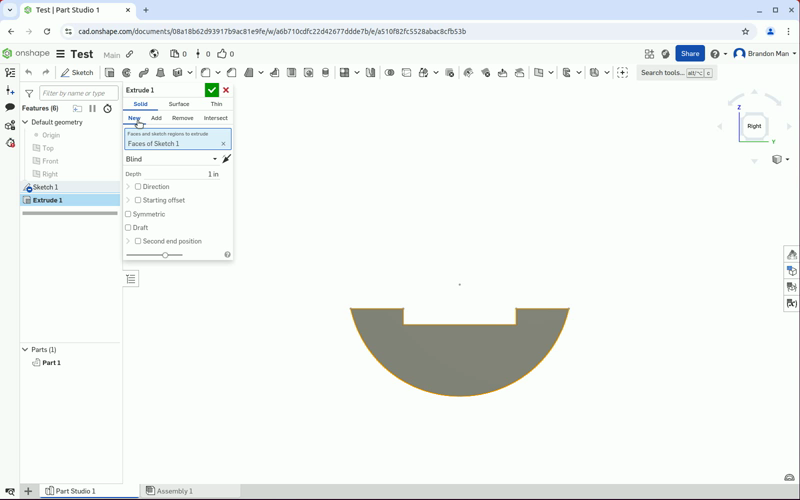
key(tab, 4)
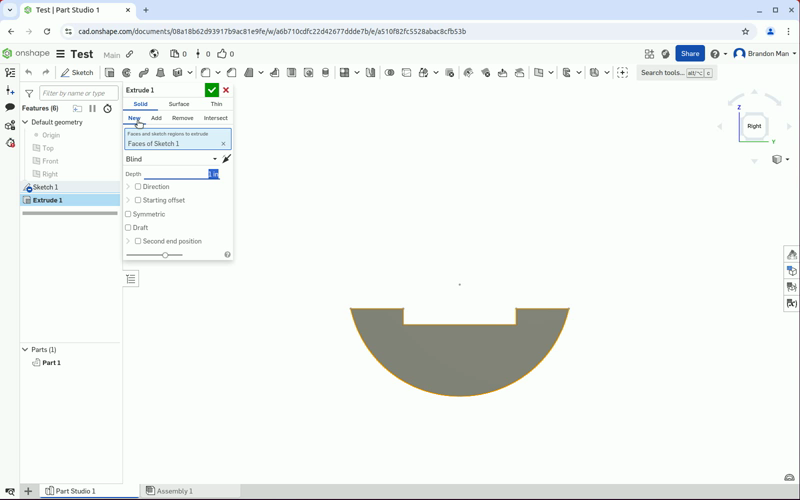
text(14.683)
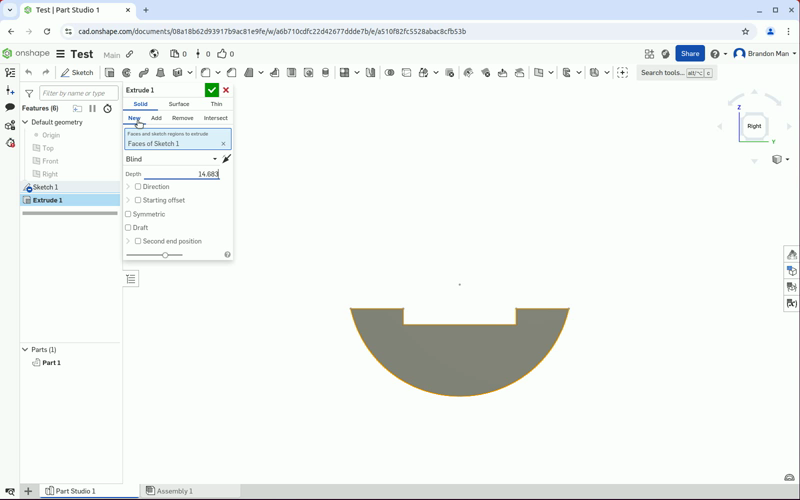
key(enter)
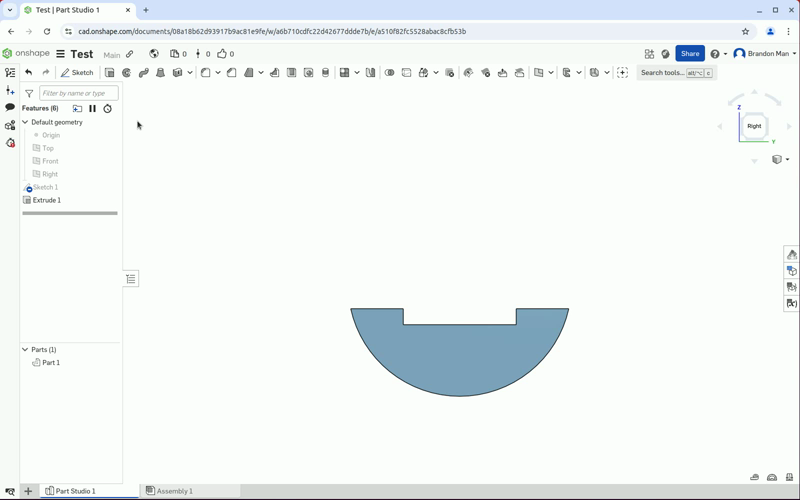
key(shift+h)
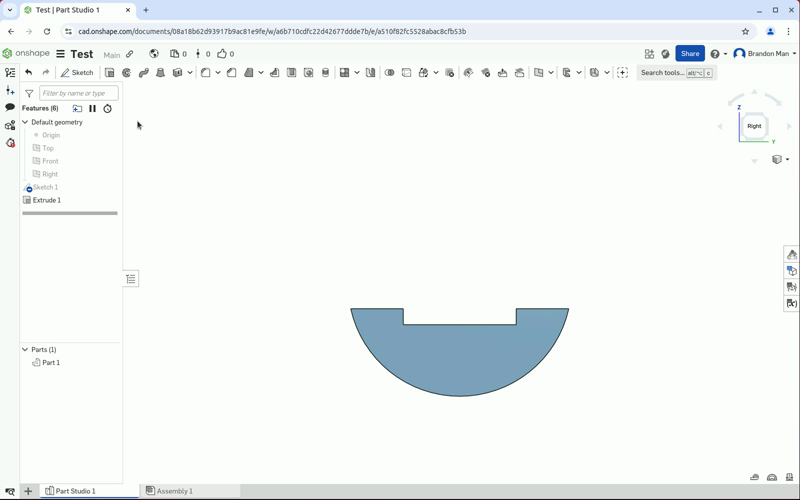
key(shift+h)
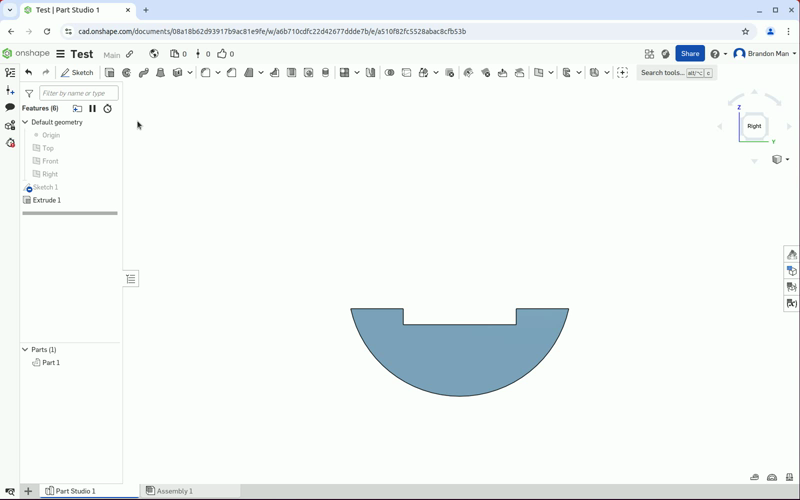
mouse_move(73, 189)
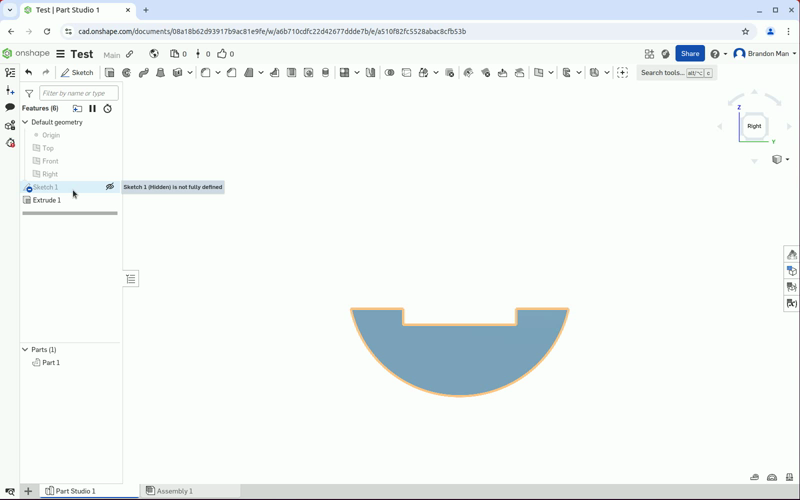
click(73, 189)
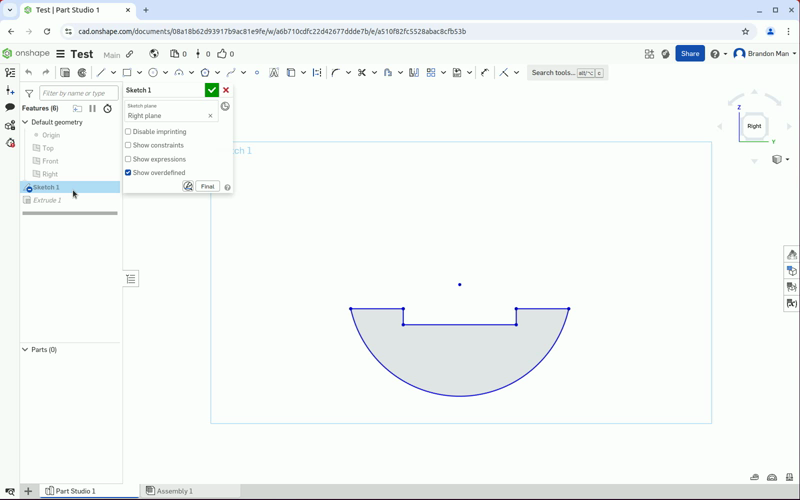
mouse_move(229, 92)
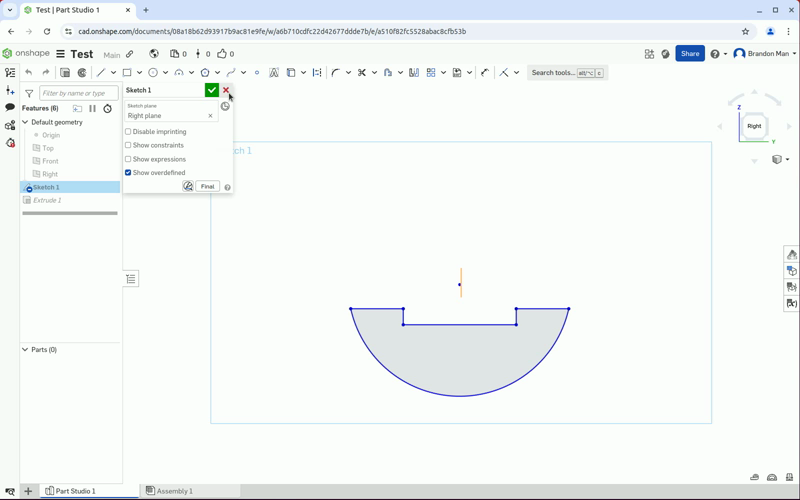
click(229, 92)
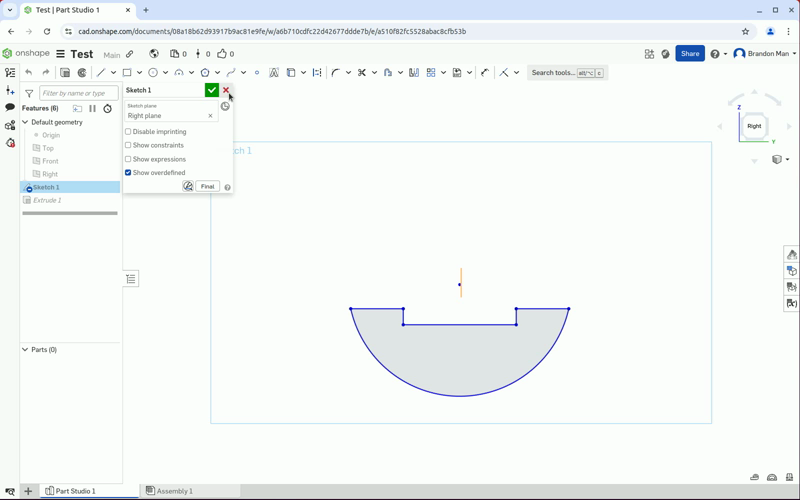
key(shift+s)
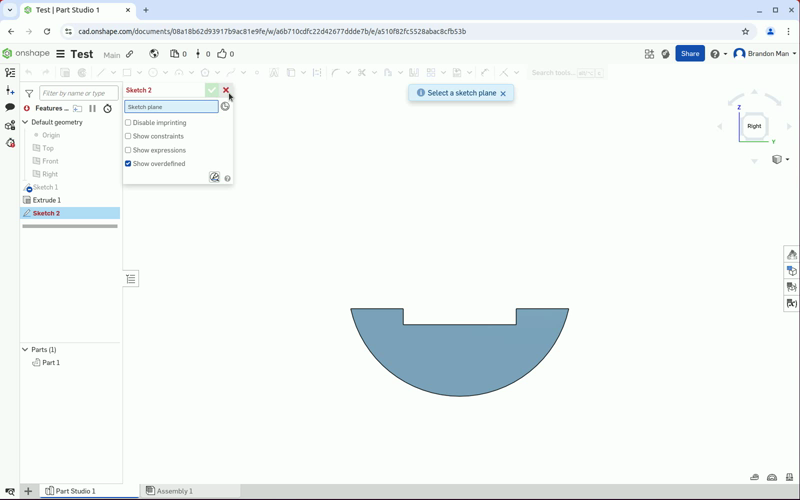
mouse_move(73, 176)
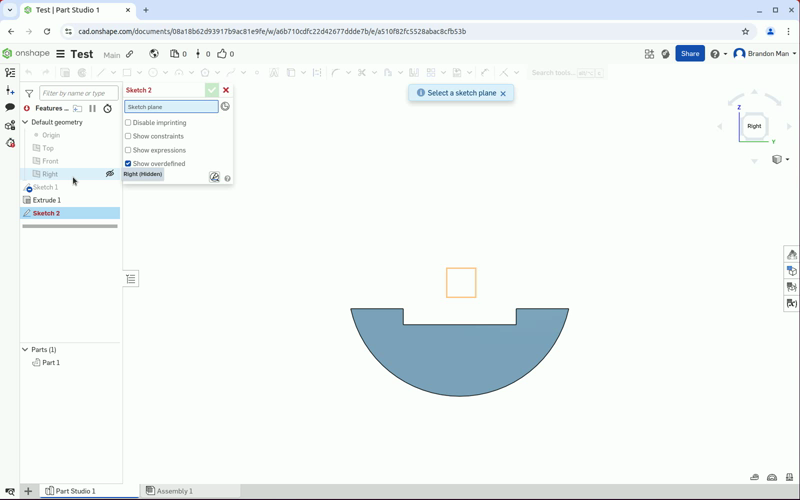
click(73, 176)
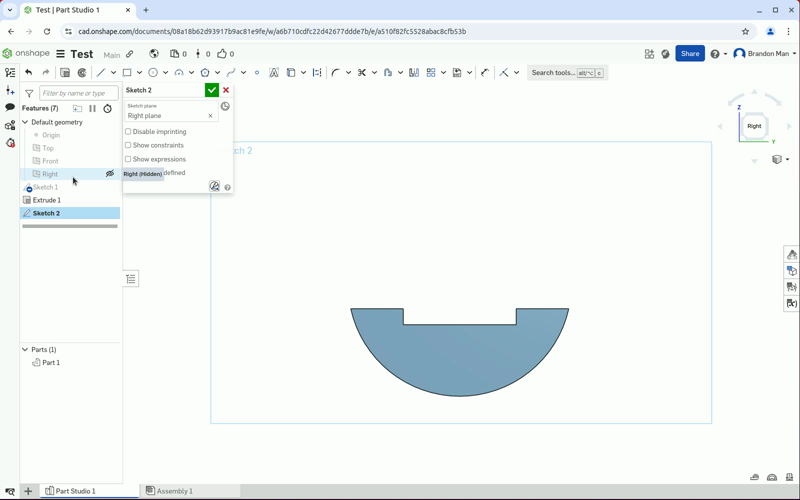
mouse_move(73, 352)
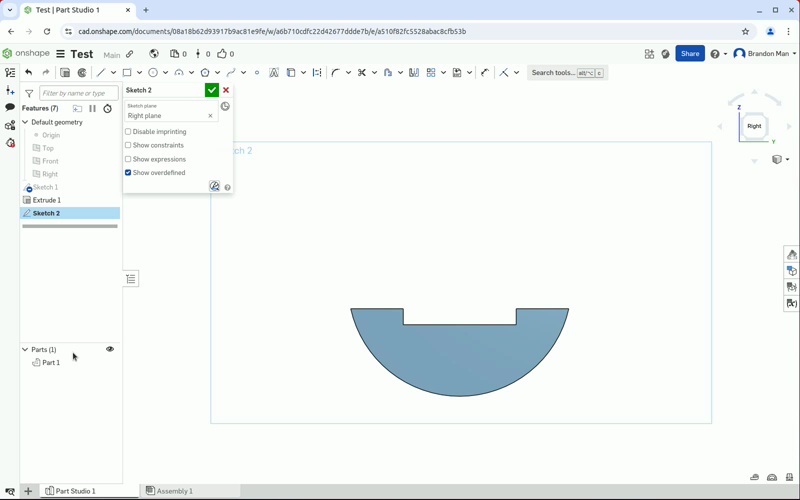
key(y)
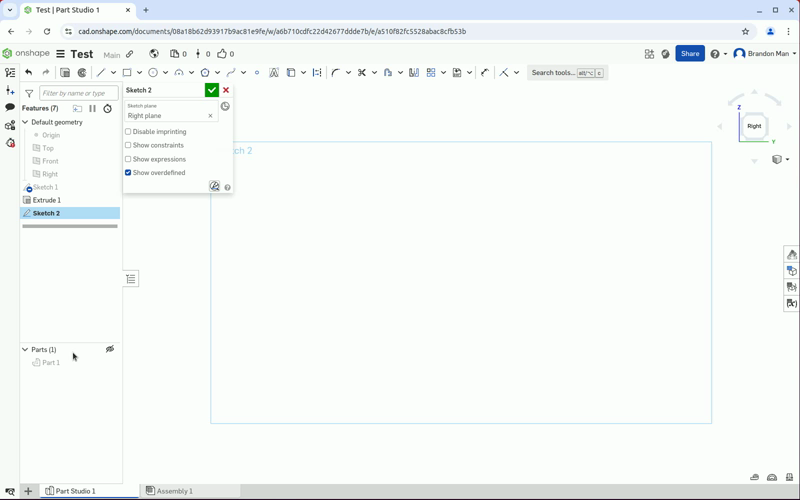
key(l)
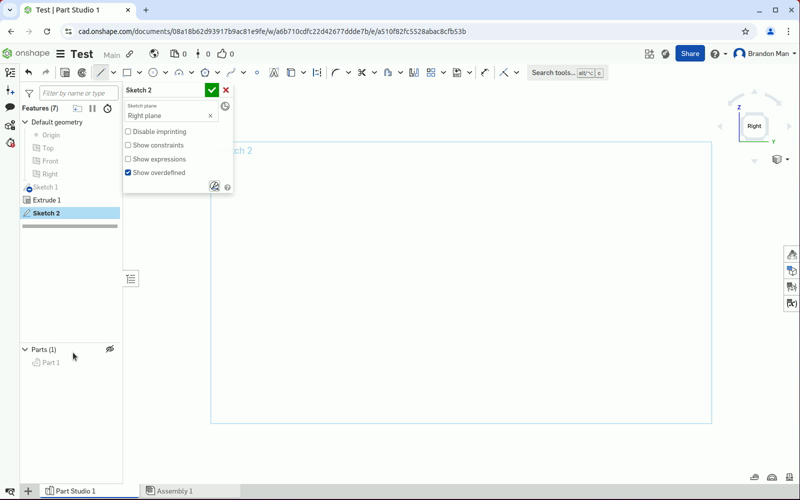
key_down(shift)
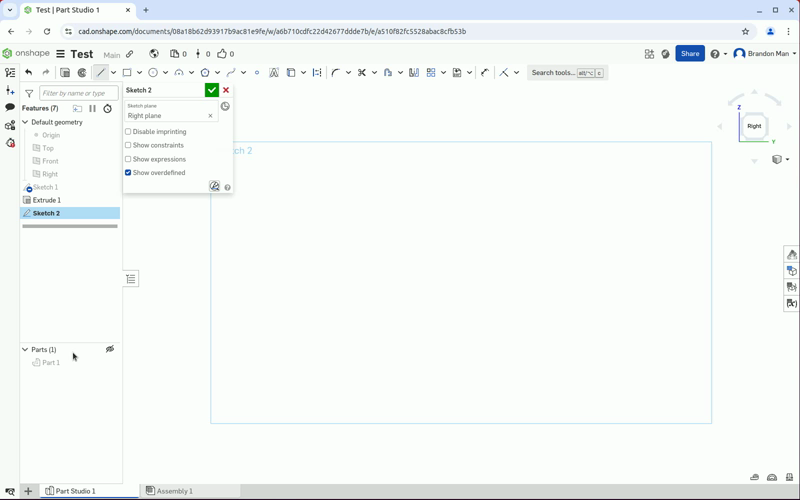
mouse_move(356, 241)
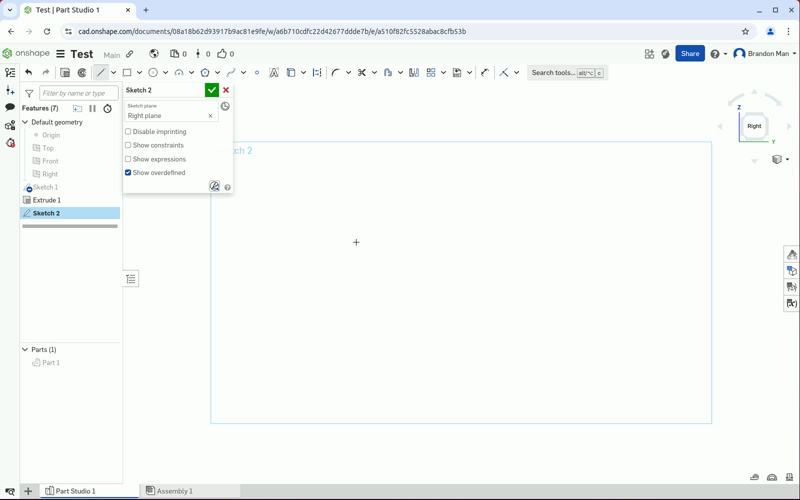
click(356, 241)
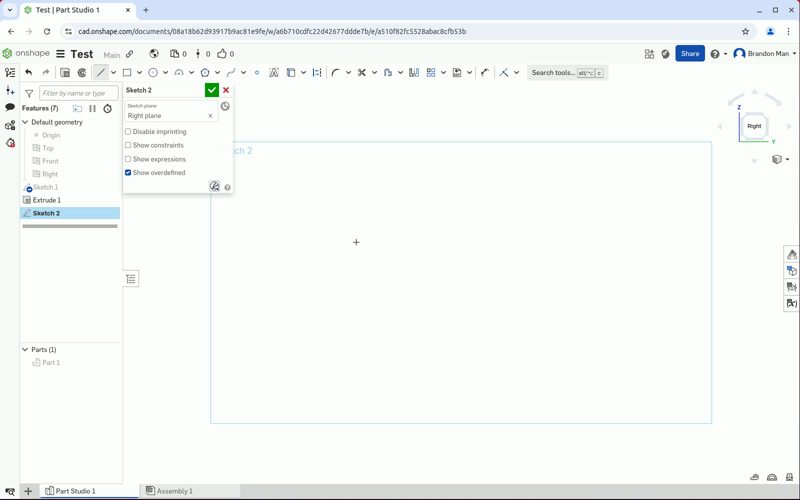
key_up(shift)
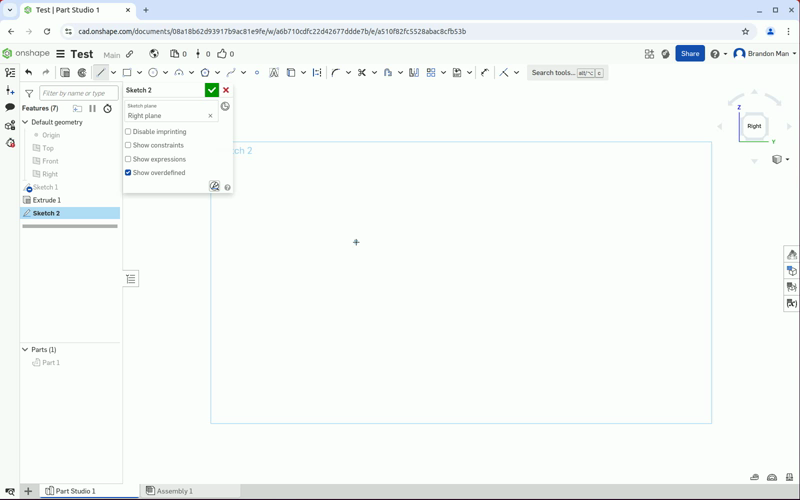
key_down(shift)
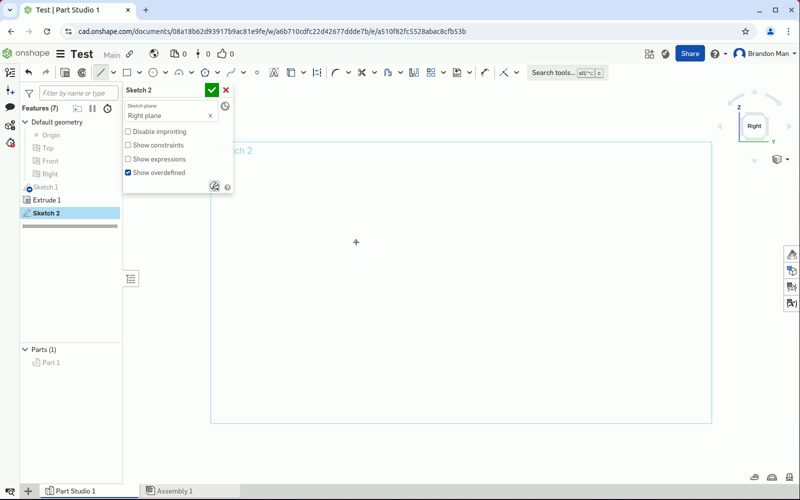
mouse_move(386, 241)
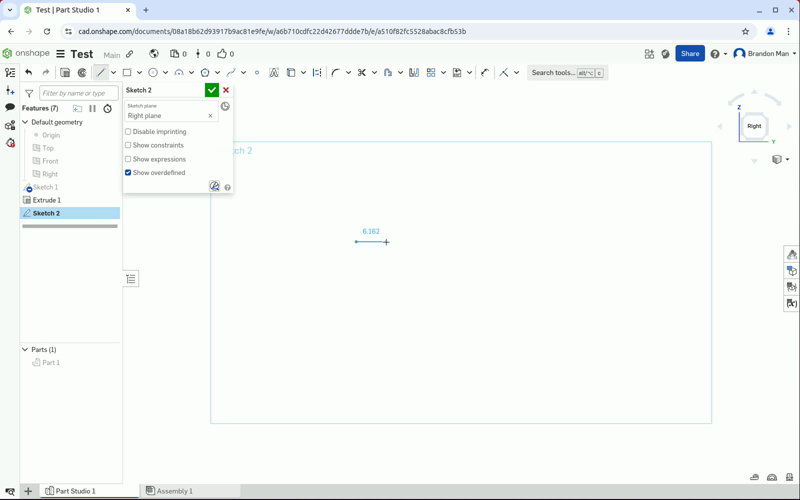
mouse_move(404, 241)
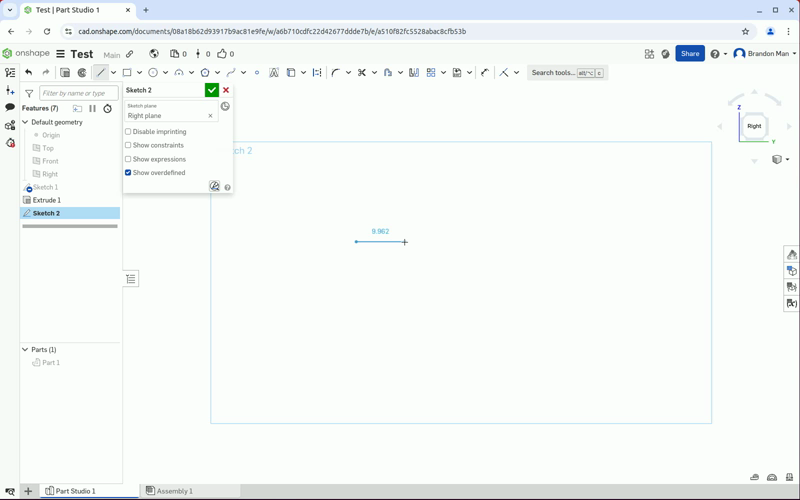
click(404, 241)
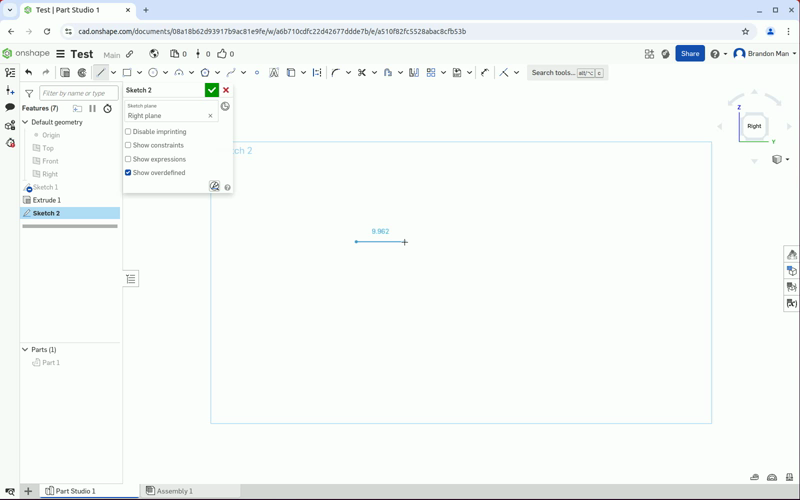
key_up(shift)
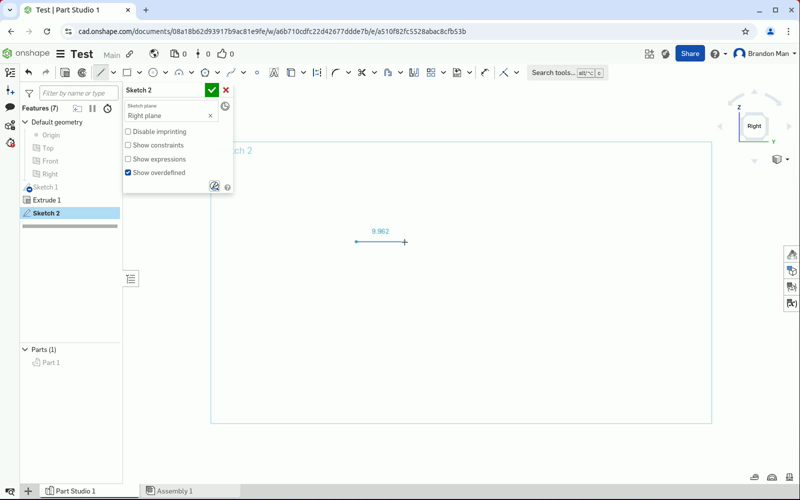
key_down(shift)
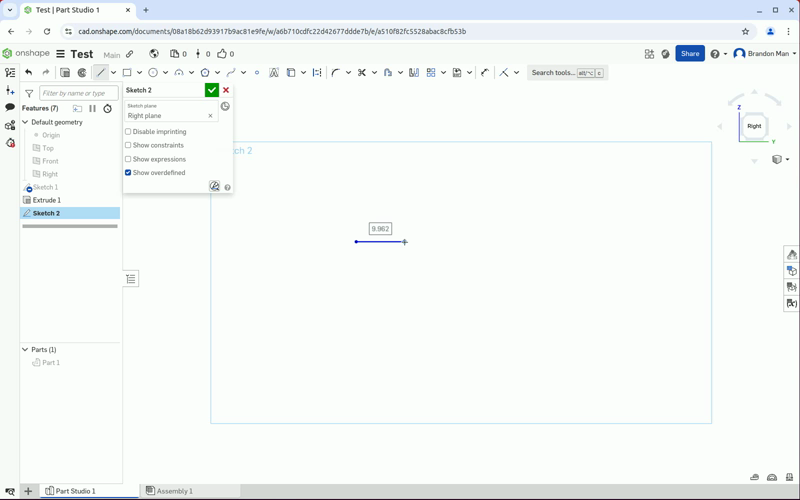
mouse_move(434, 241)
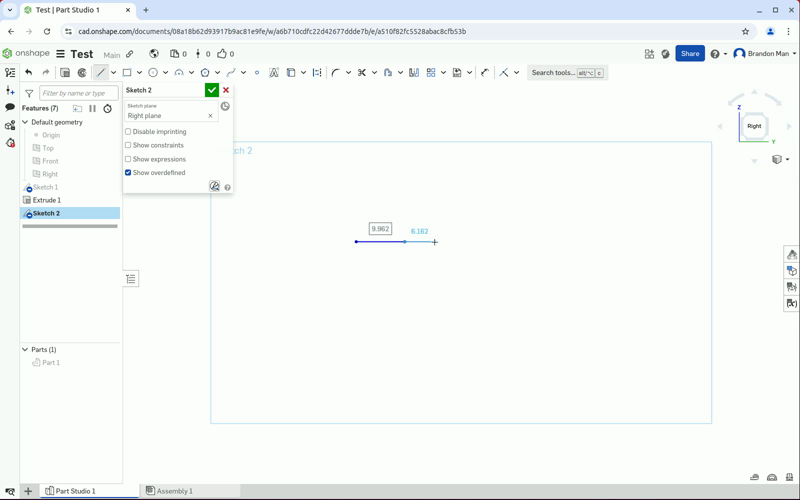
mouse_move(404, 226)
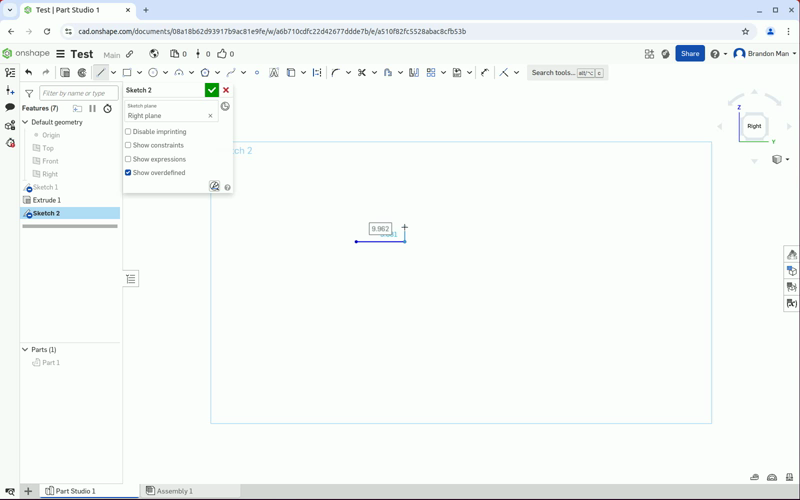
click(404, 226)
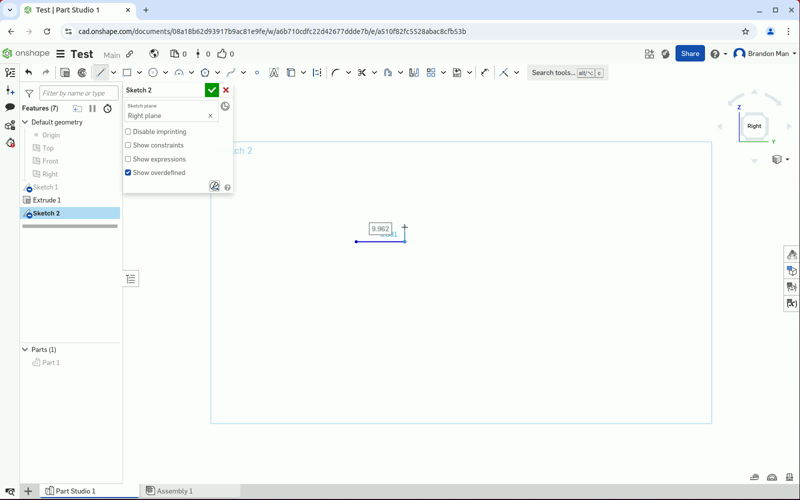
key_up(shift)
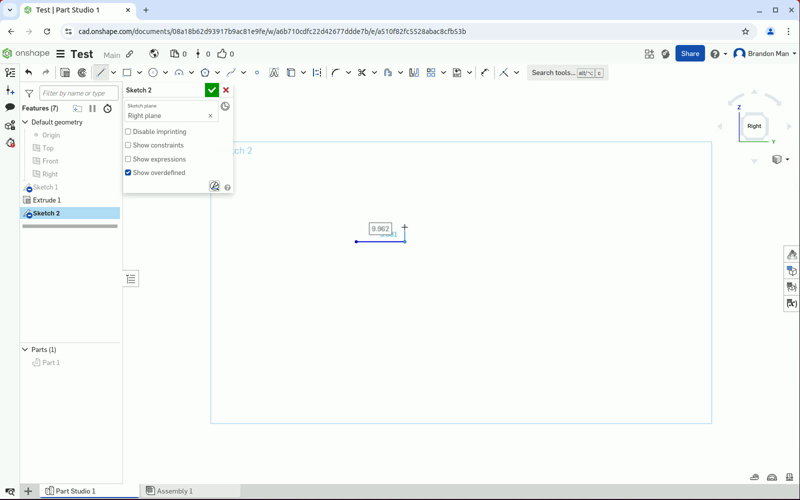
key_down(shift)
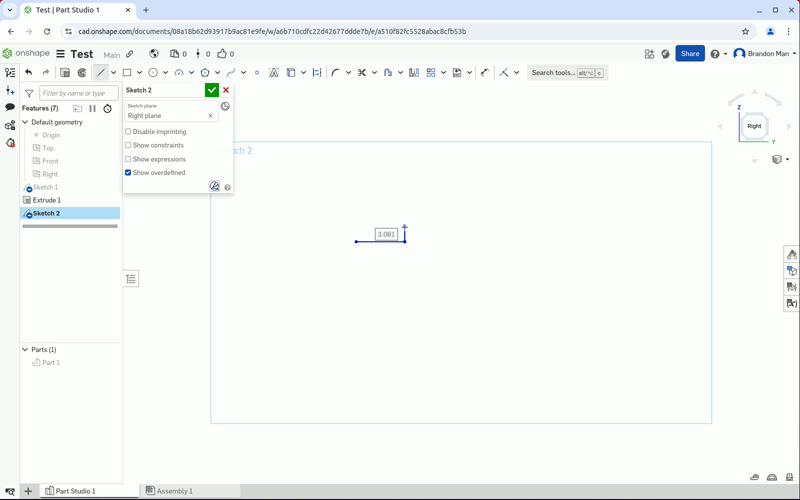
mouse_move(516, 226)
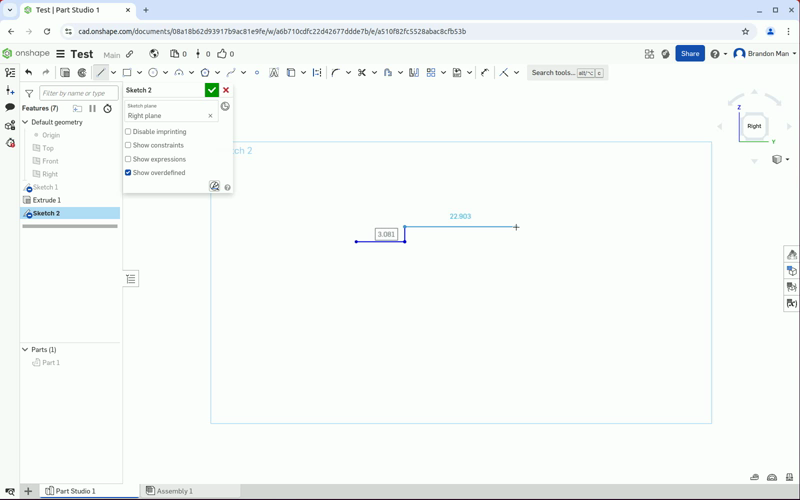
click(516, 226)
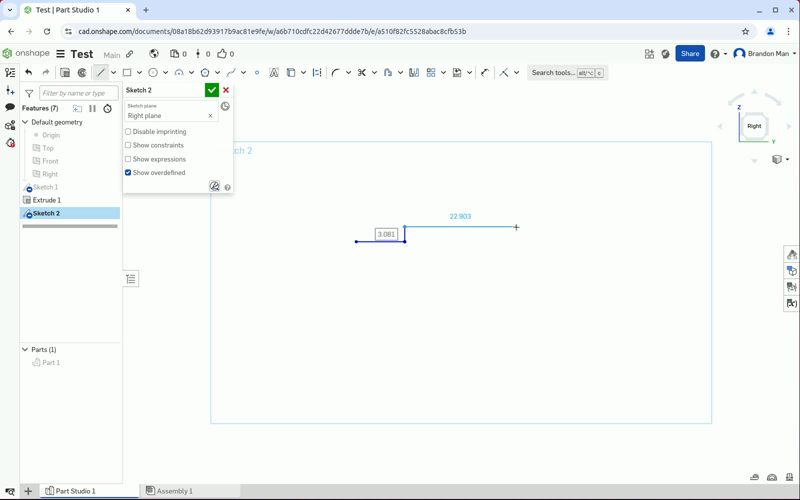
key_up(shift)
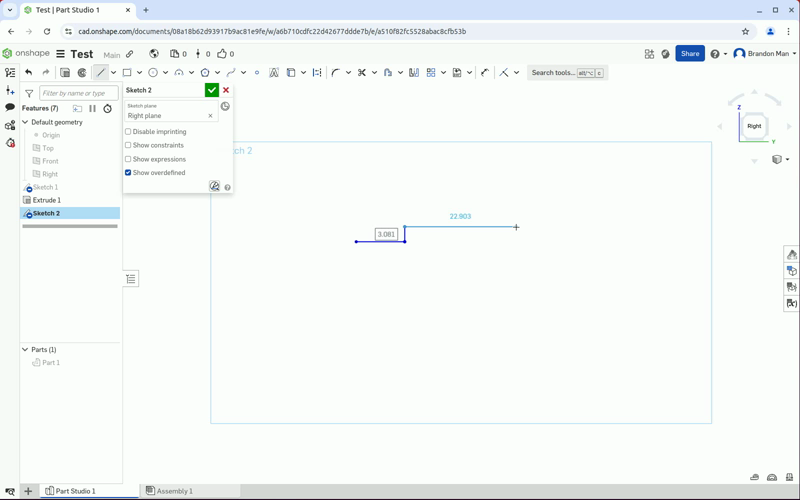
key_down(shift)
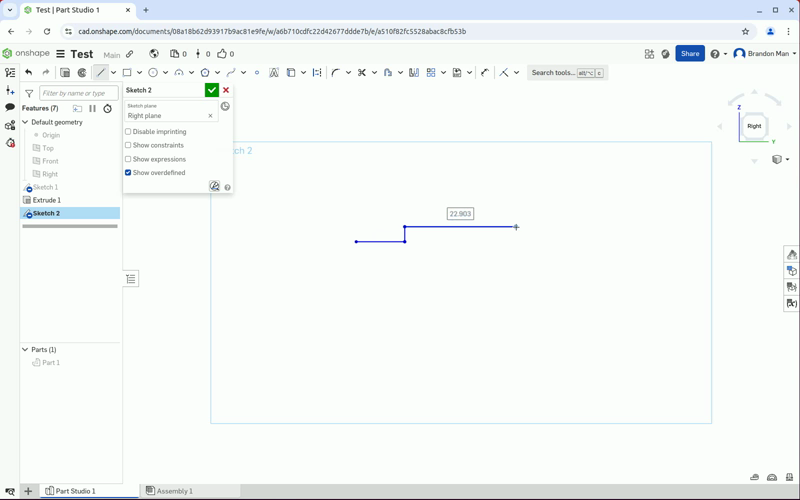
mouse_move(546, 226)
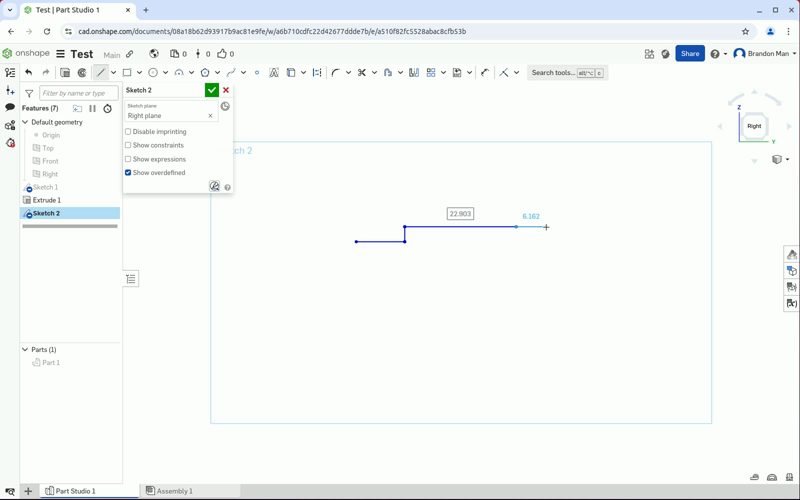
mouse_move(516, 241)
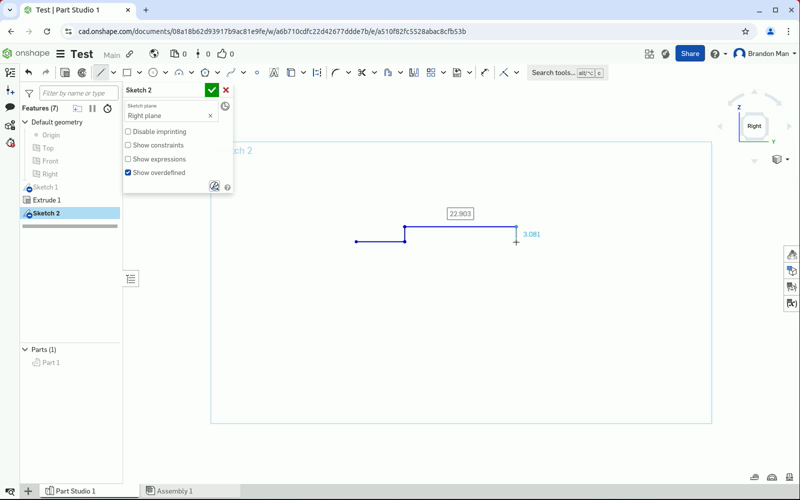
click(516, 241)
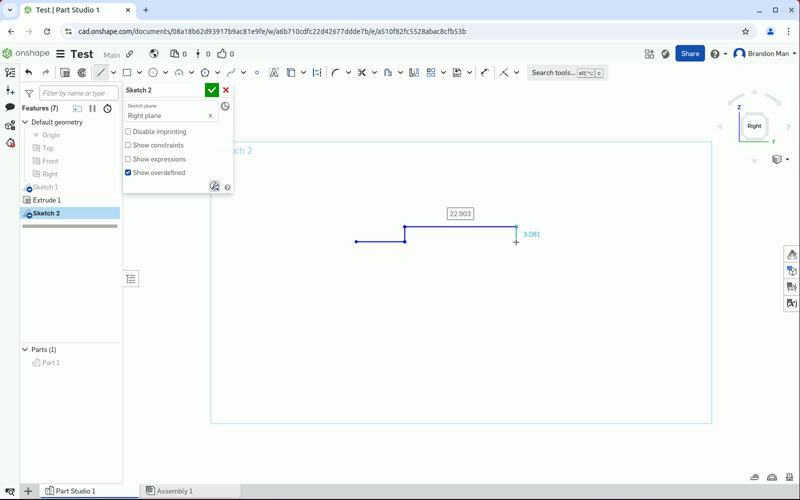
key_up(shift)
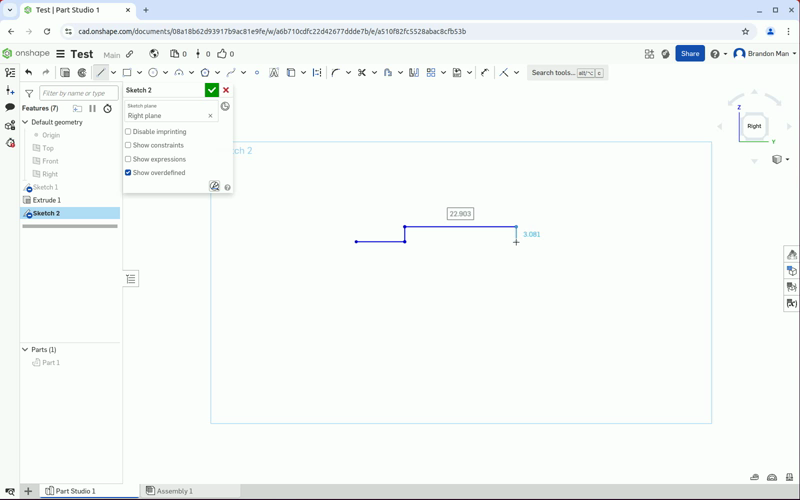
key_down(shift)
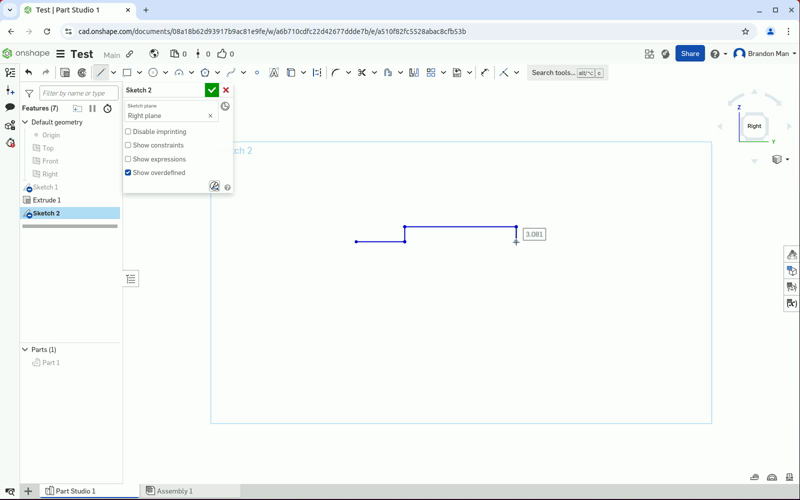
mouse_move(546, 241)
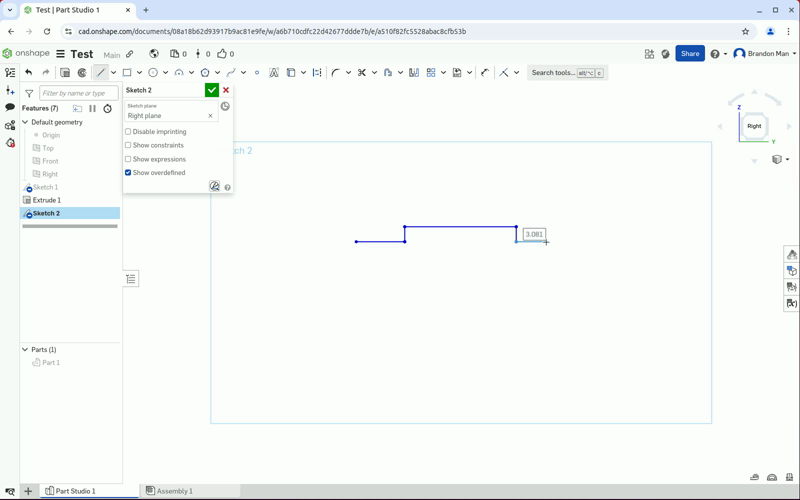
mouse_move(564, 242)
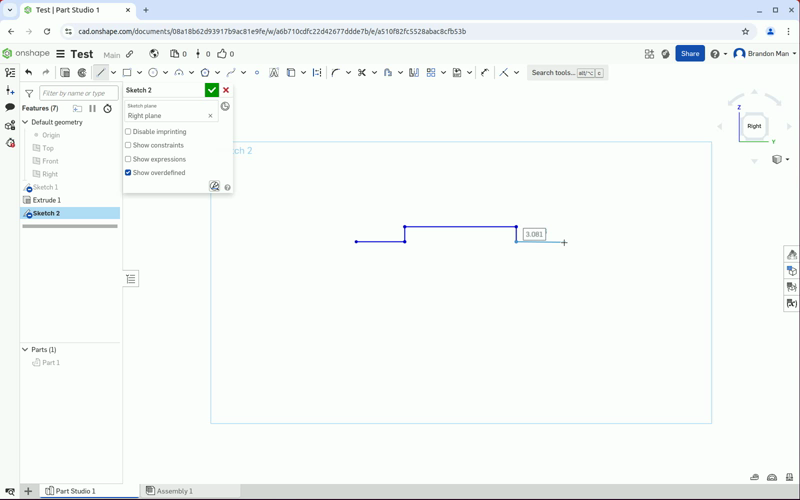
click(564, 242)
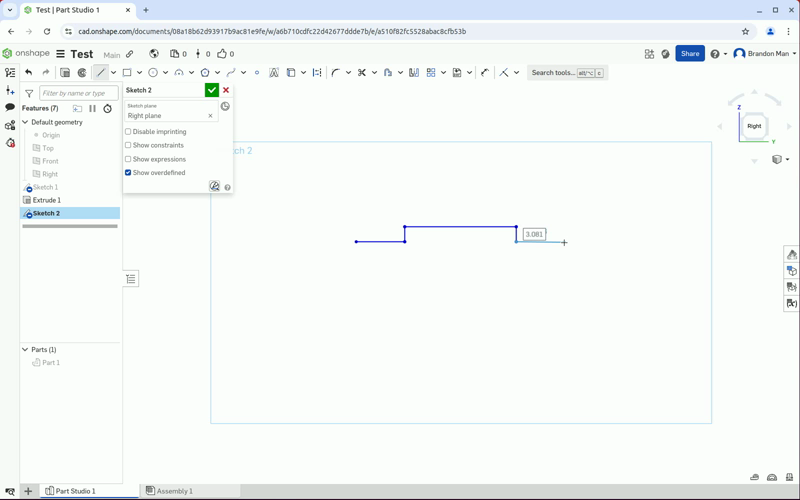
key_up(shift)
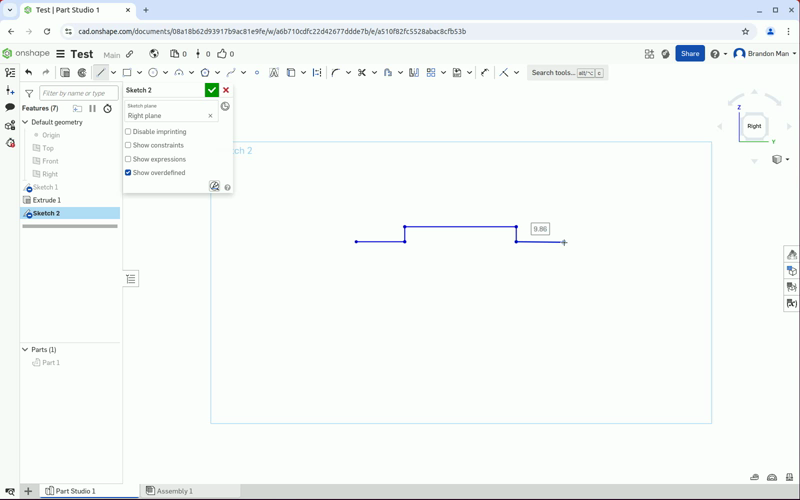
key(esc)
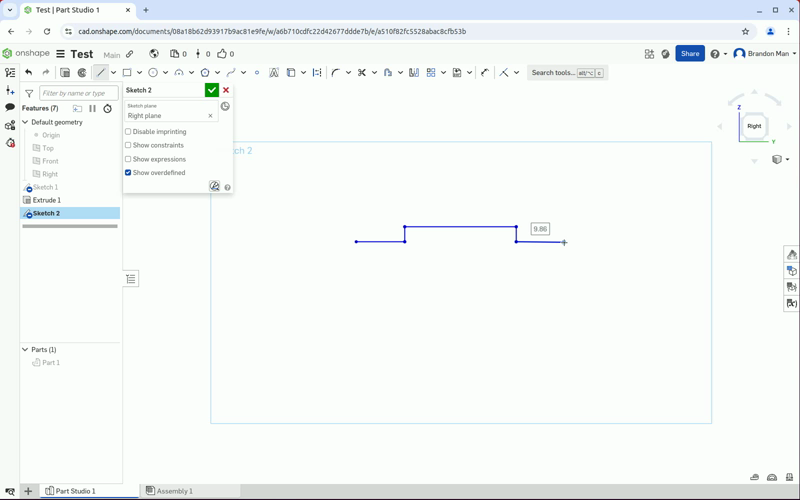
key(a)
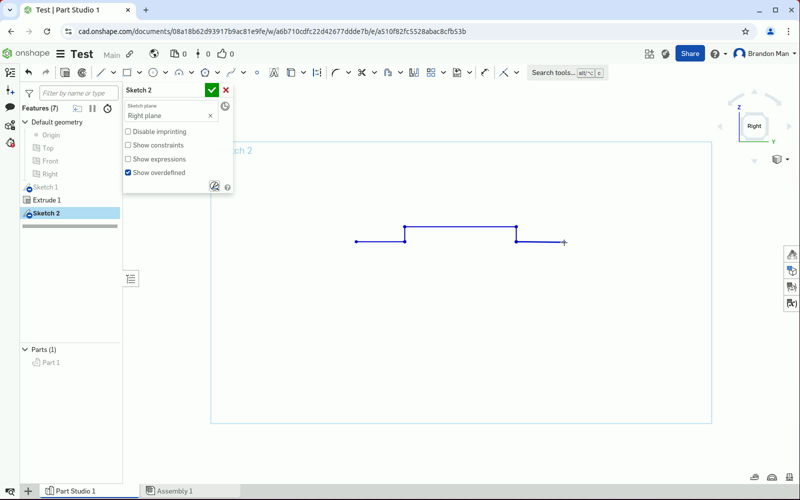
mouse_move(564, 242)
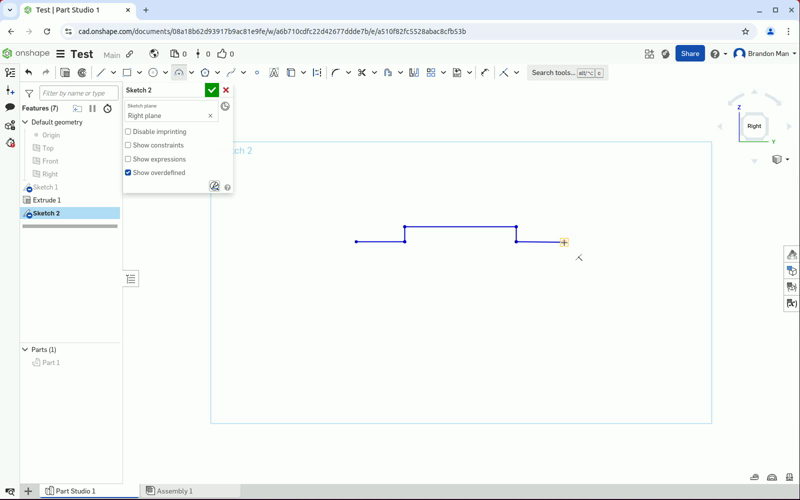
click(564, 242)
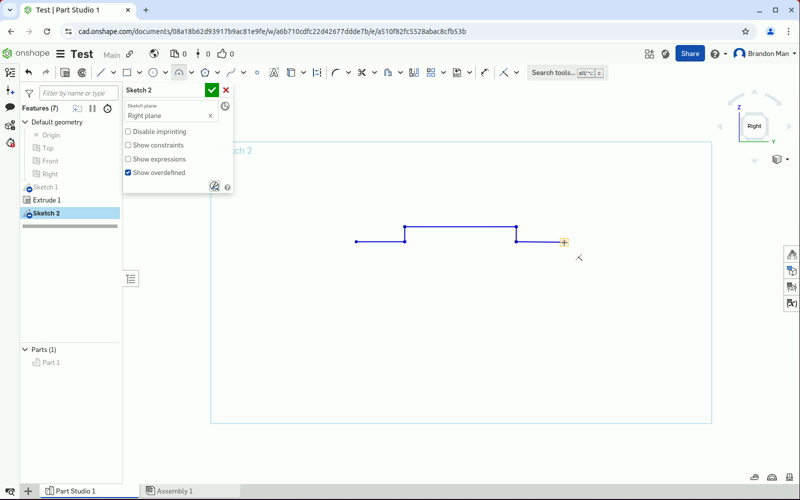
mouse_move(356, 241)
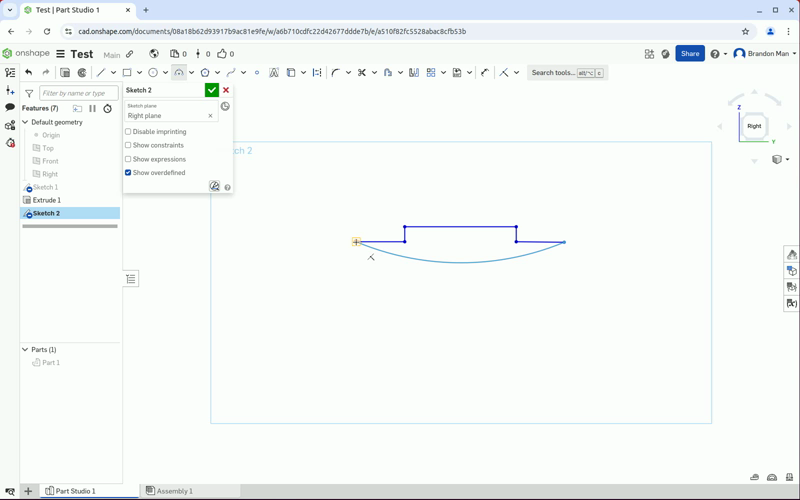
click(356, 241)
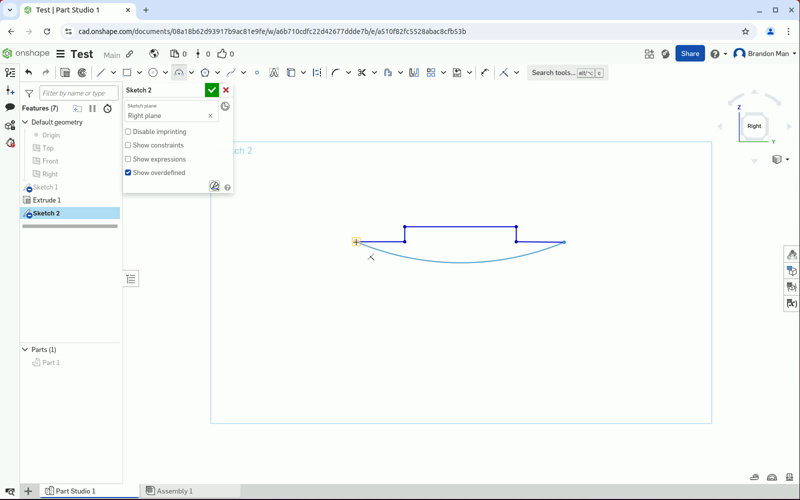
key_down(shift)
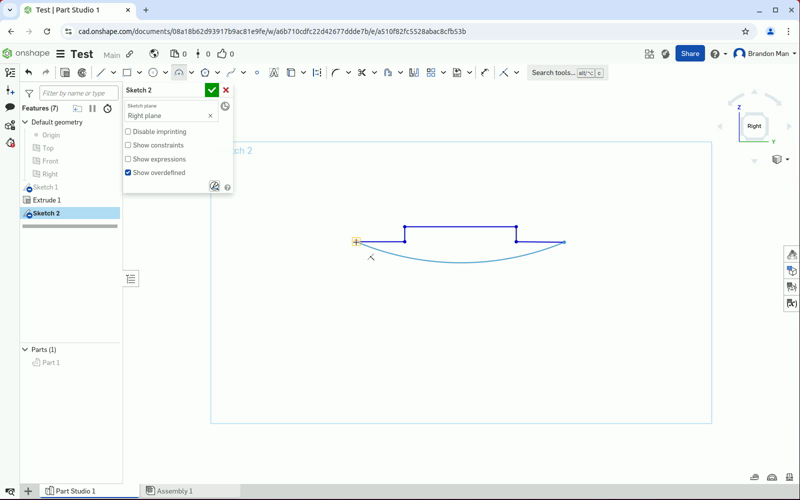
mouse_move(460, 171)
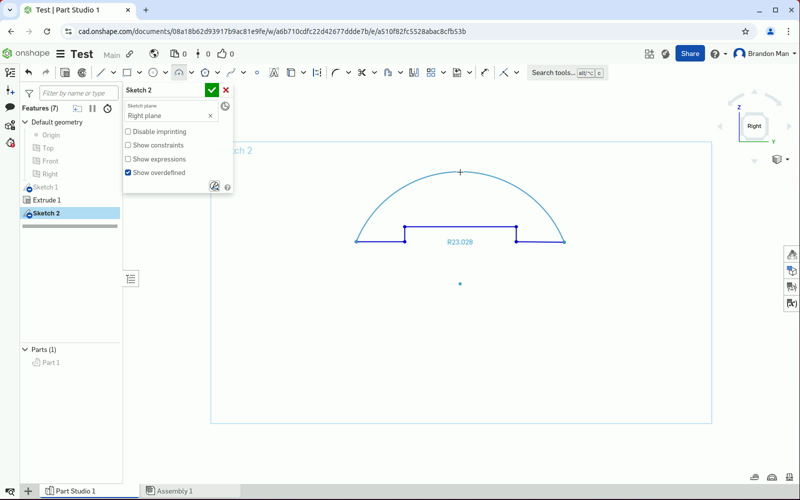
click(460, 171)
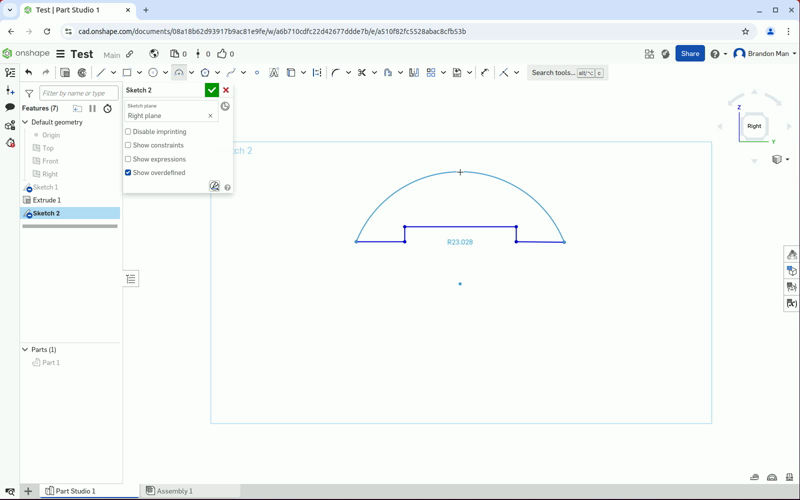
key_up(shift)
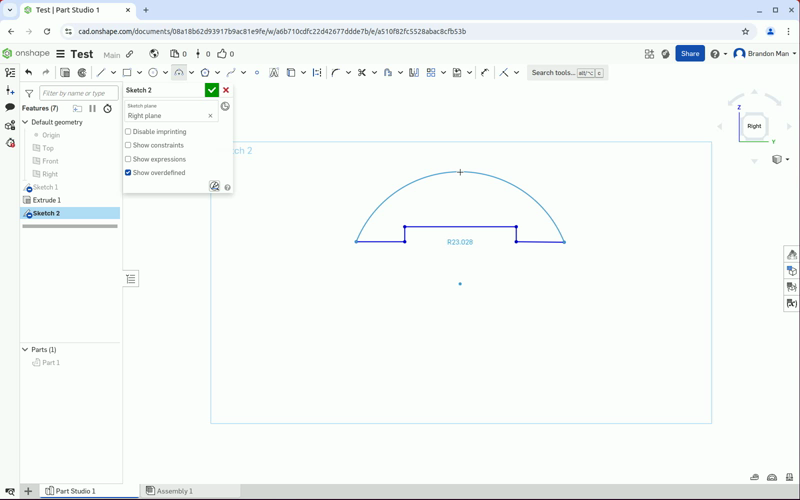
key(esc)
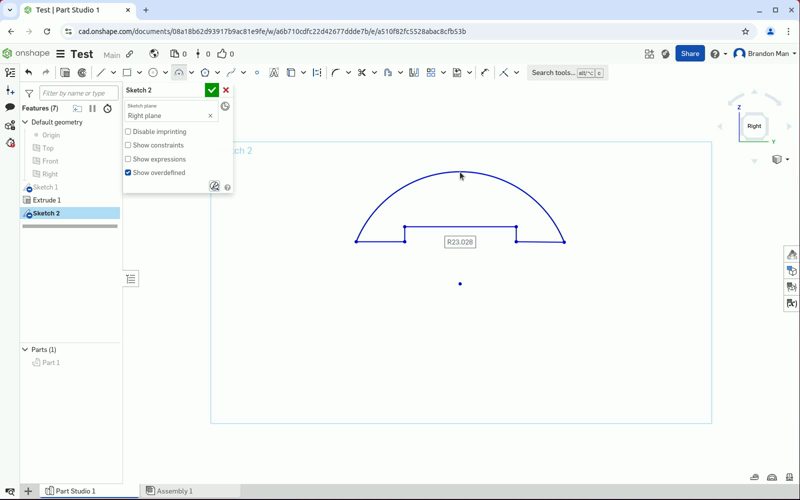
mouse_move(418, 215)
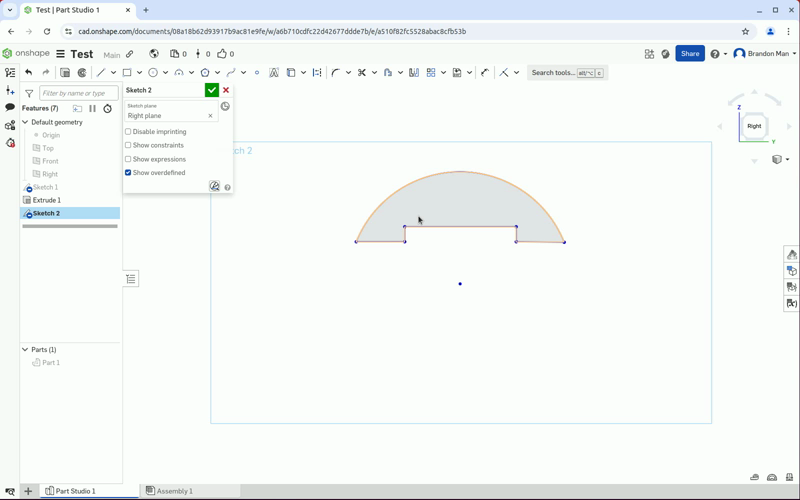
click(418, 215)
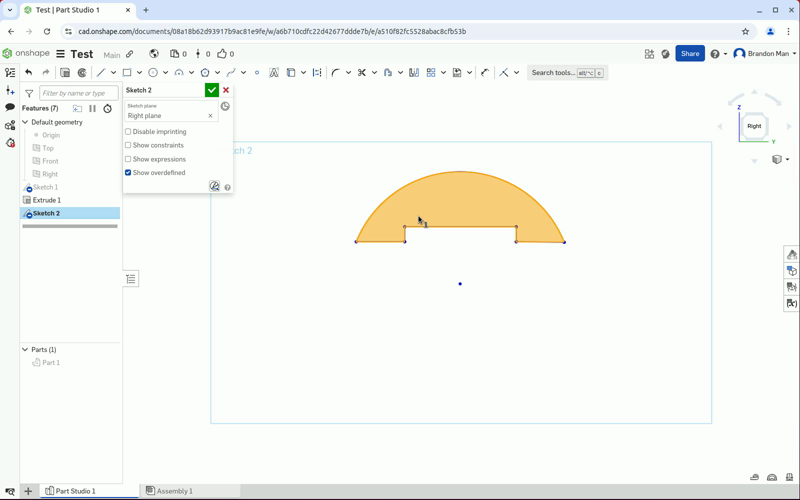
mouse_move(73, 352)
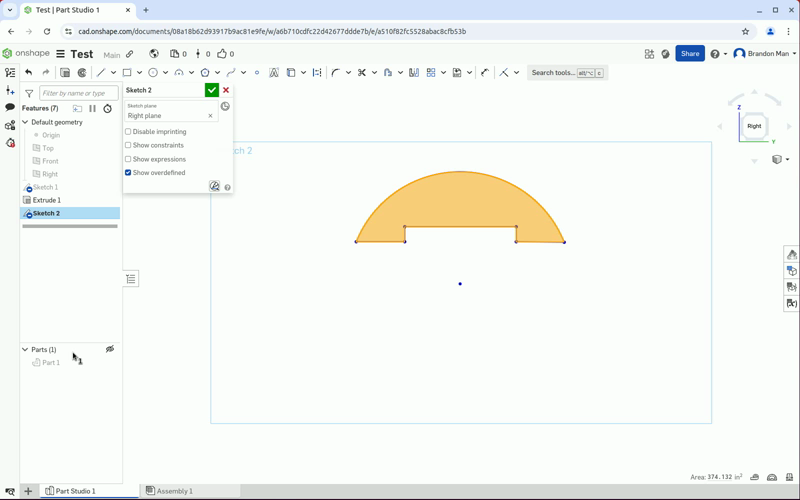
key(shift+y)
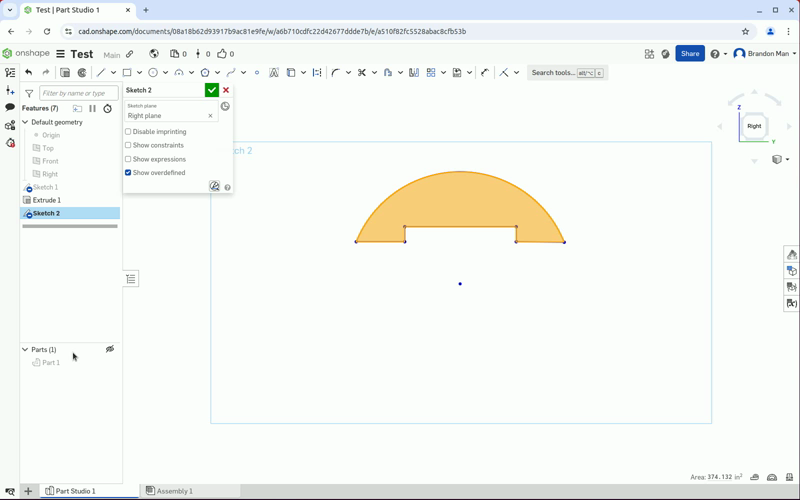
key(shift+e)
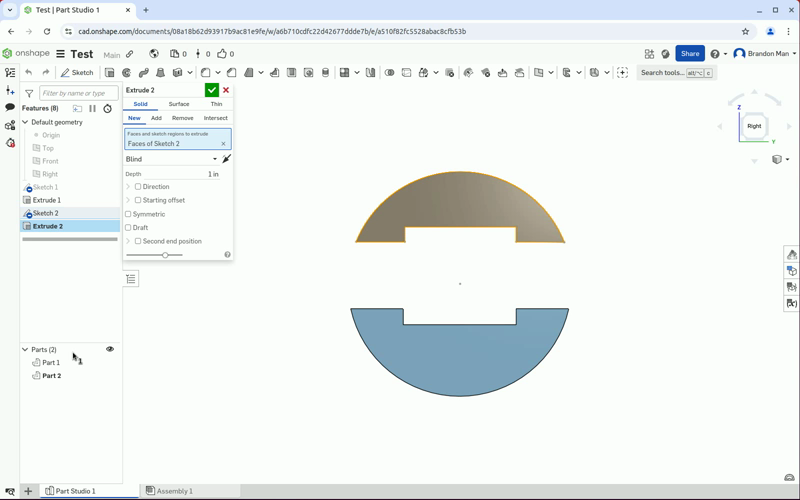
mouse_move(143, 106)
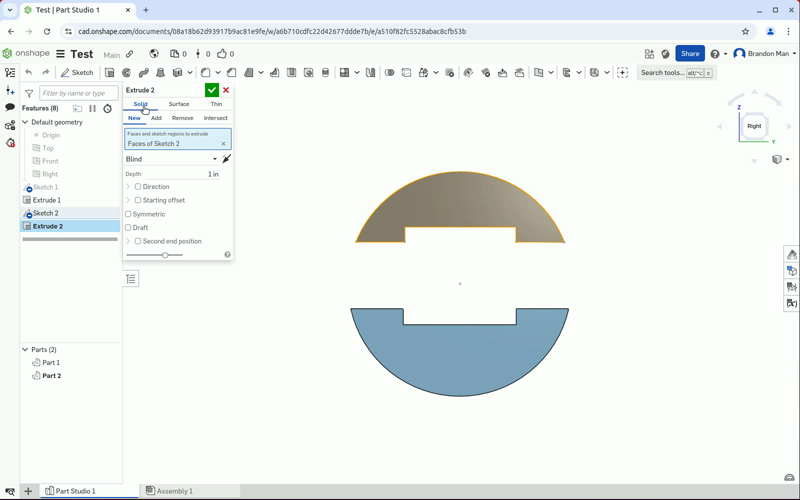
click(143, 106)
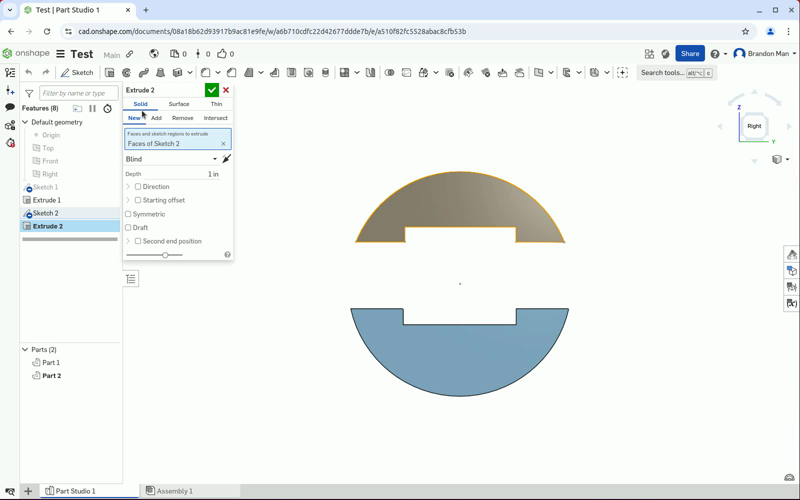
mouse_move(137, 120)
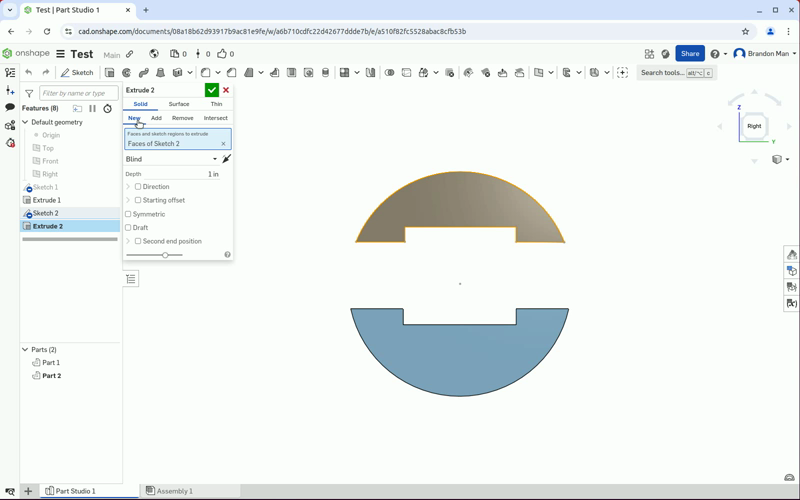
click(137, 120)
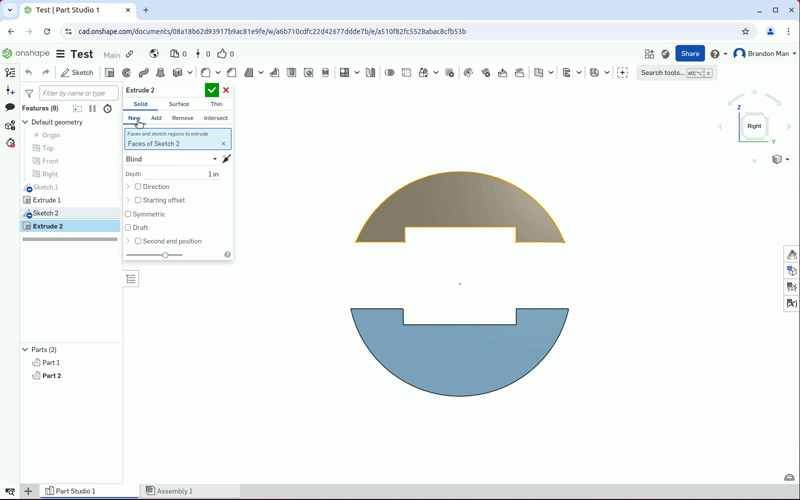
key(tab, 4)
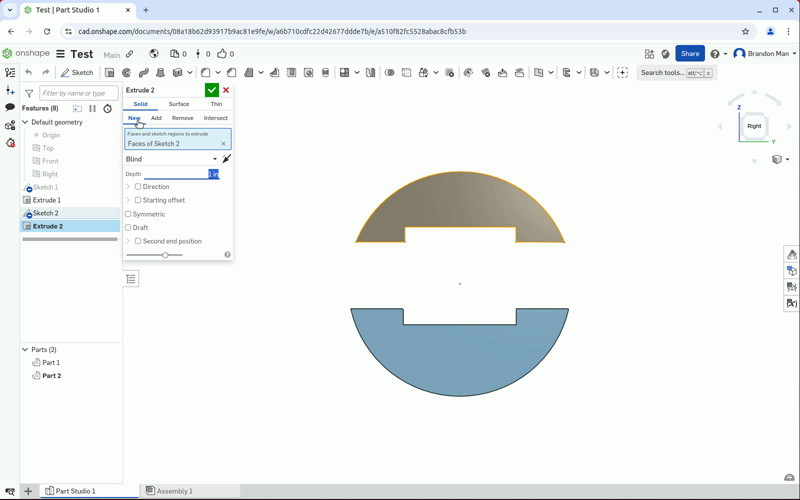
text(14.683)
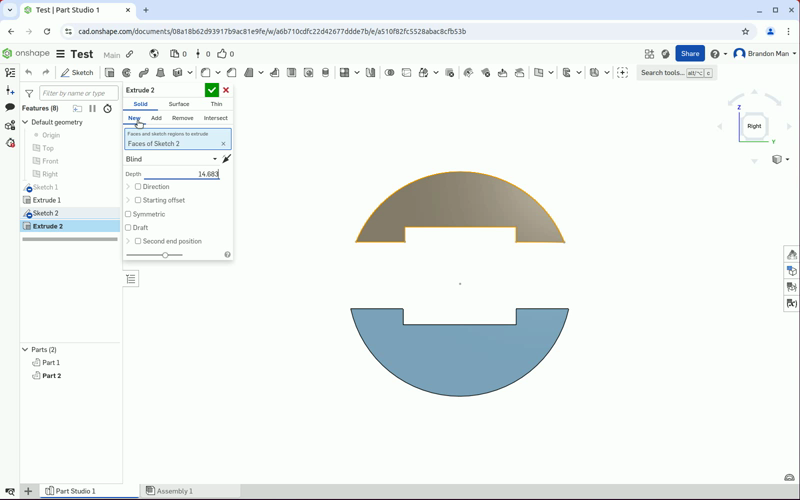
key(enter)
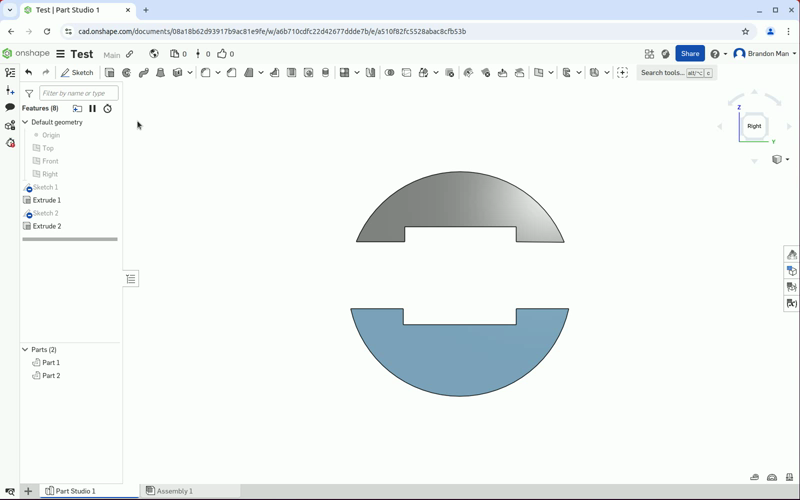
key(shift+h)
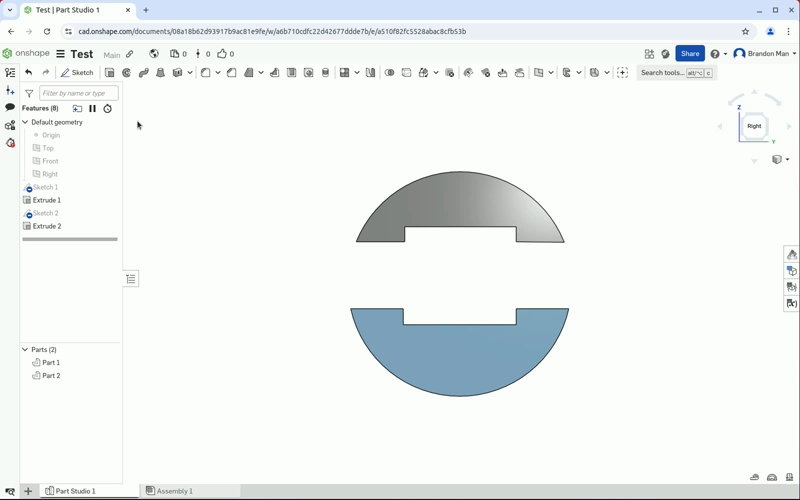
key(shift+h)
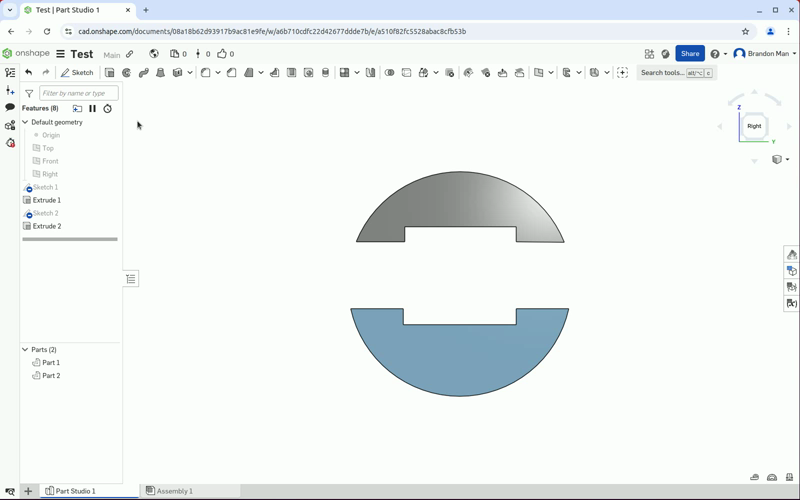
mouse_move(73, 189)
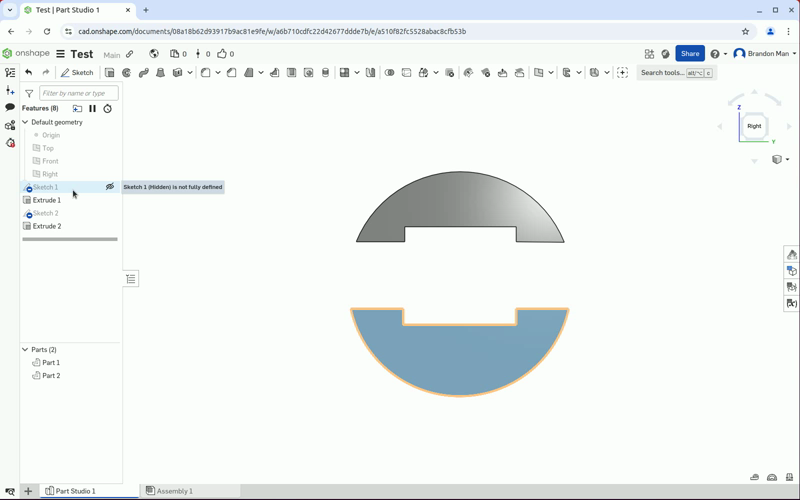
click(73, 189)
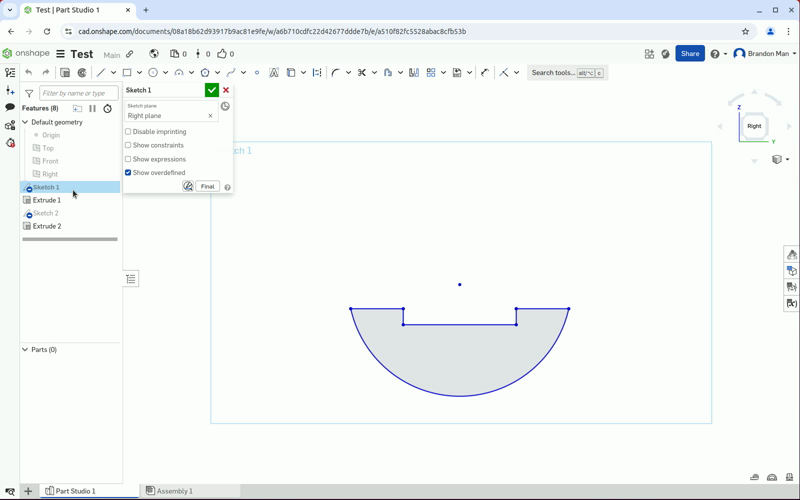
mouse_move(229, 92)
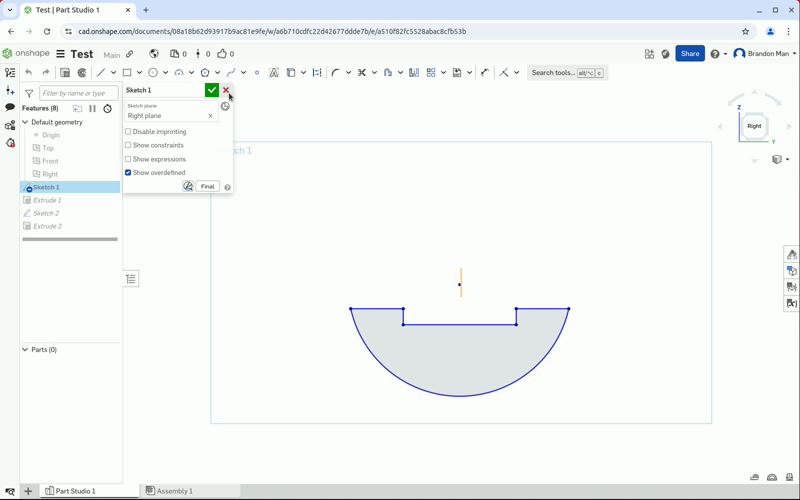
click(229, 92)
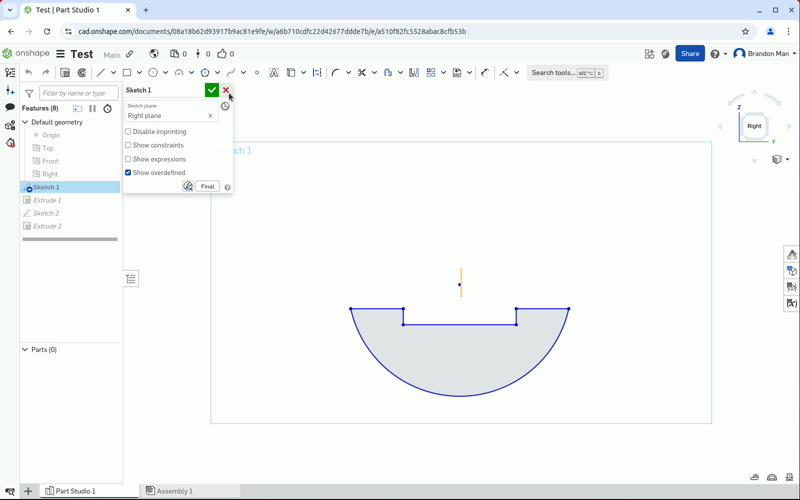
key(shift+s)
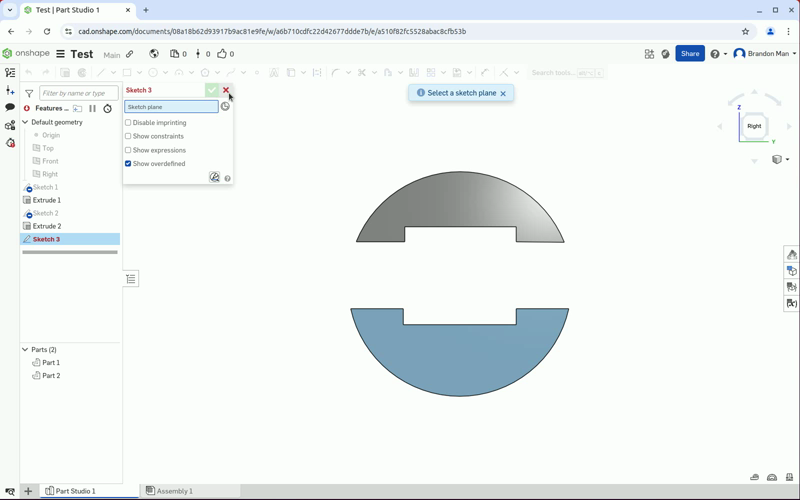
mouse_move(73, 176)
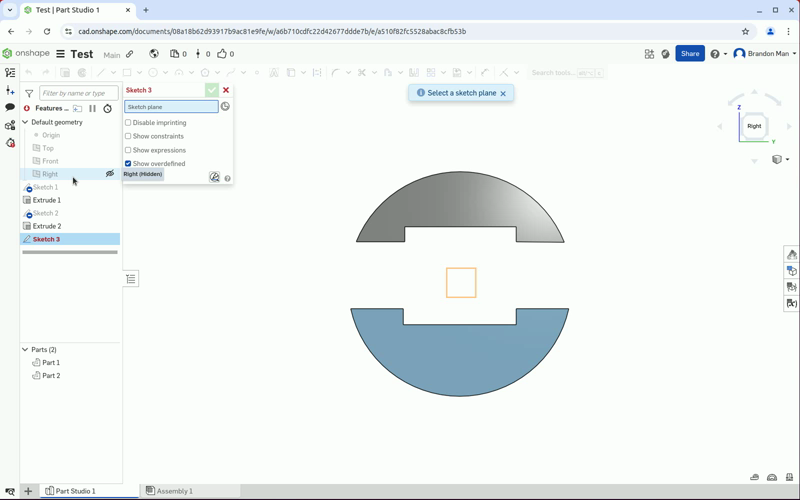
click(73, 176)
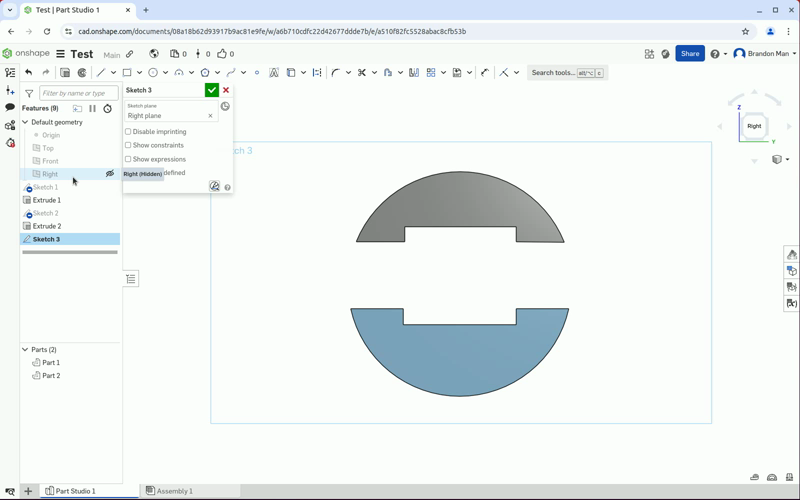
mouse_move(73, 352)
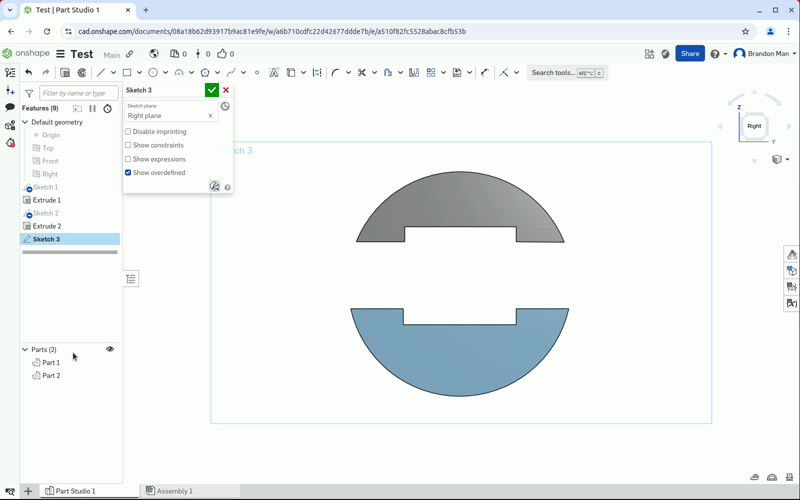
key(y)
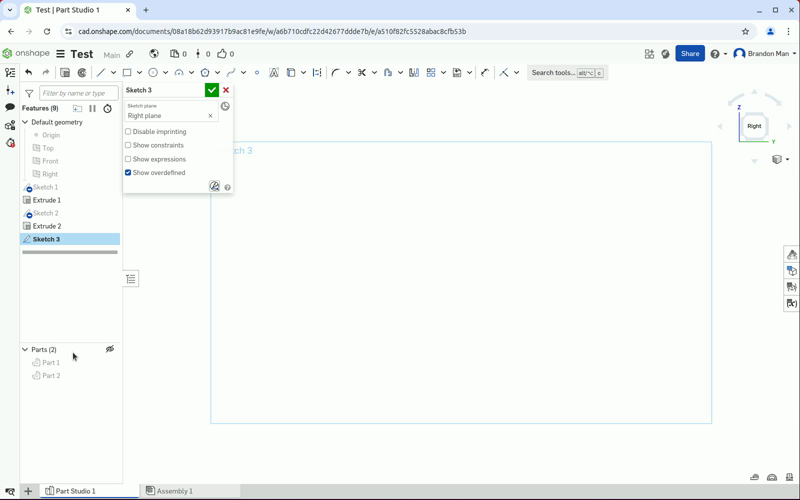
key(l)
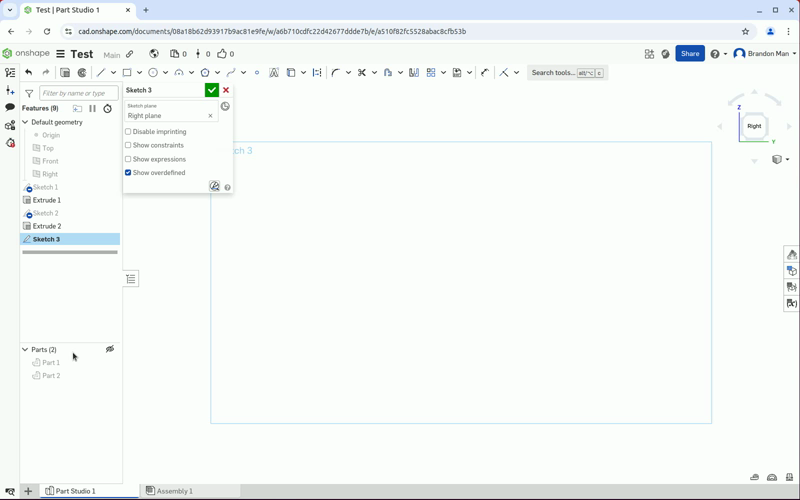
key_down(shift)
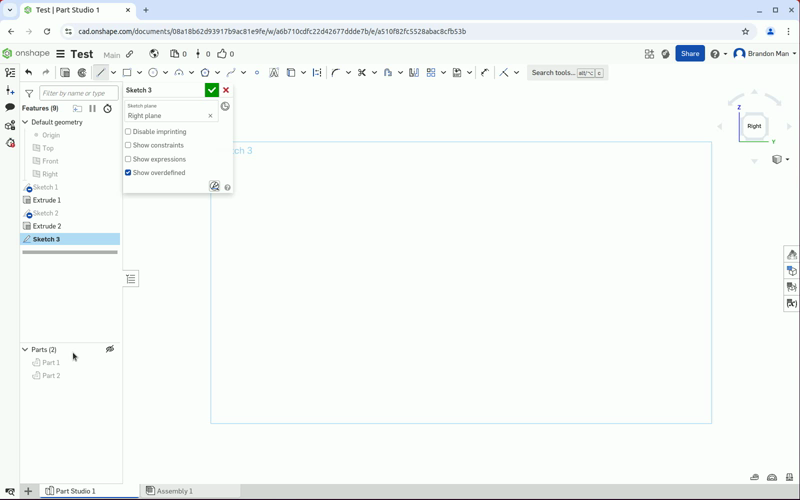
mouse_move(404, 308)
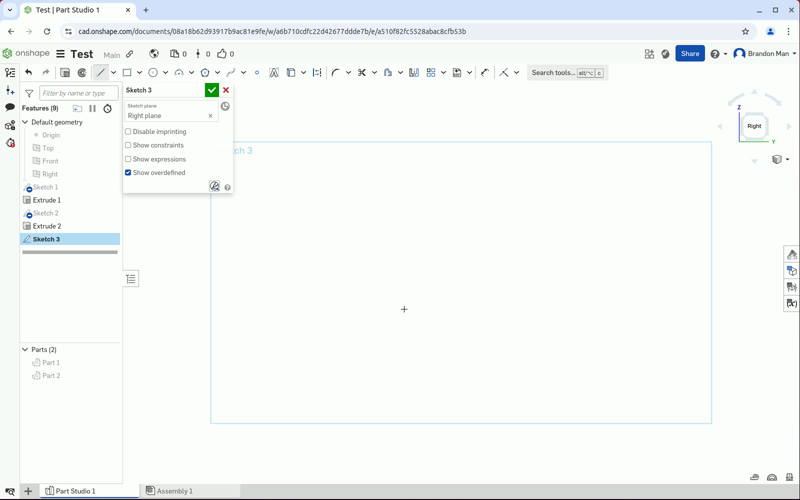
click(404, 308)
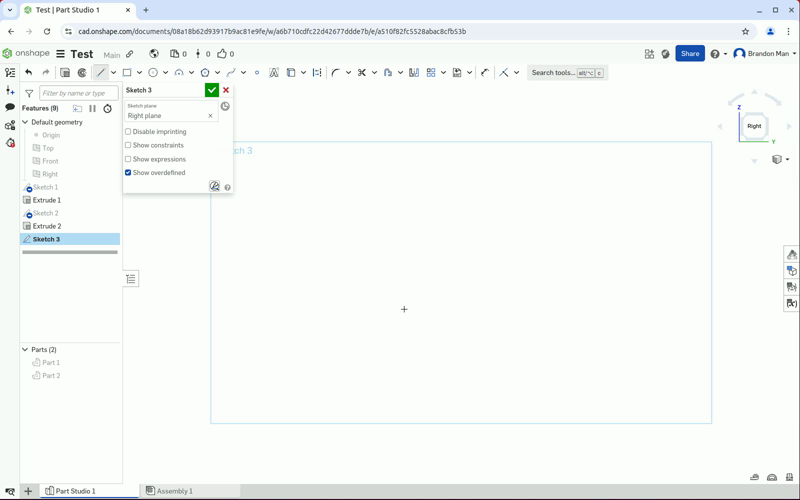
key_up(shift)
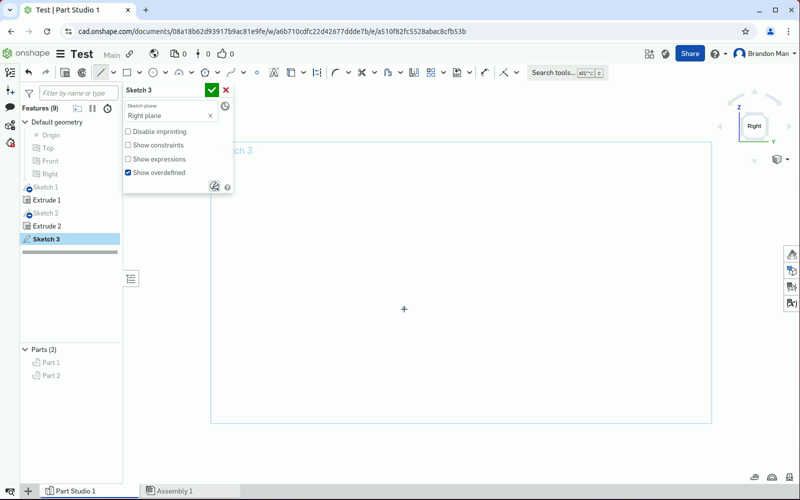
key_down(shift)
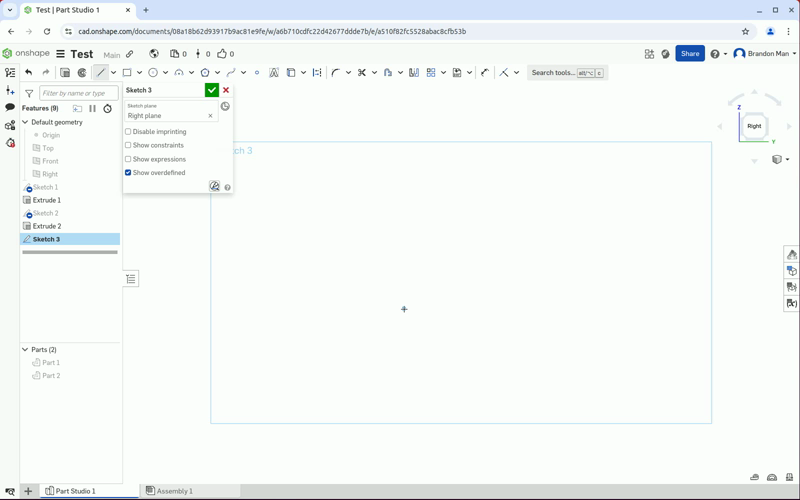
mouse_move(516, 308)
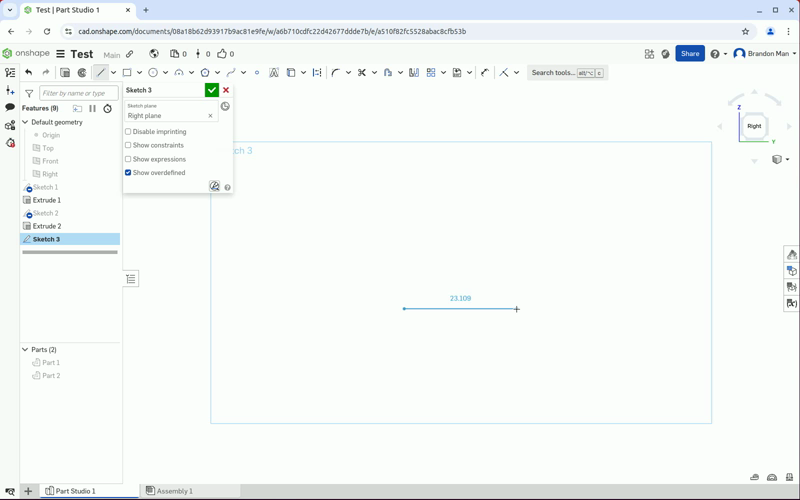
click(516, 308)
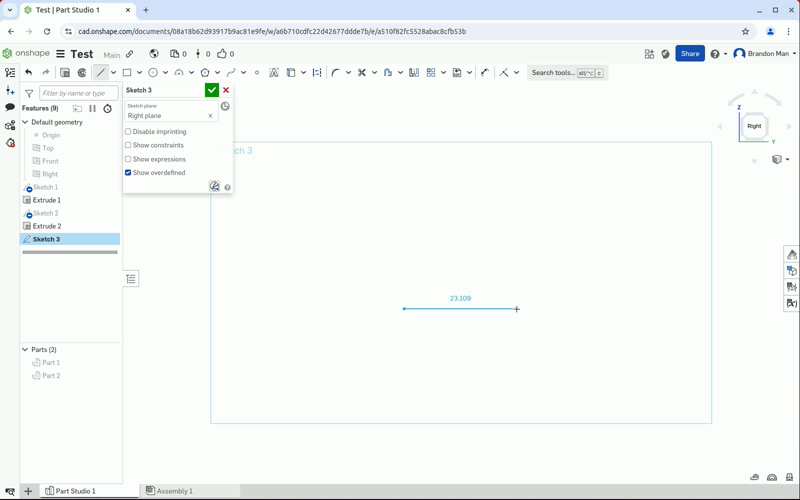
key_up(shift)
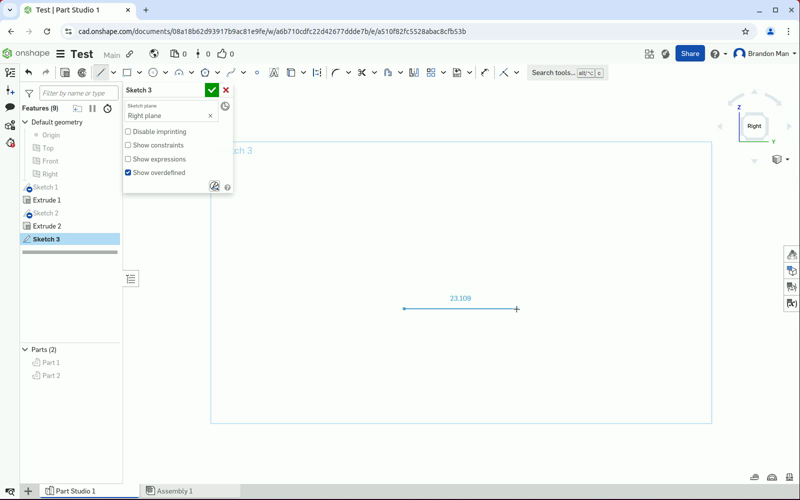
key_down(shift)
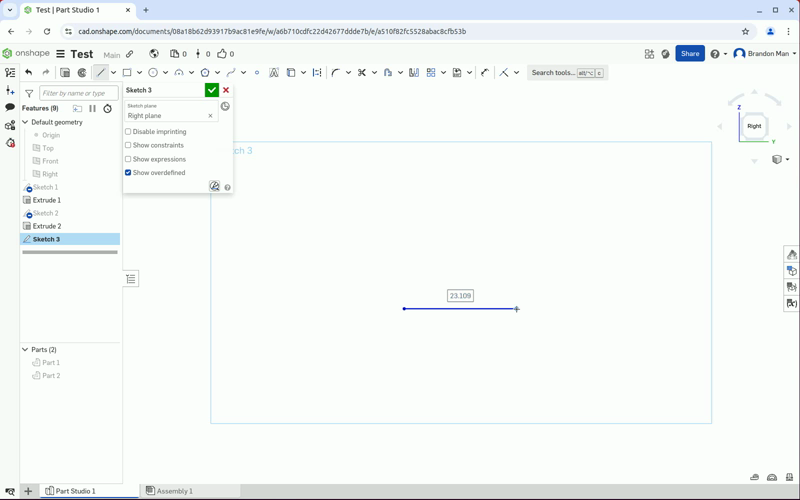
mouse_move(516, 242)
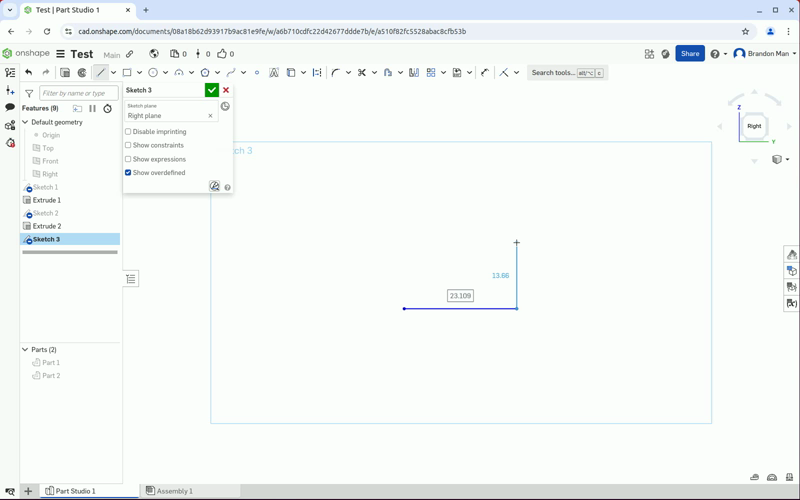
click(516, 242)
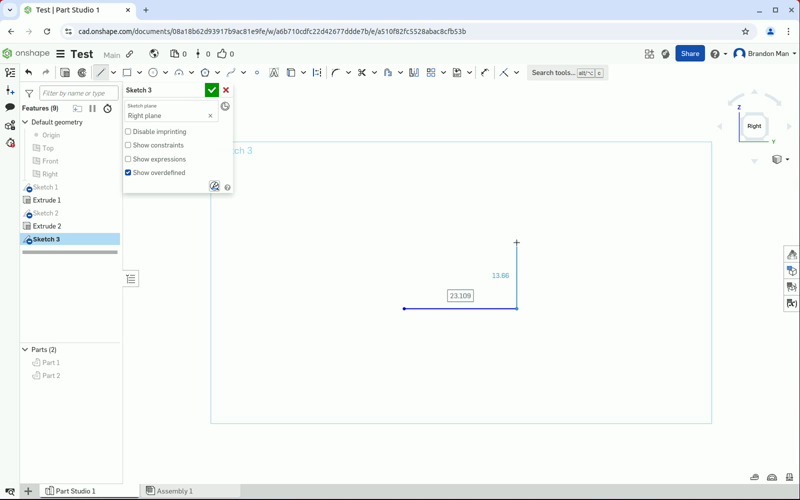
key_up(shift)
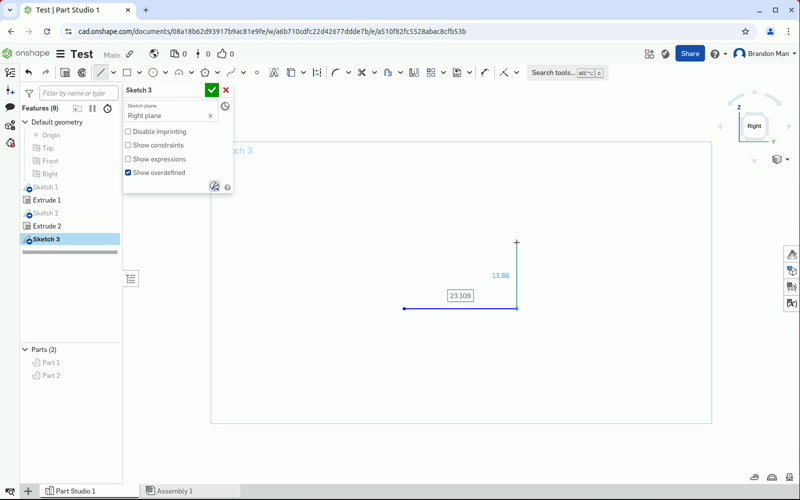
key_down(shift)
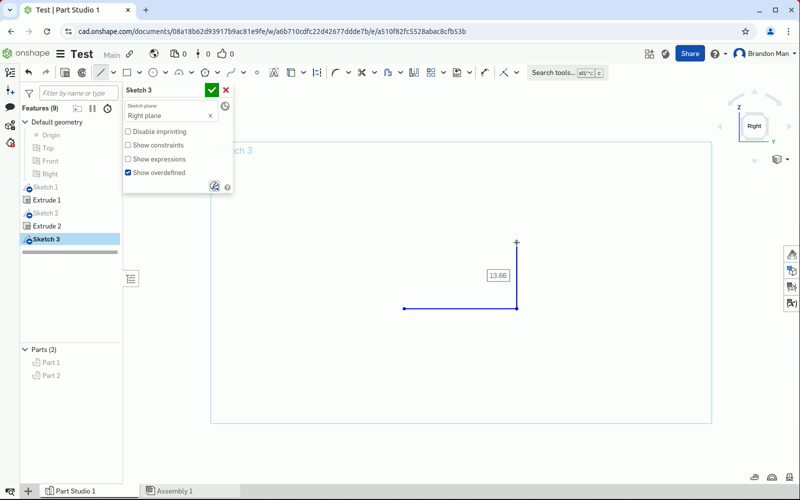
mouse_move(404, 242)
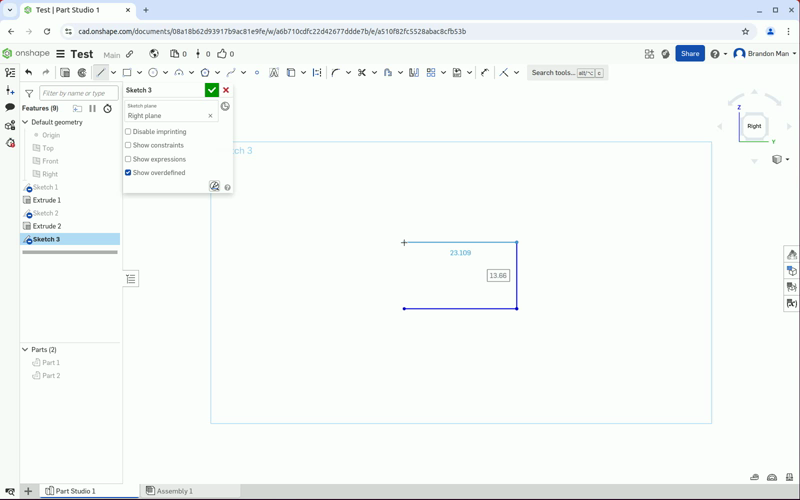
click(404, 242)
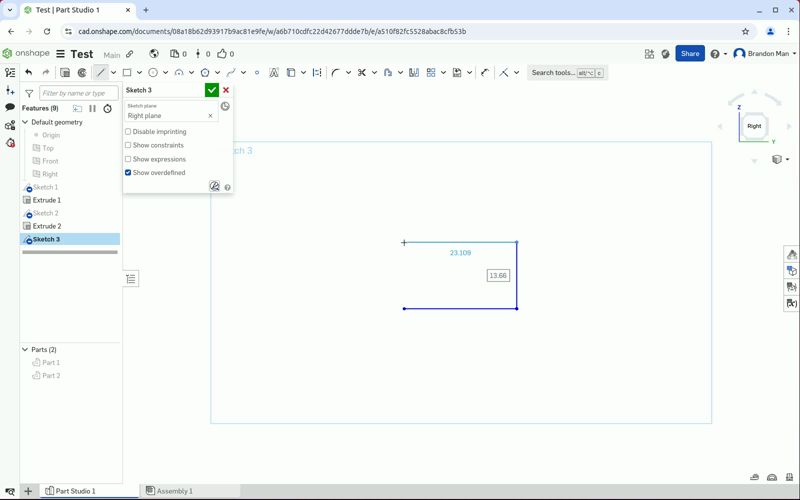
key_up(shift)
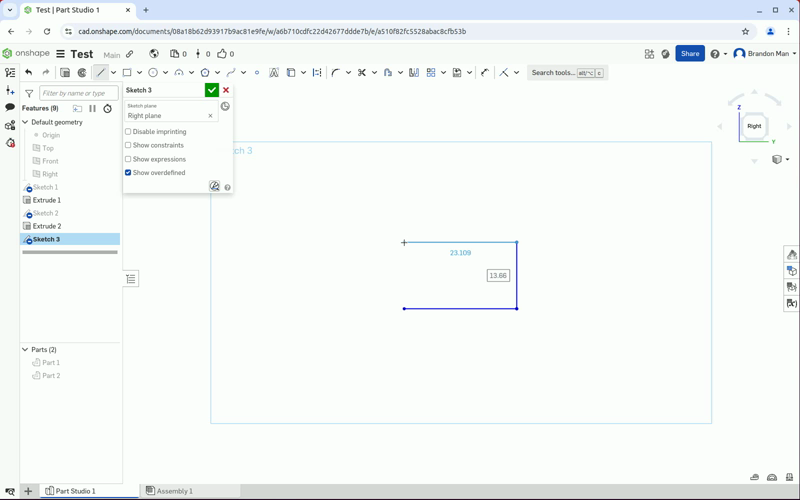
key_down(shift)
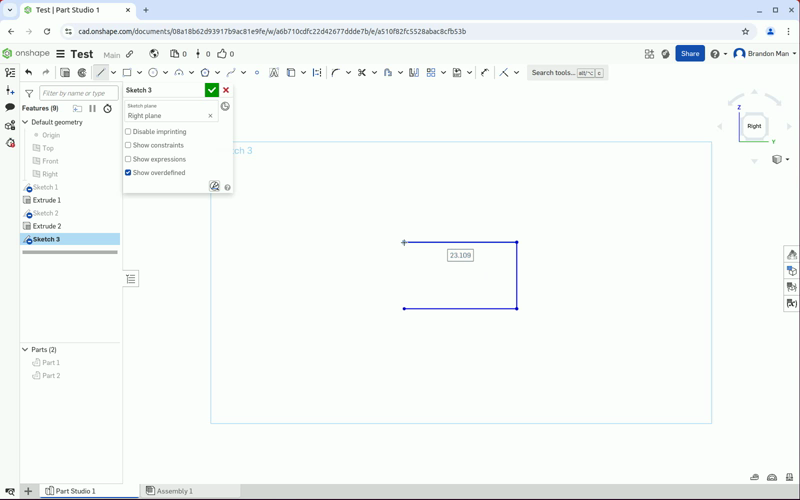
mouse_move(404, 308)
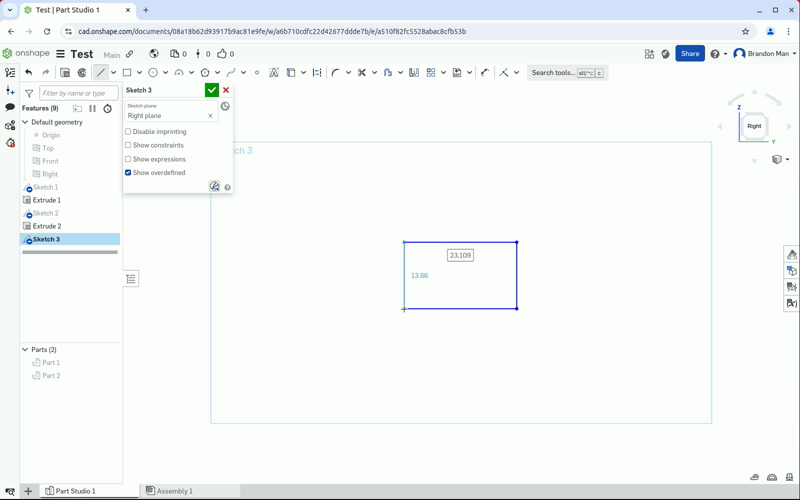
key_up(shift)
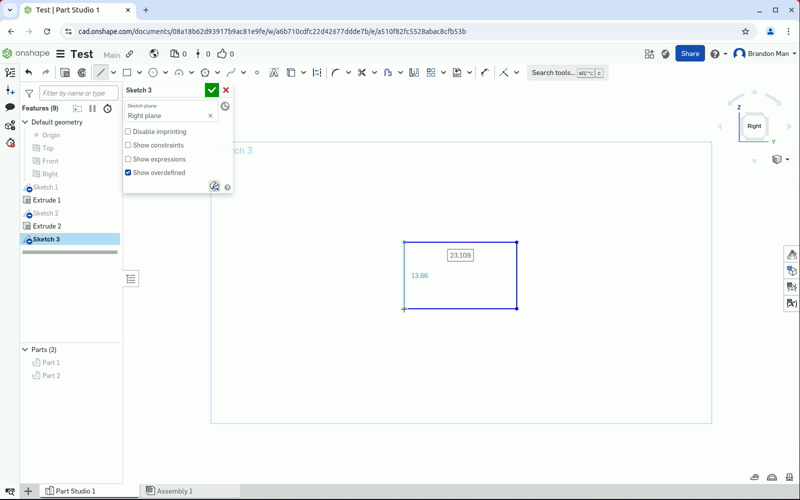
click(404, 308)
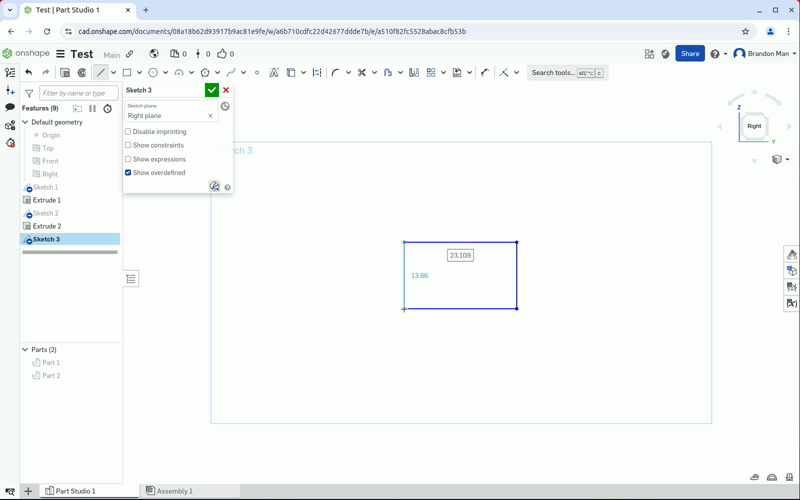
key(esc)
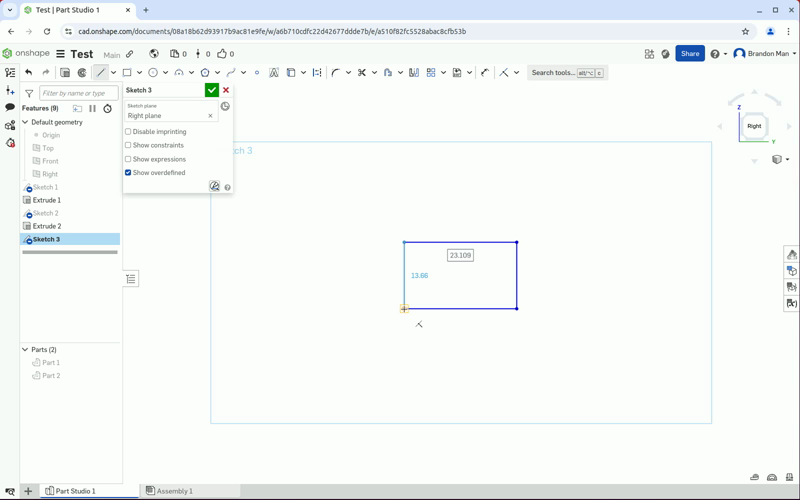
mouse_move(446, 268)
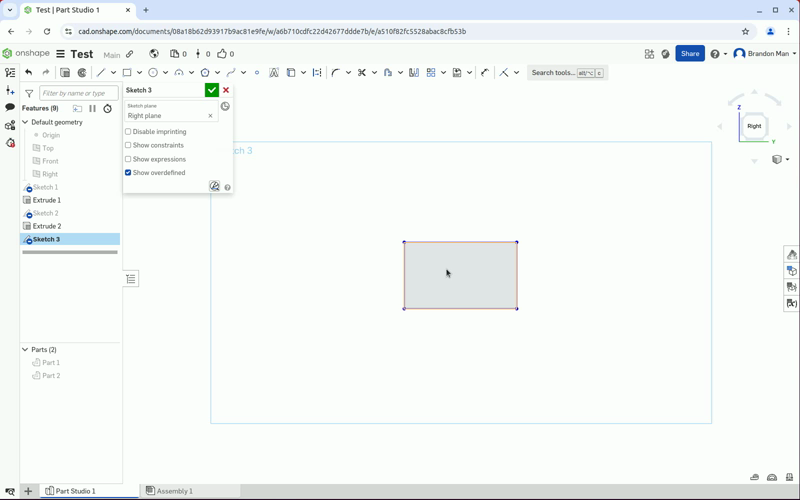
click(446, 268)
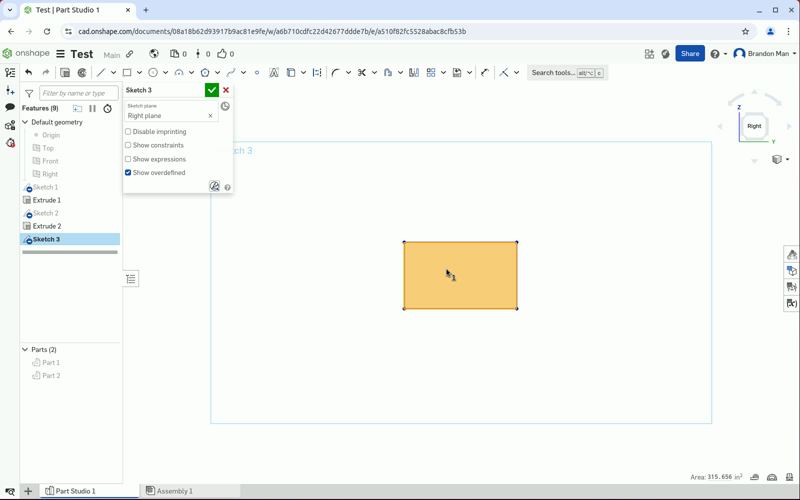
mouse_move(73, 352)
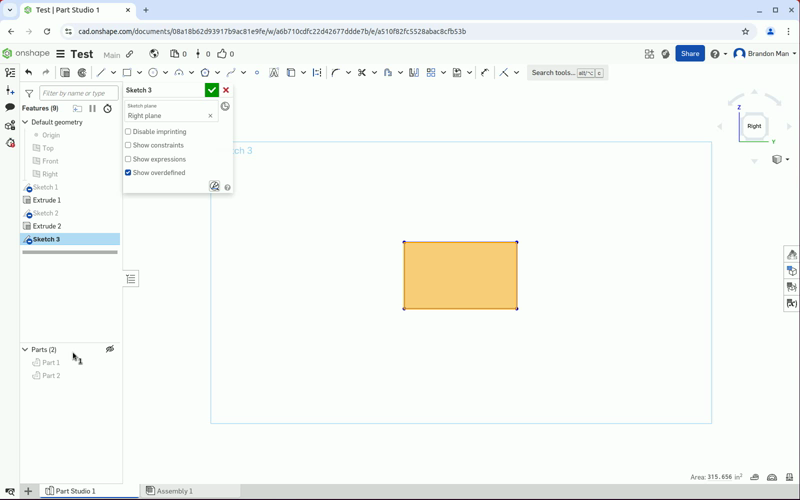
key(shift+y)
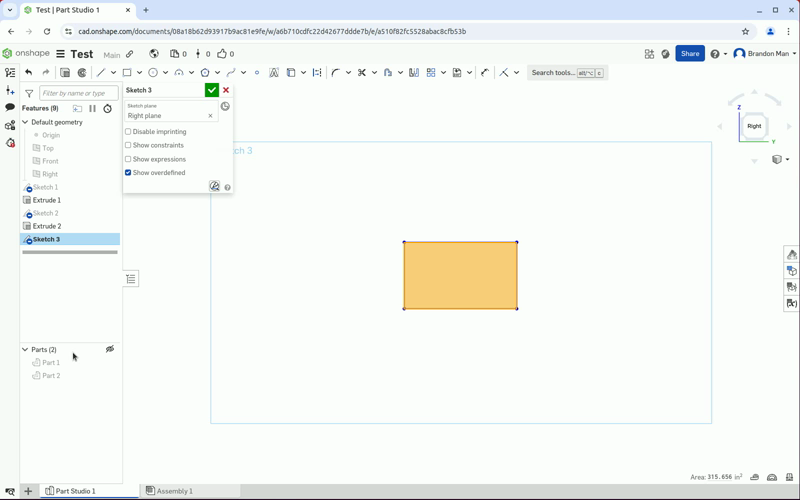
key(shift+e)
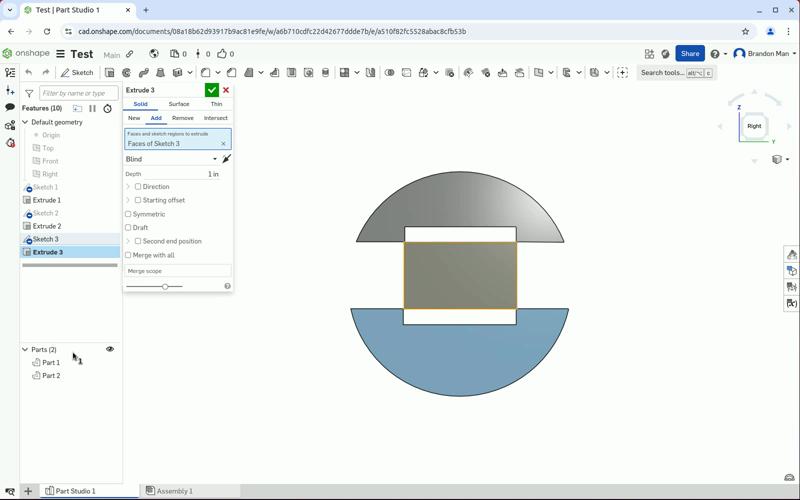
mouse_move(143, 106)
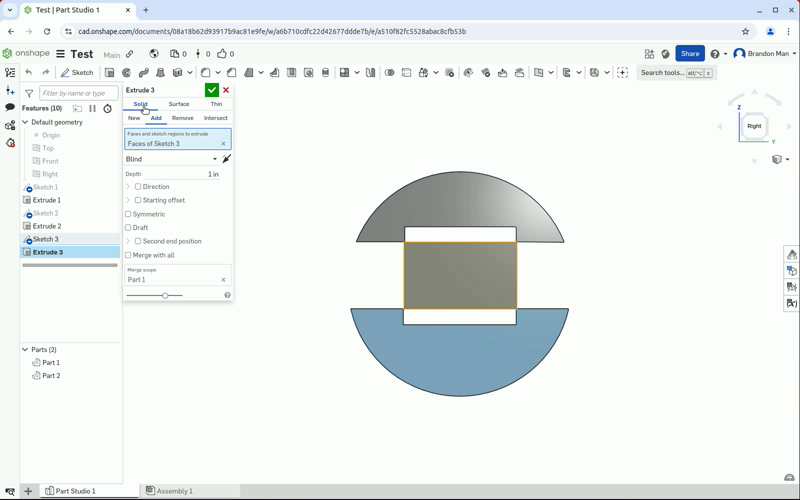
click(143, 106)
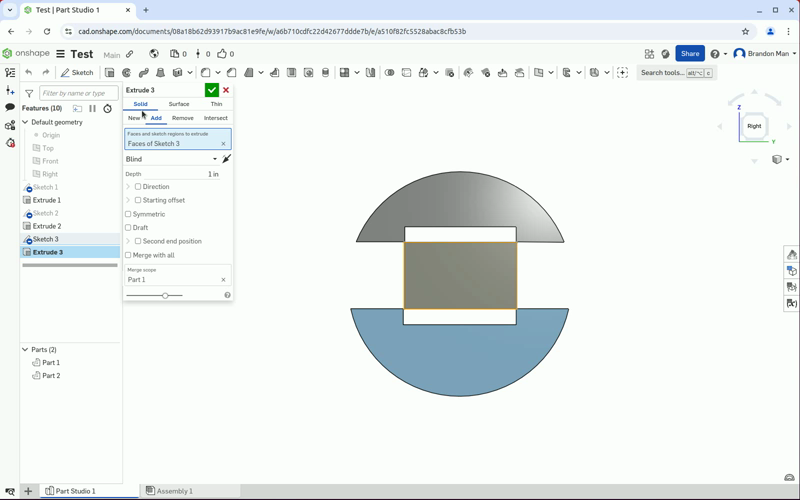
mouse_move(137, 120)
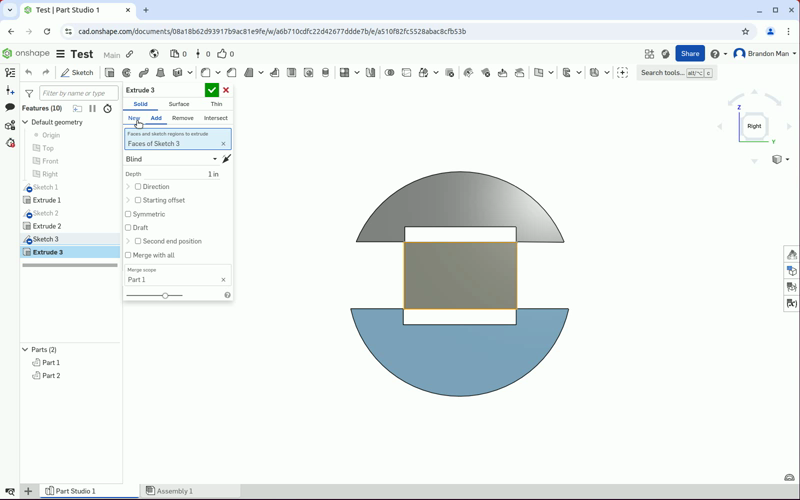
click(137, 120)
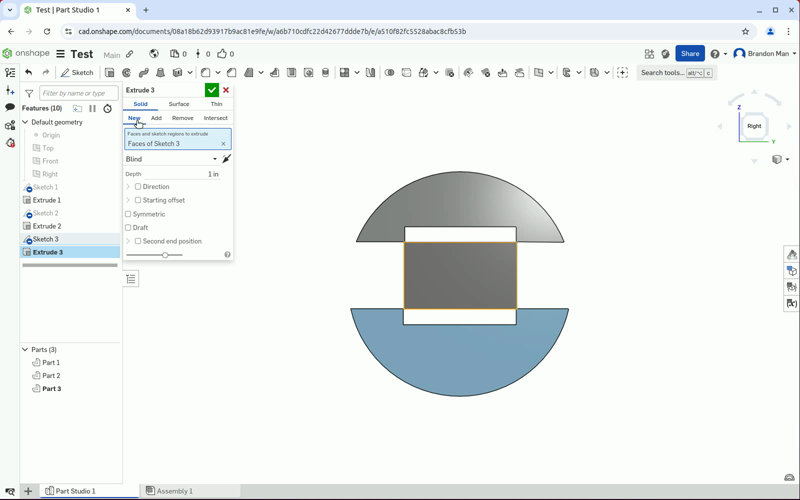
key(tab, 4)
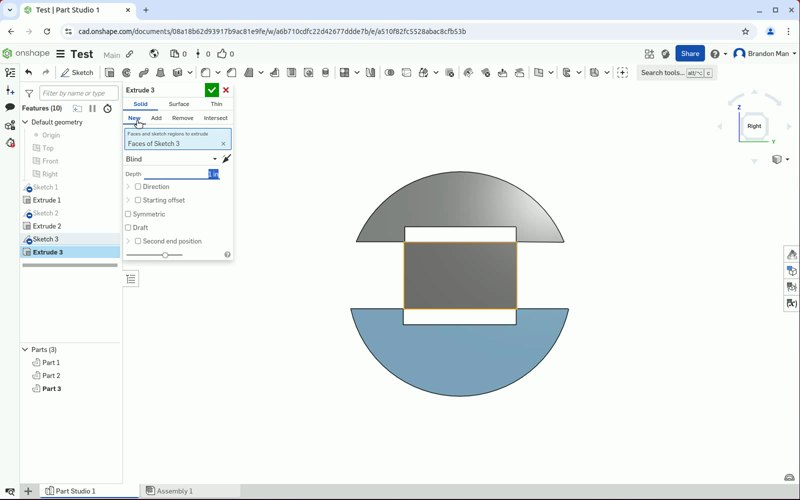
text(14.683)
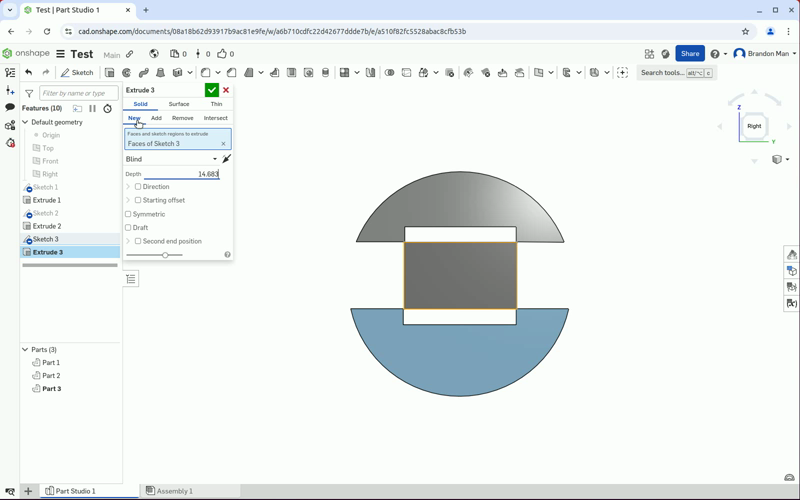
key(enter)
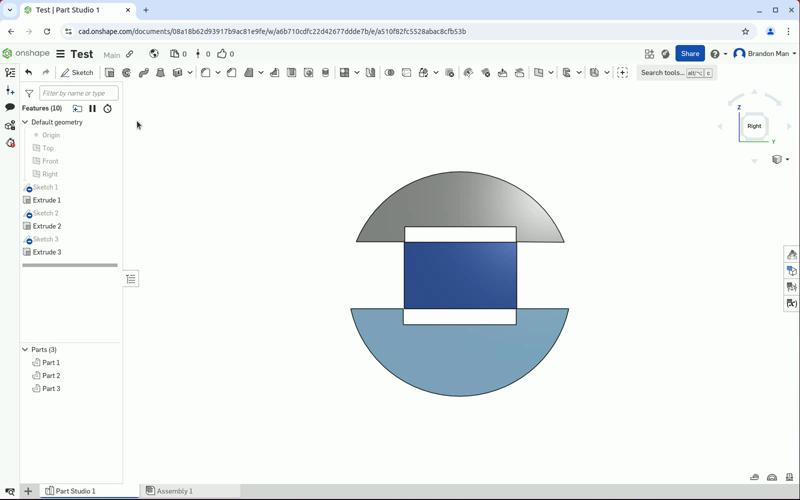
key(shift+h)
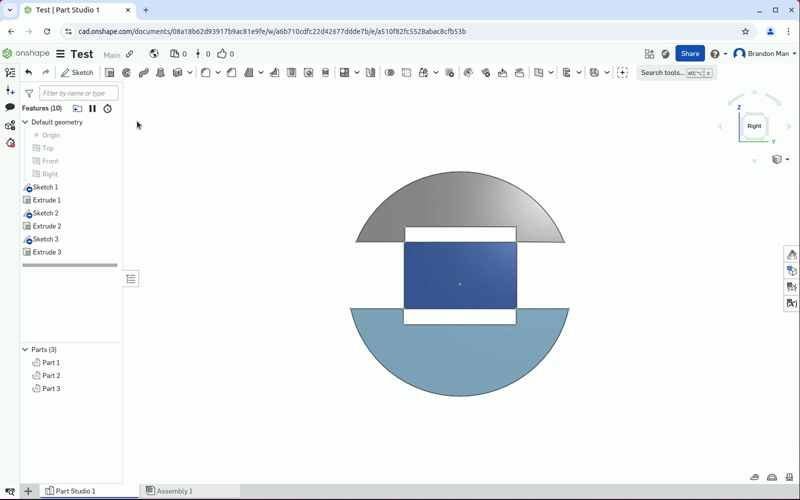
key(shift+h)
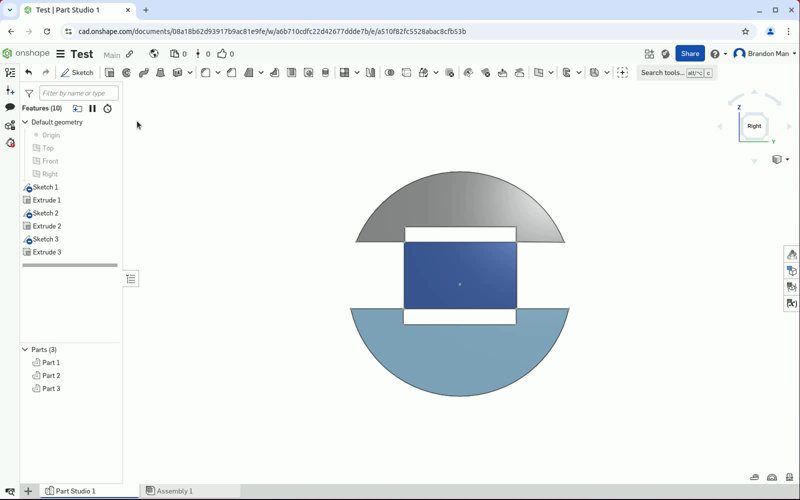
key(shift+7)
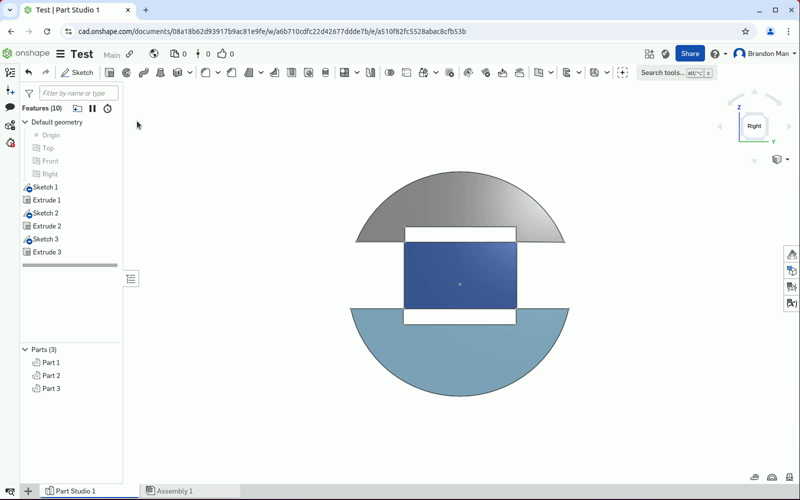
key(right, 2)
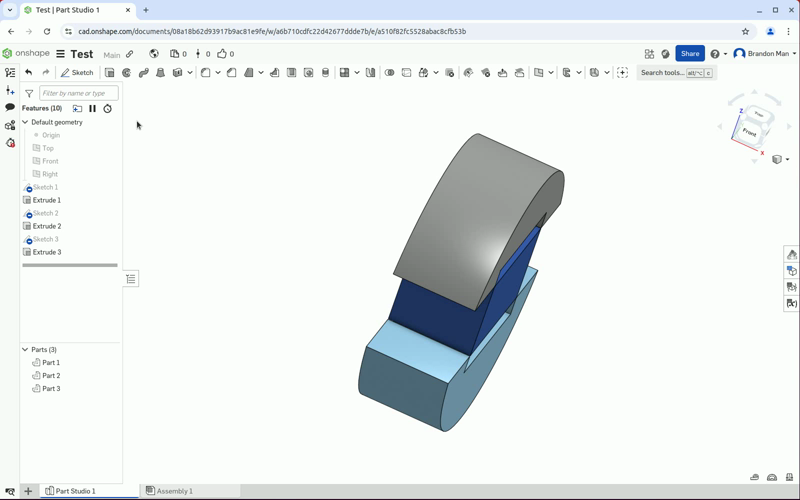
key(down, 2)
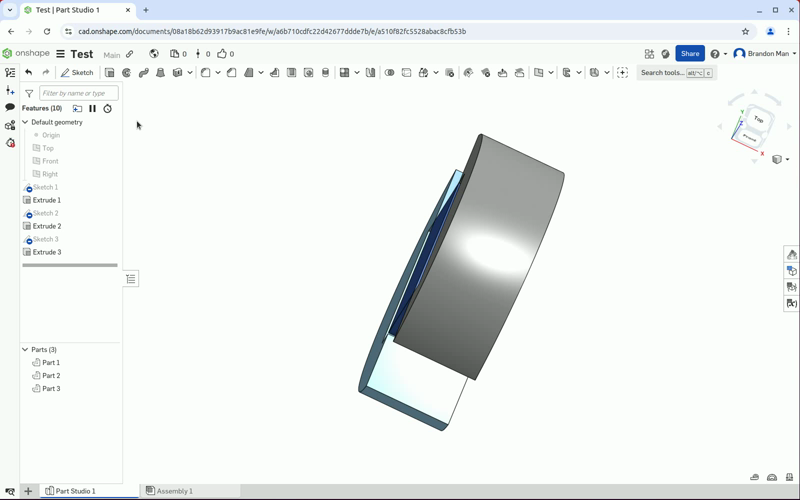
key(up, 2)
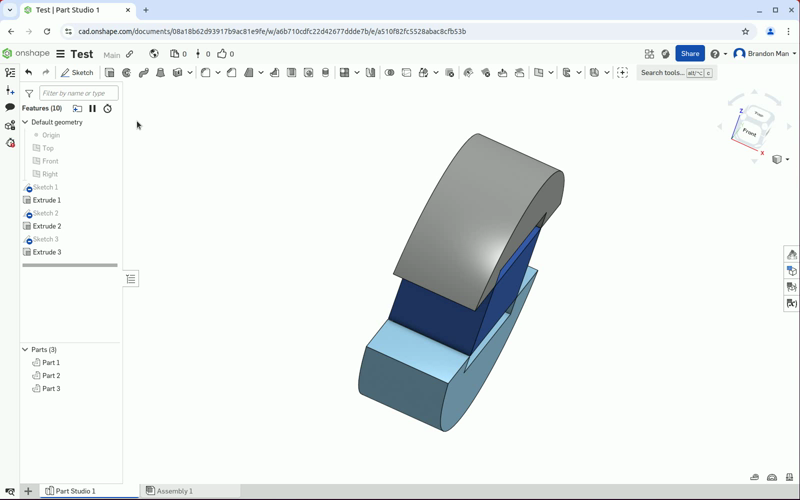
key(left, 2)
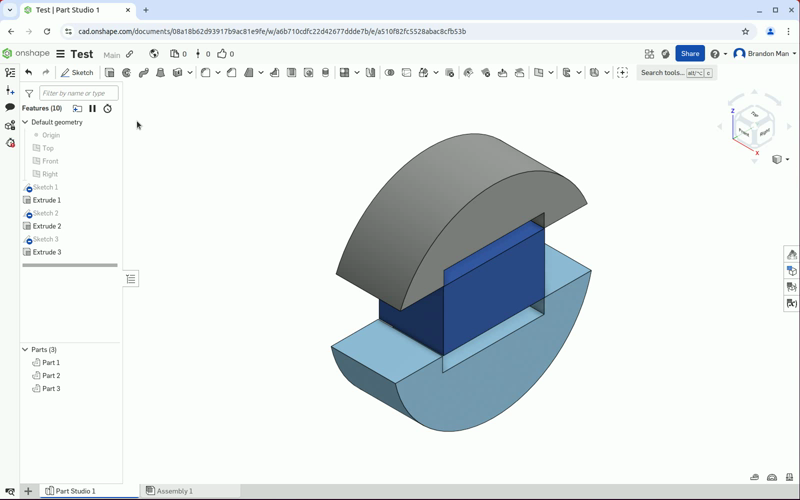
mouse_move(73, 189)
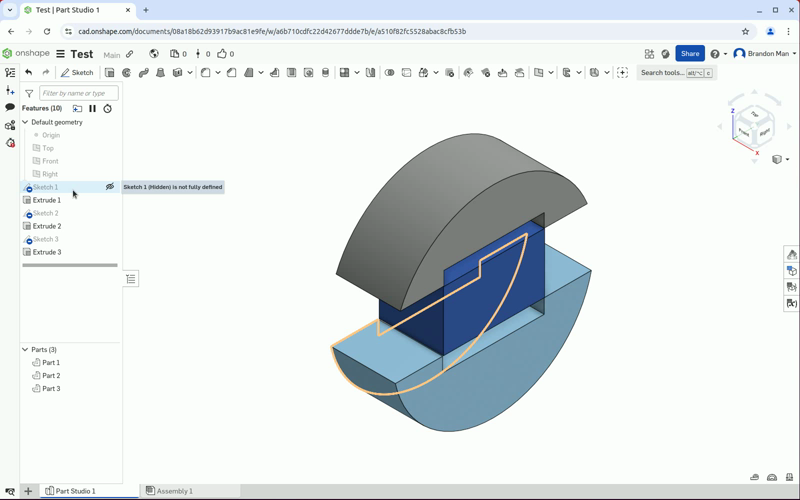
click(73, 189)